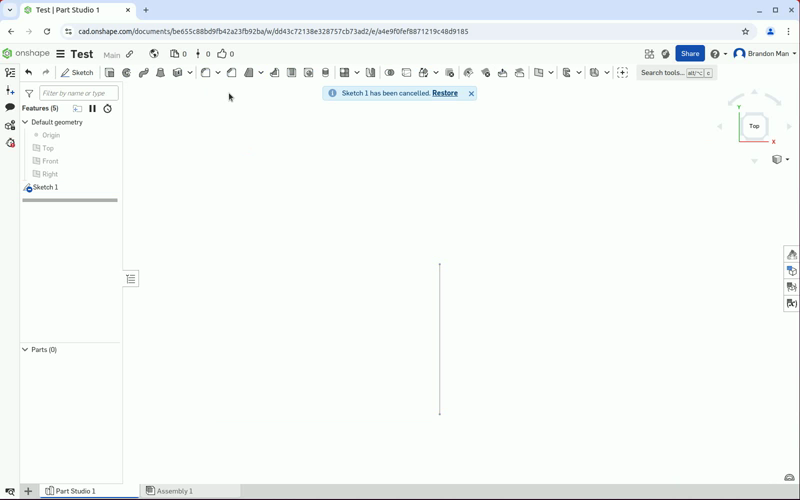
key(shift+h)
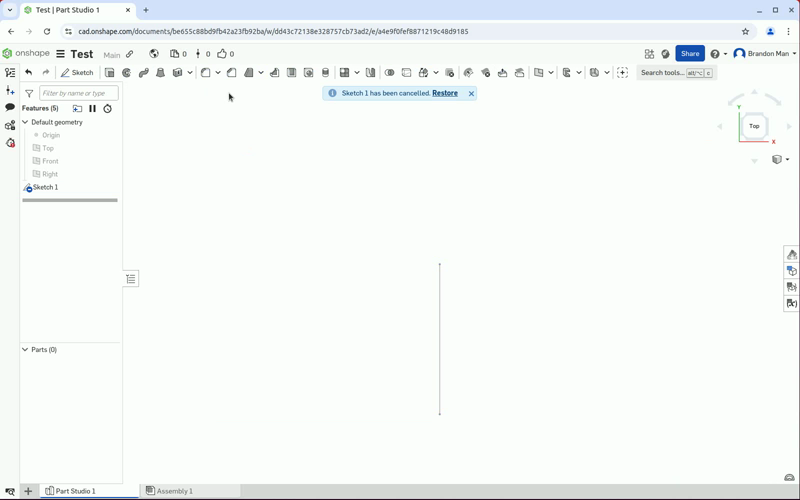
key(shift+s)
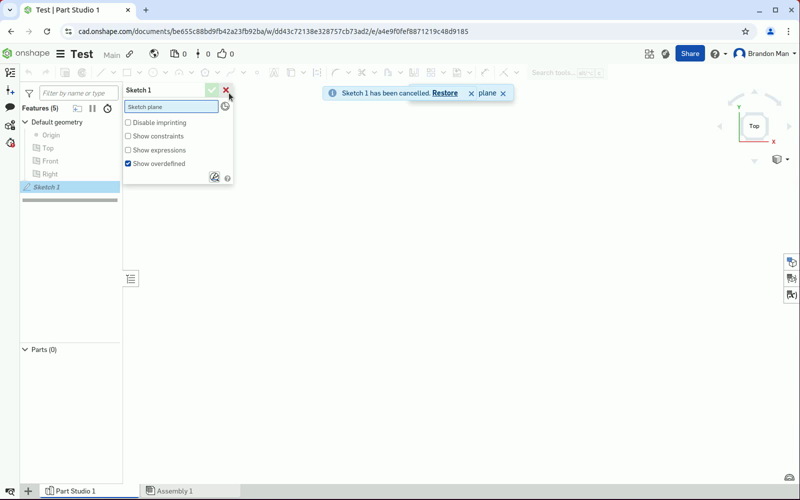
mouse_move(73, 150)
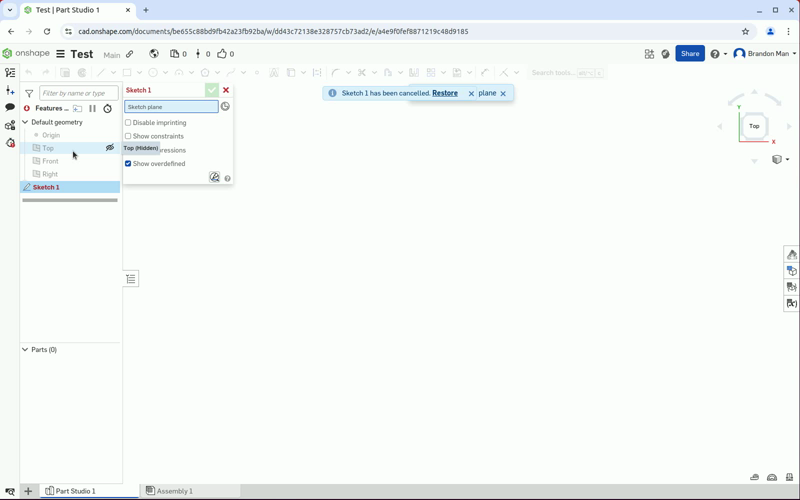
click(73, 150)
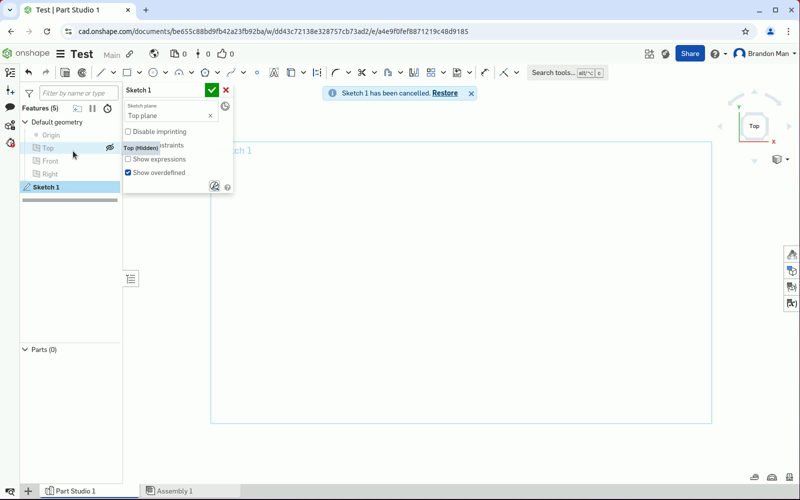
mouse_move(73, 352)
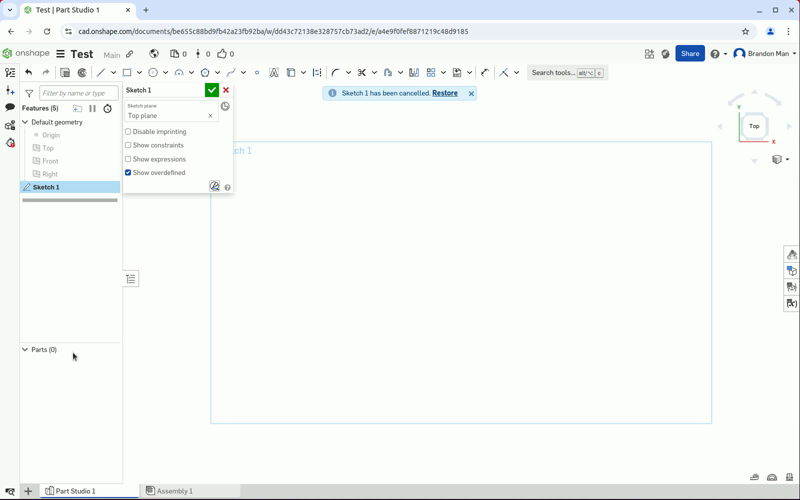
key(y)
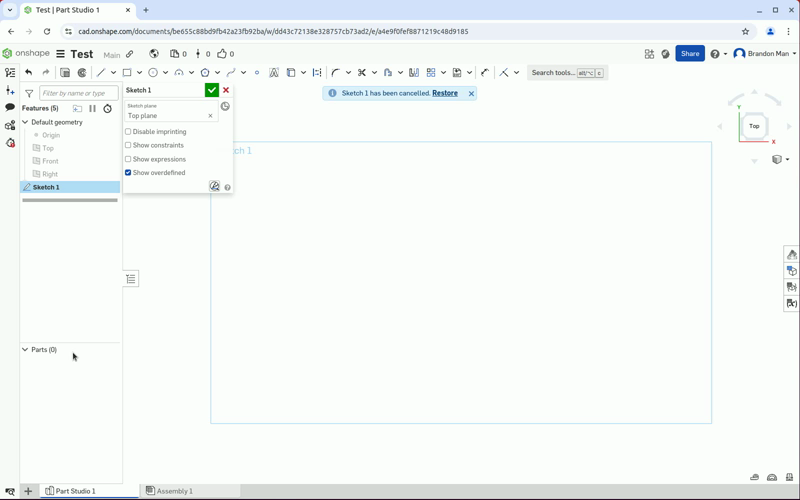
key(l)
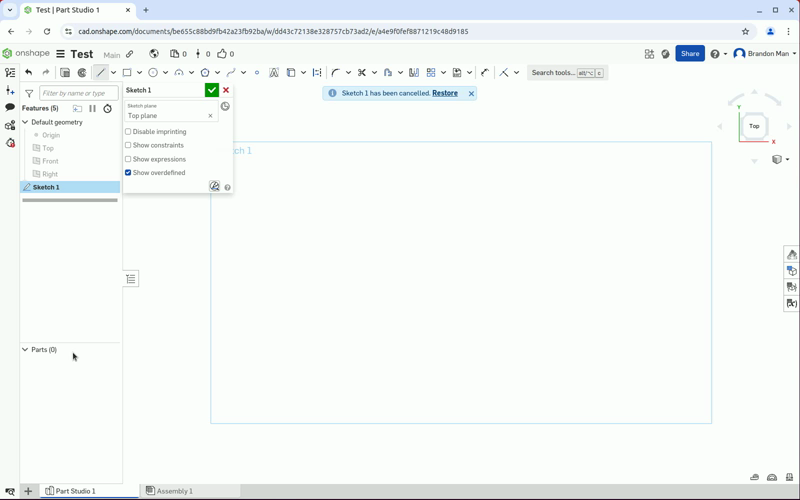
key_down(shift)
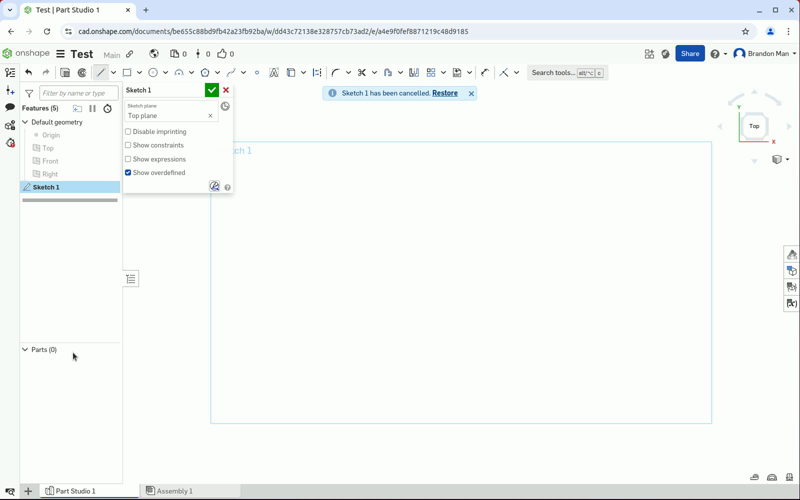
mouse_move(460, 282)
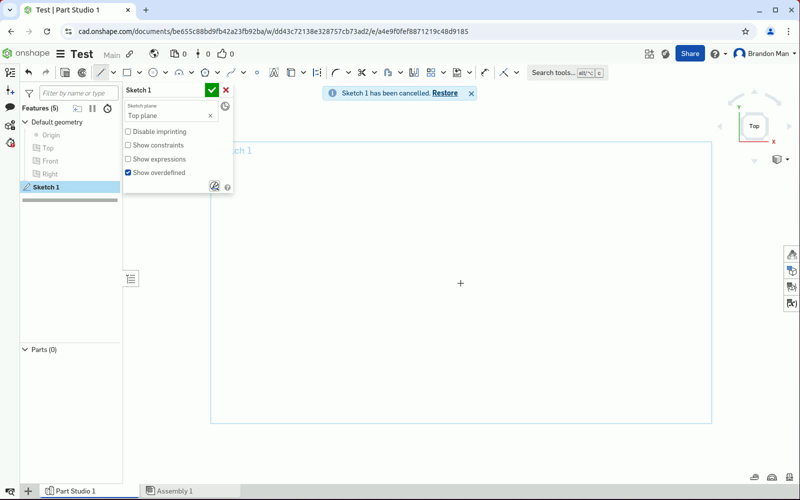
click(460, 282)
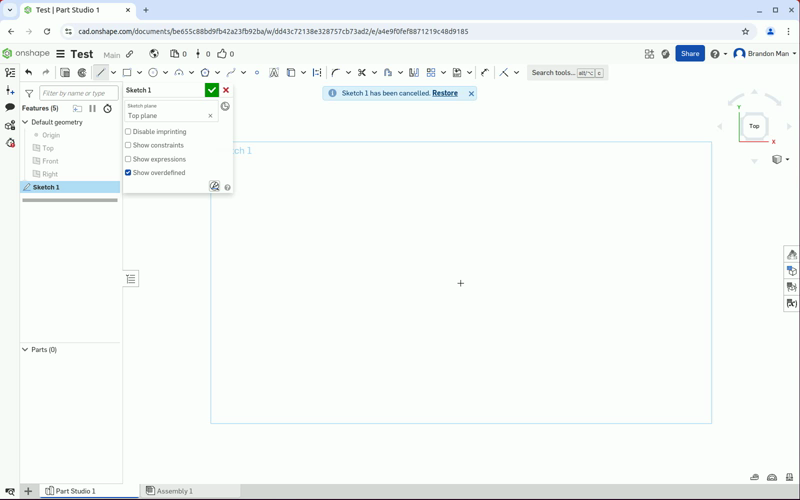
key_up(shift)
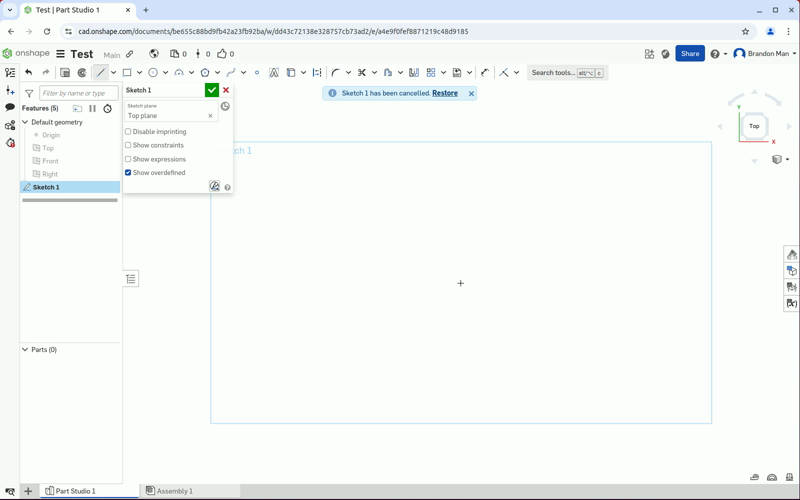
key_down(shift)
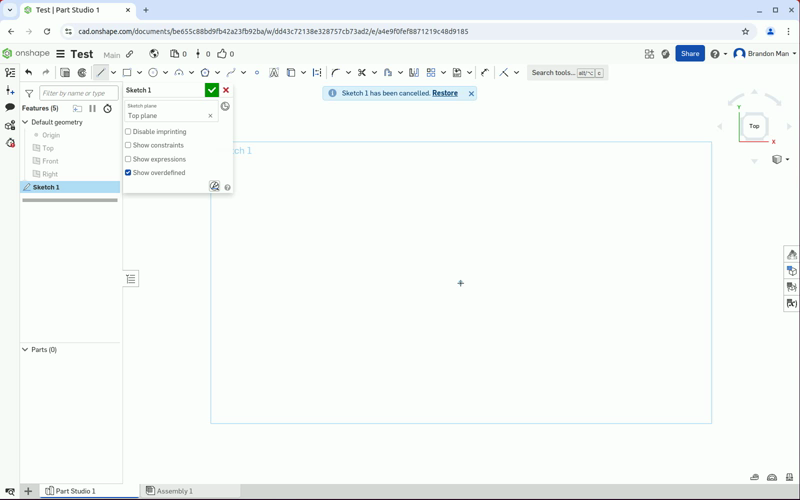
mouse_move(569, 282)
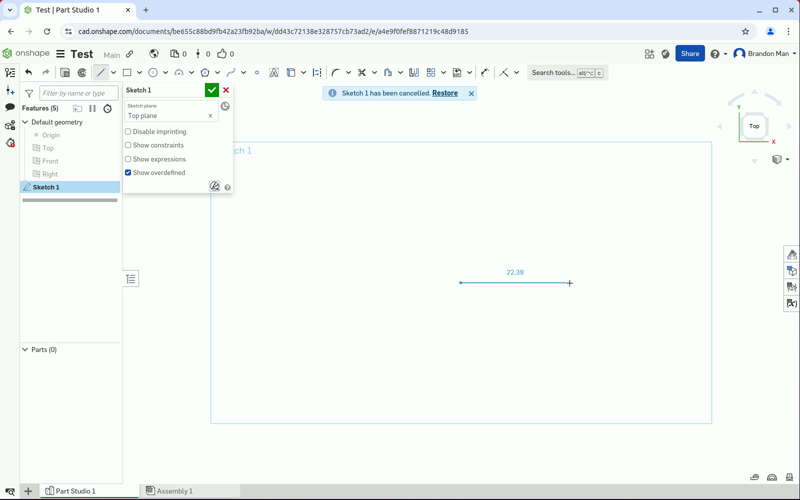
click(569, 282)
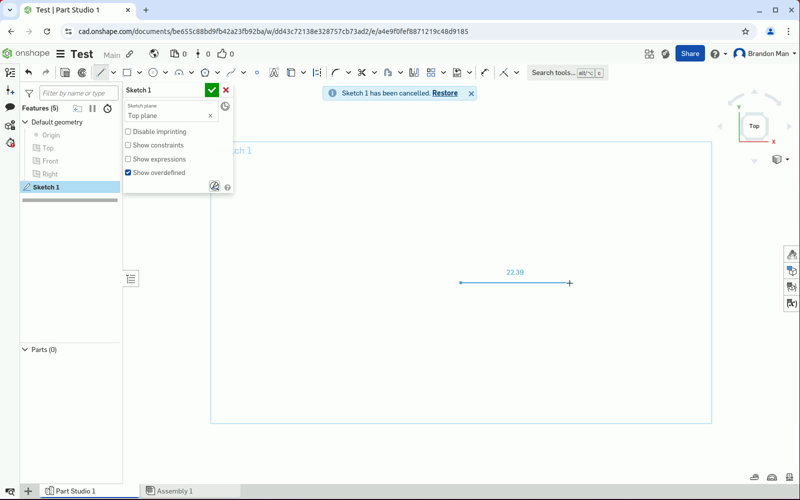
key_up(shift)
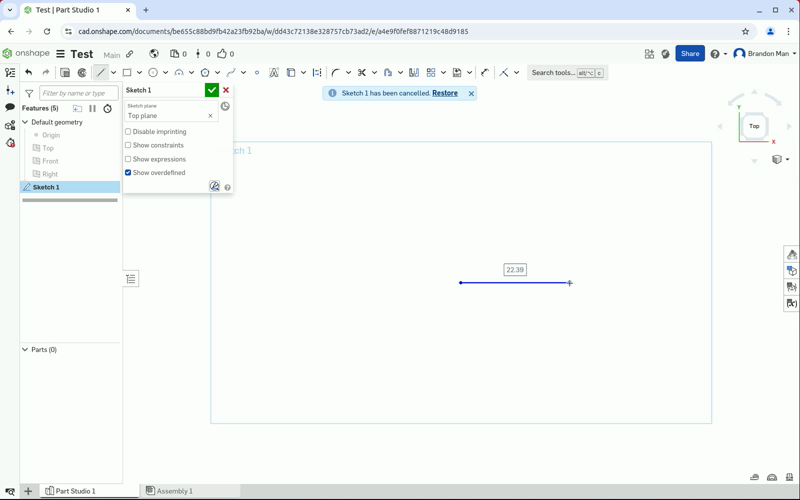
key_down(shift)
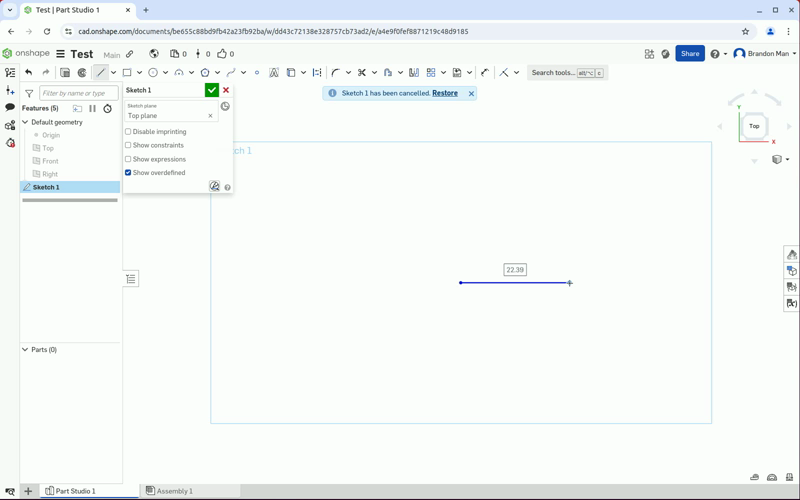
mouse_move(589, 282)
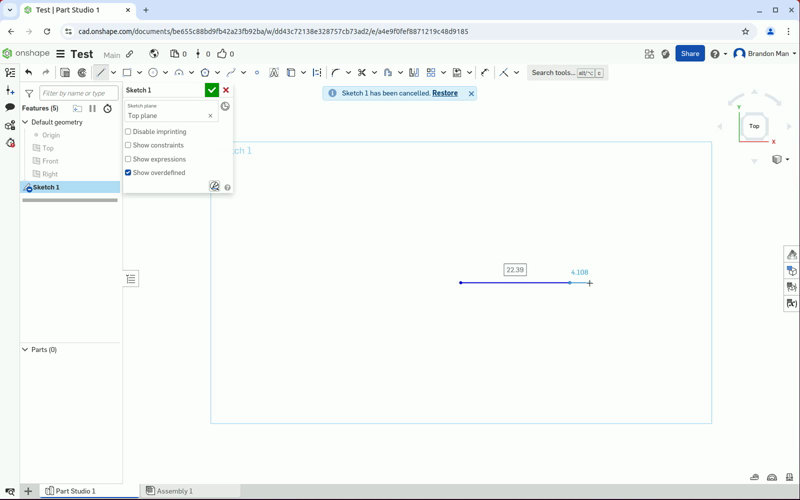
mouse_move(569, 274)
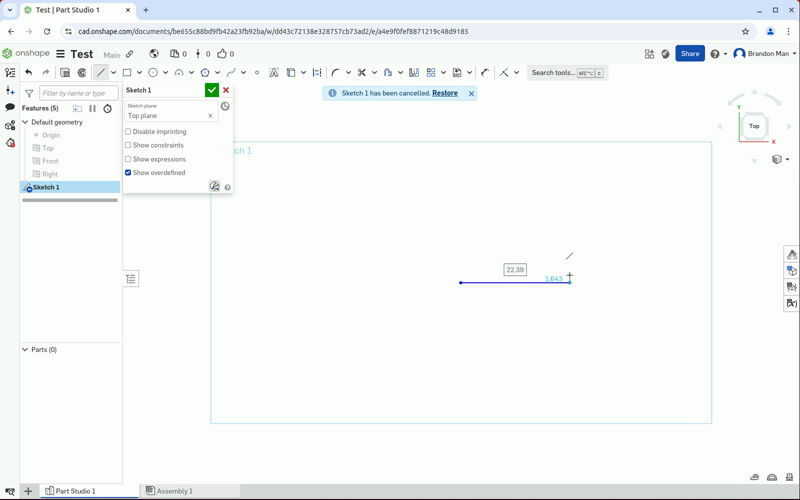
click(569, 274)
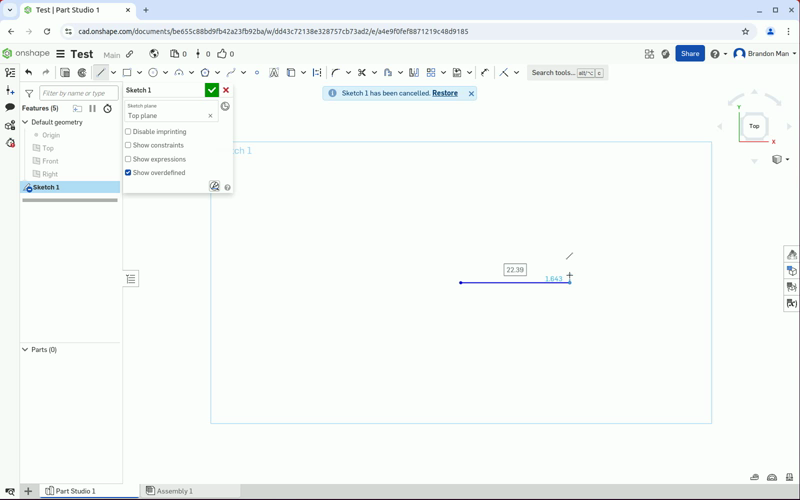
key_up(shift)
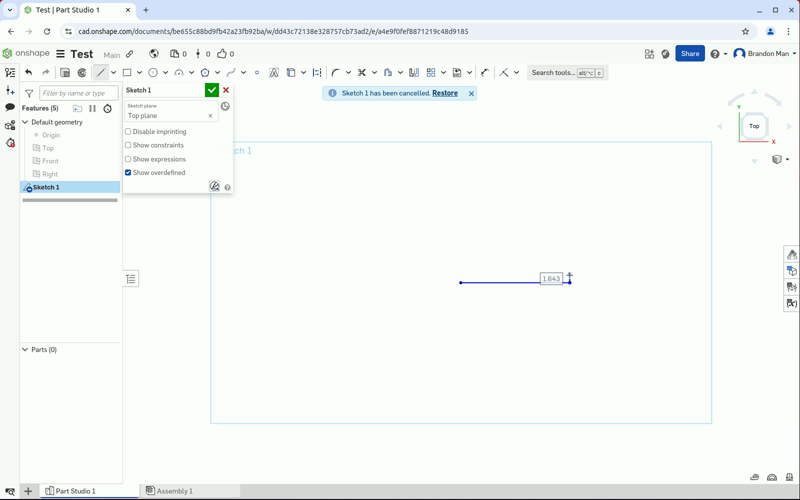
key_down(shift)
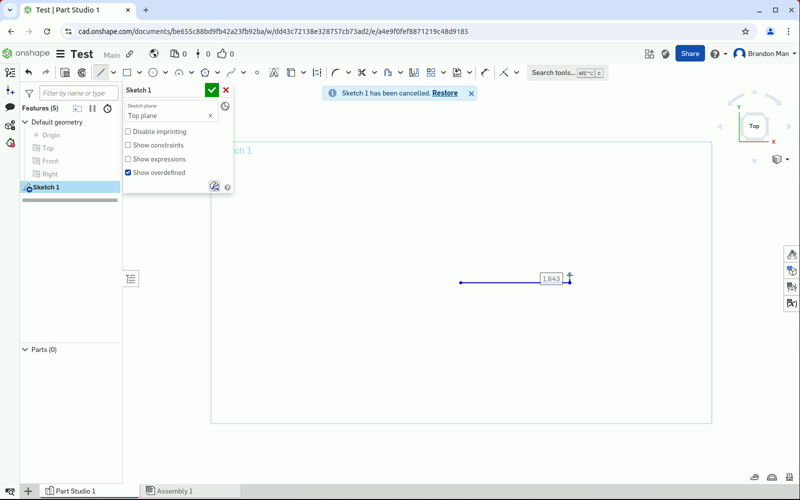
mouse_move(460, 274)
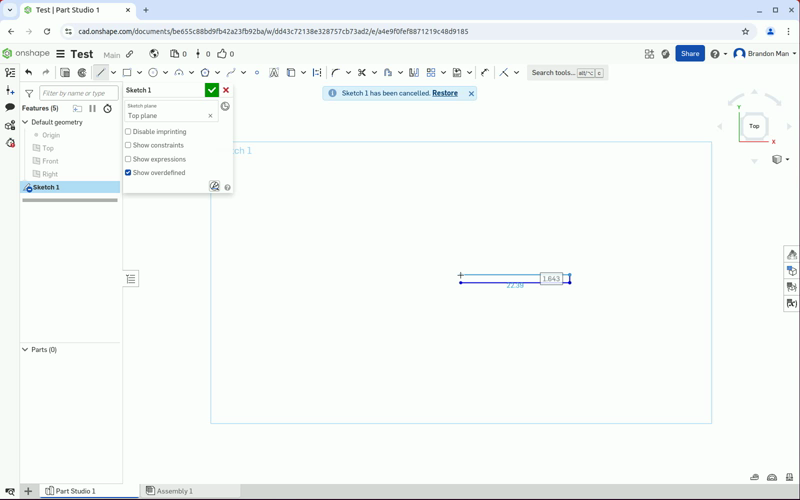
click(460, 274)
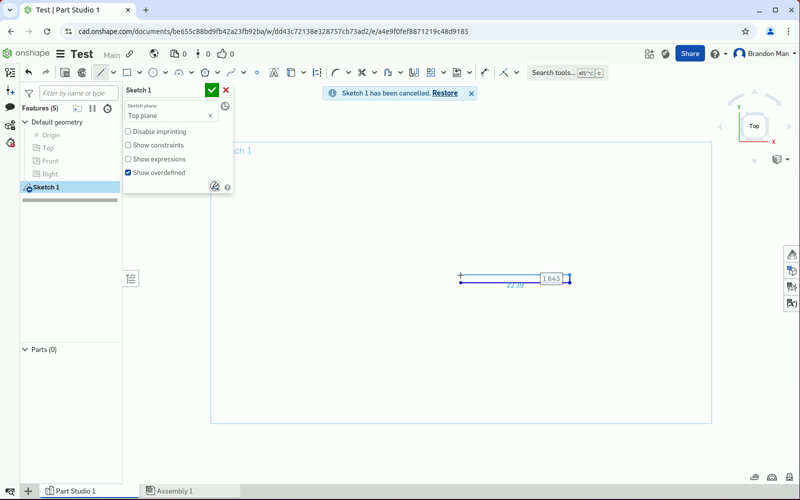
key_up(shift)
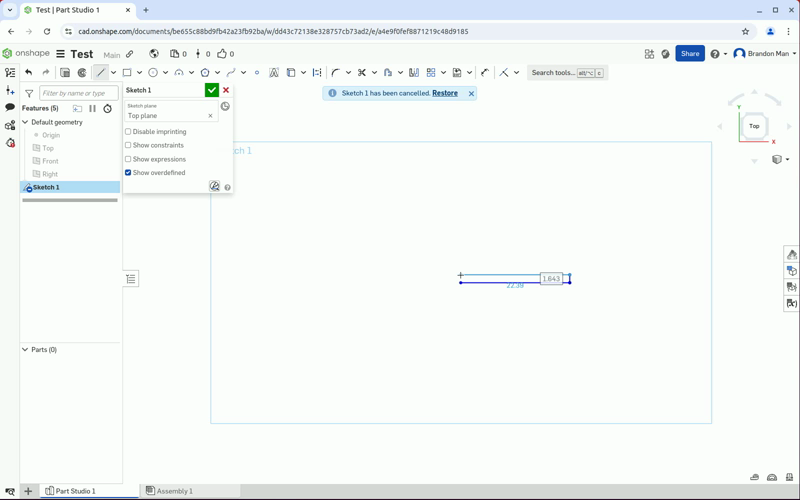
mouse_move(490, 274)
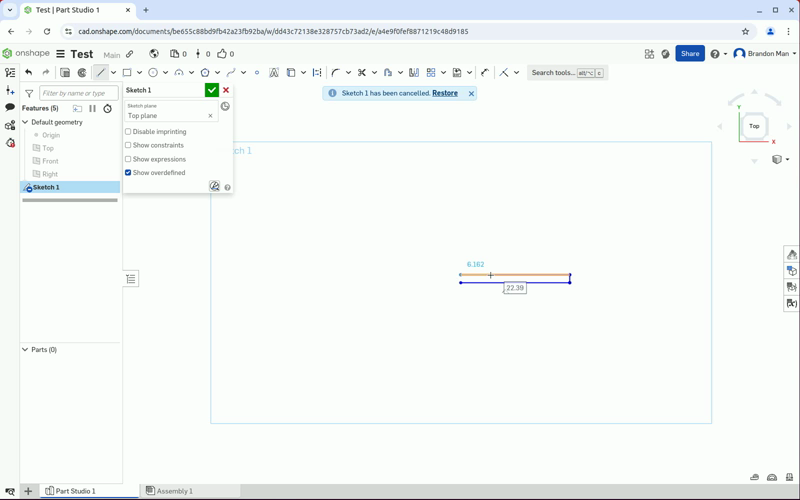
key_down(shift)
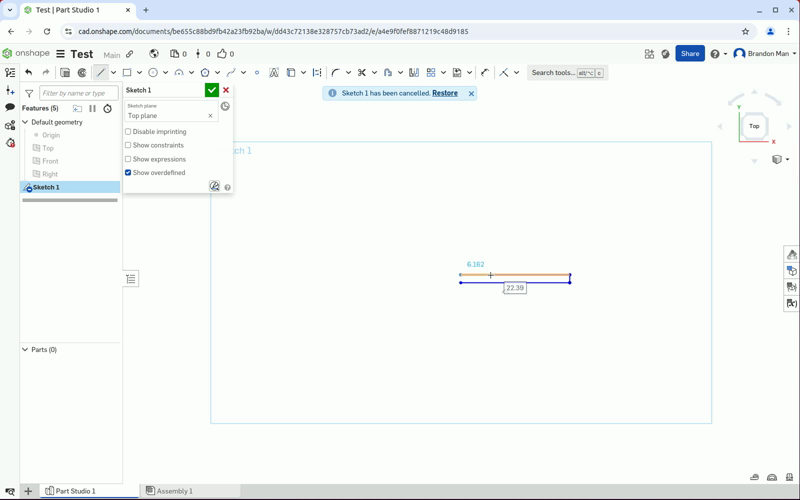
mouse_move(460, 282)
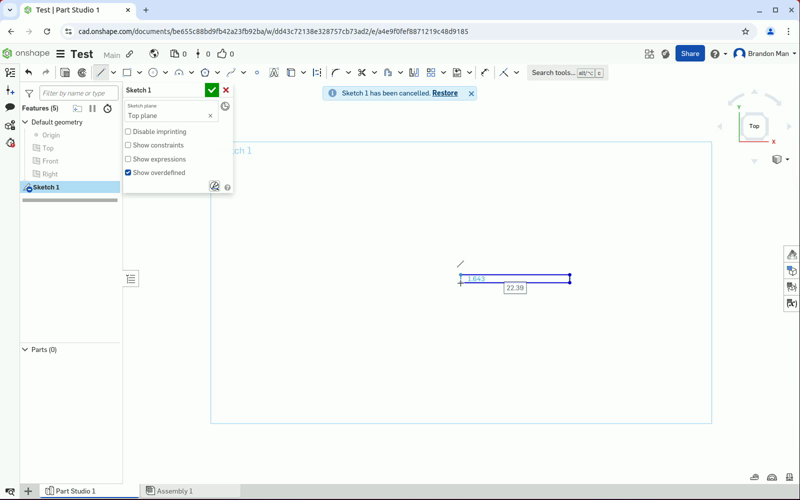
key_up(shift)
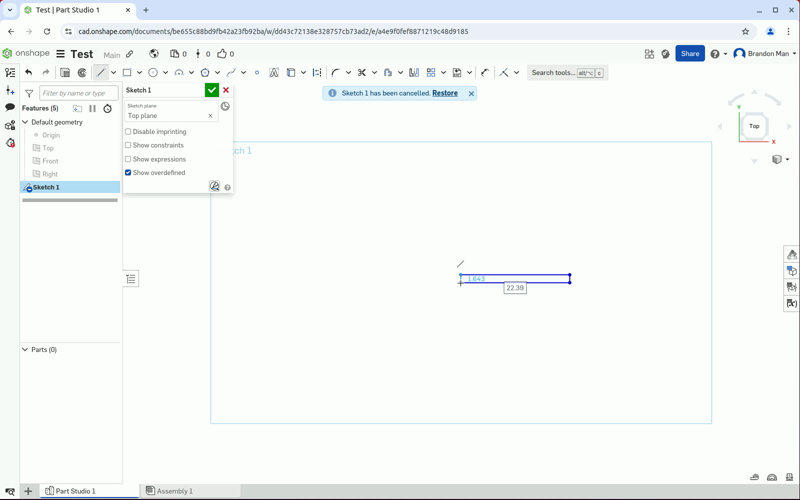
click(460, 282)
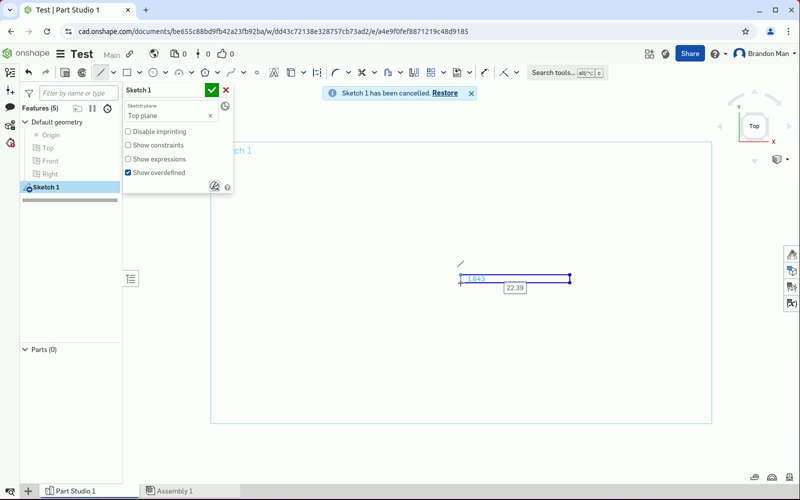
key(esc)
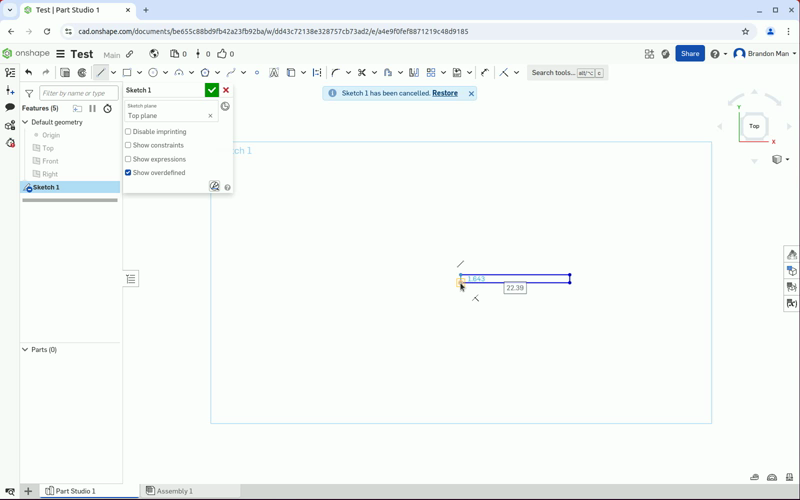
mouse_move(537, 280)
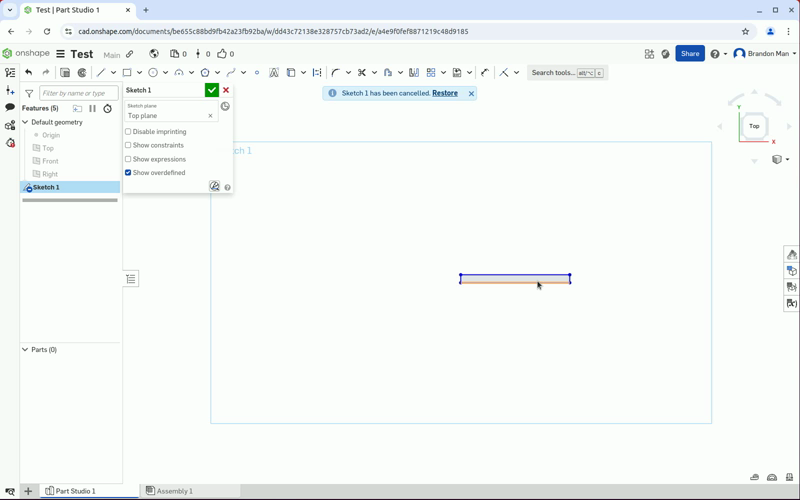
scroll(6)
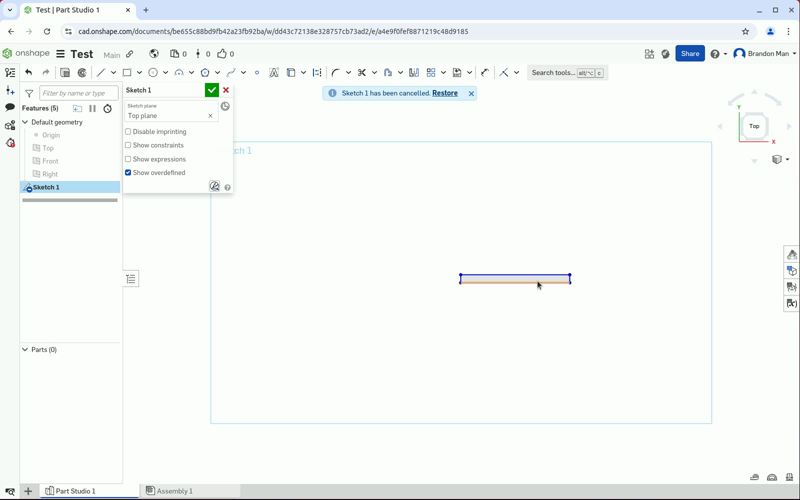
scroll(6)
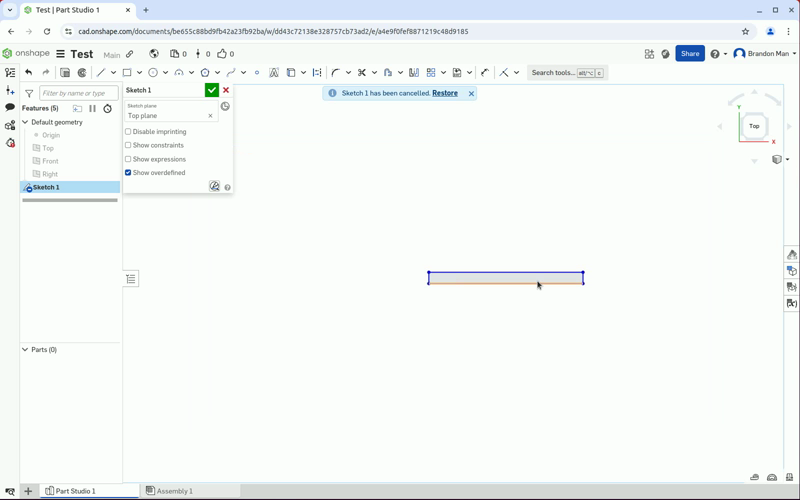
scroll(6)
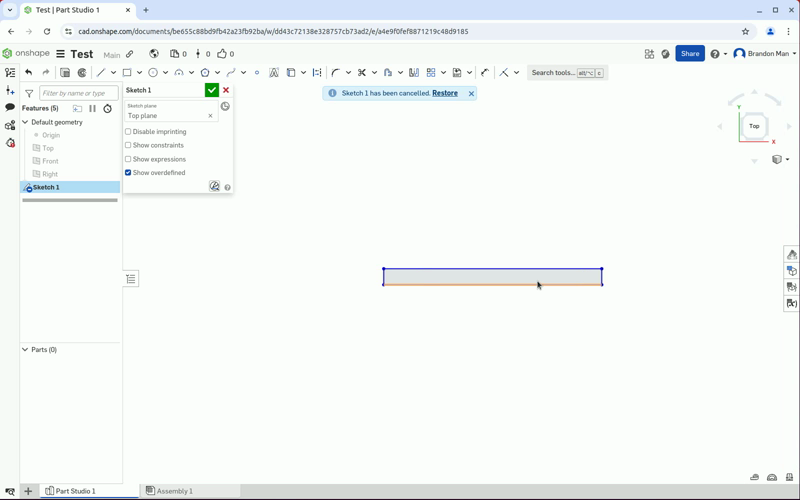
scroll(6)
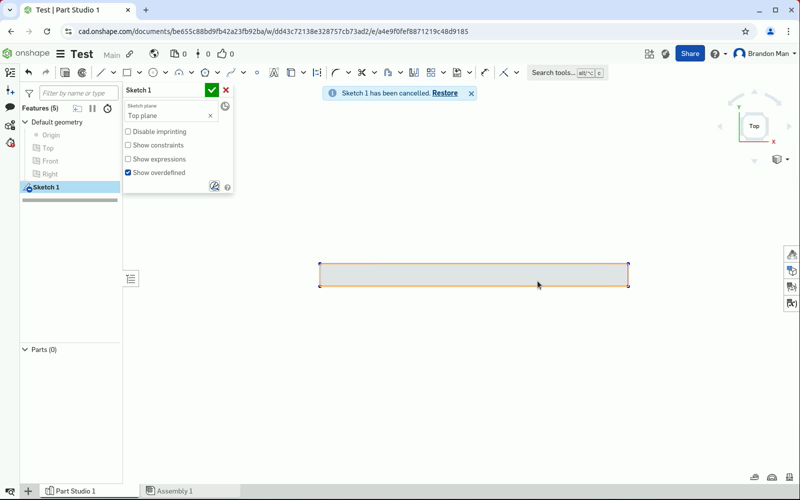
scroll(6)
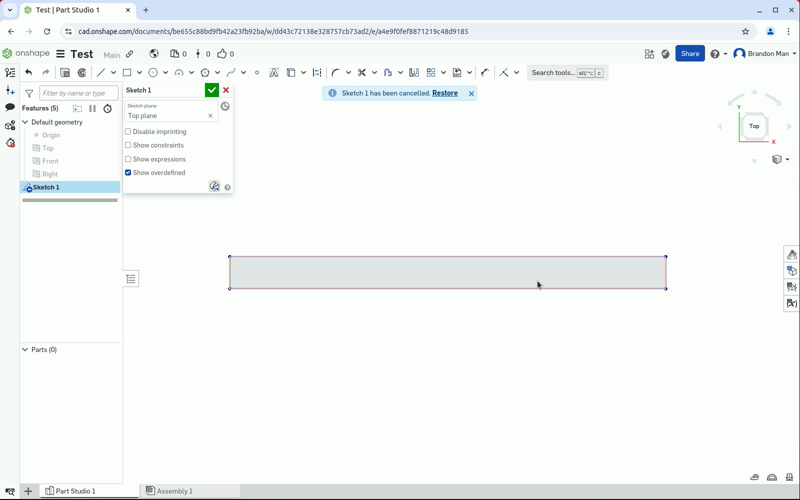
scroll(6)
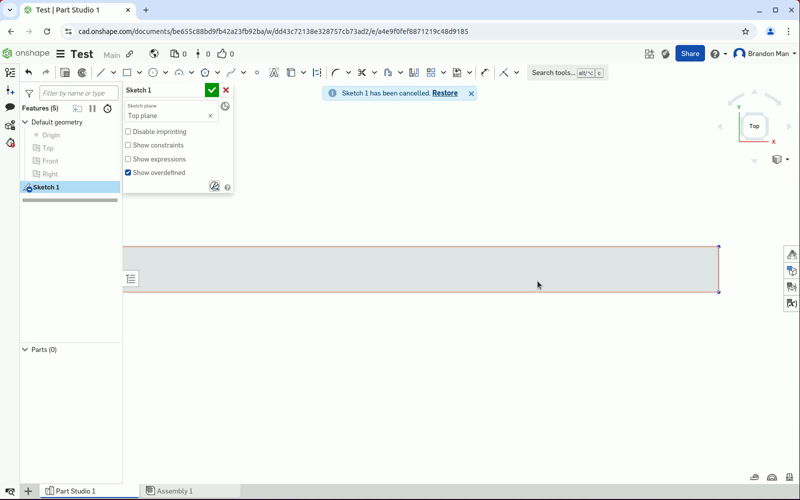
scroll(6)
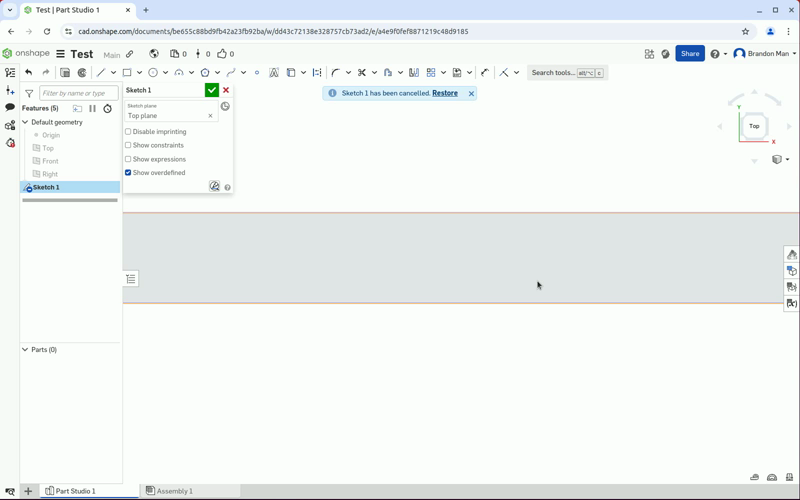
click(537, 280)
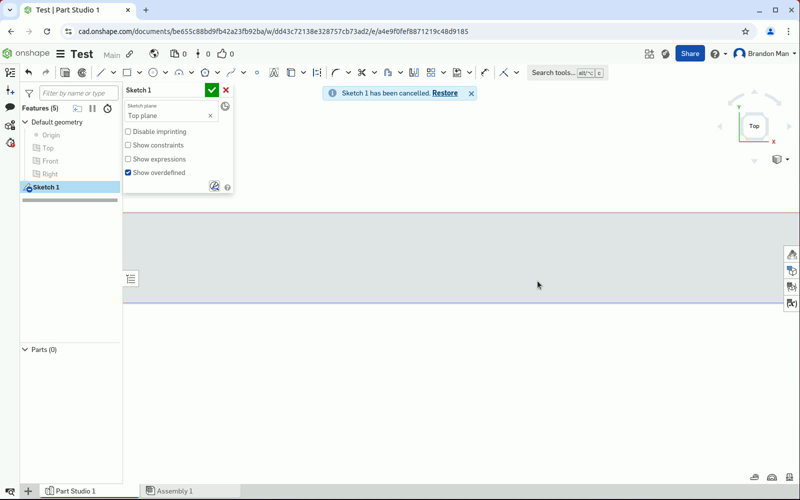
scroll(-6)
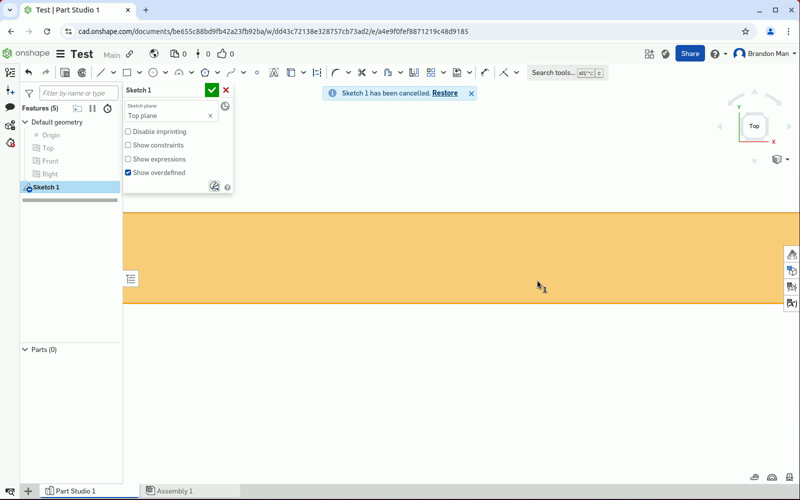
scroll(-6)
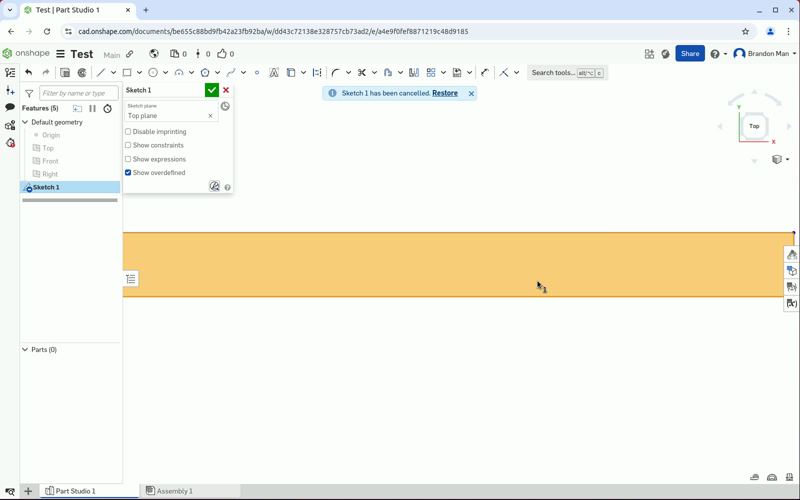
scroll(-6)
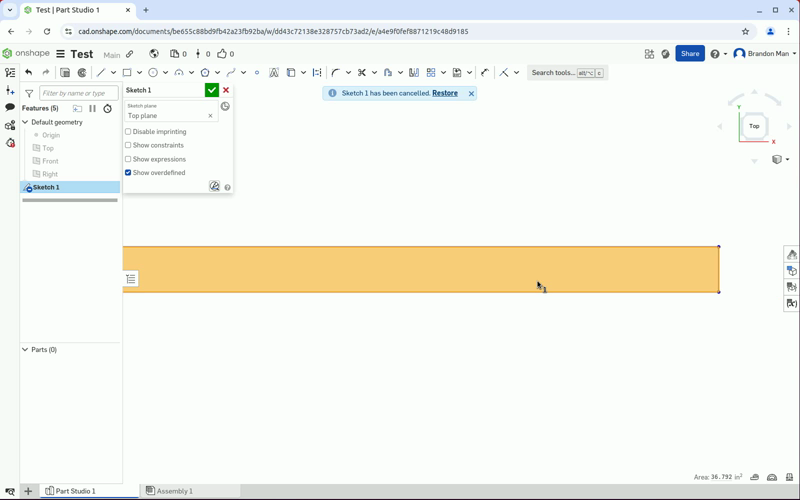
scroll(-6)
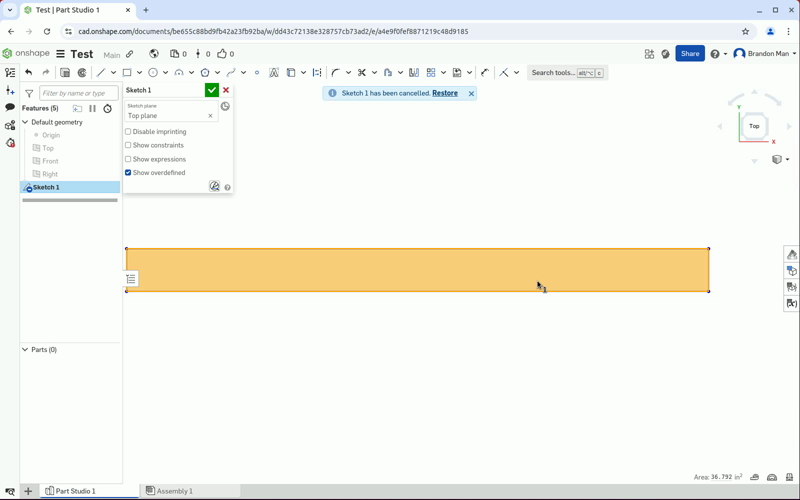
scroll(-6)
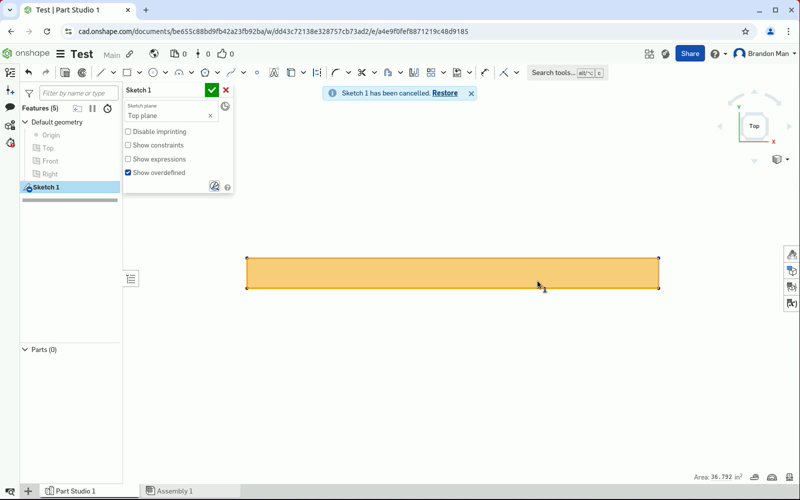
scroll(-6)
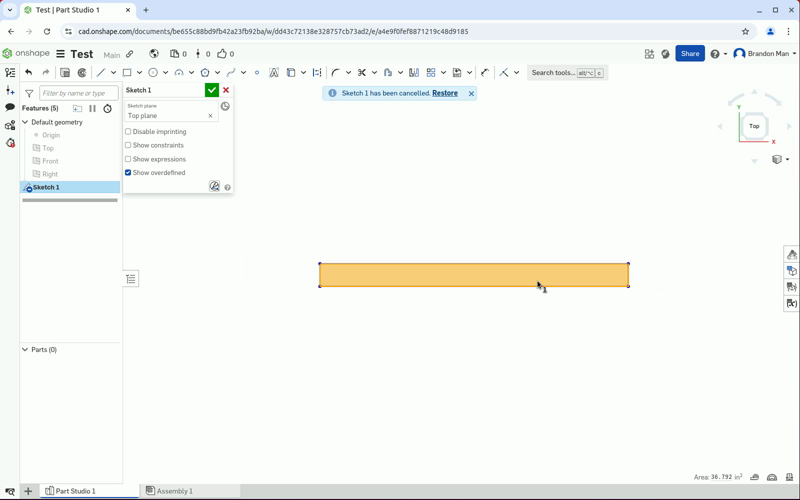
scroll(-6)
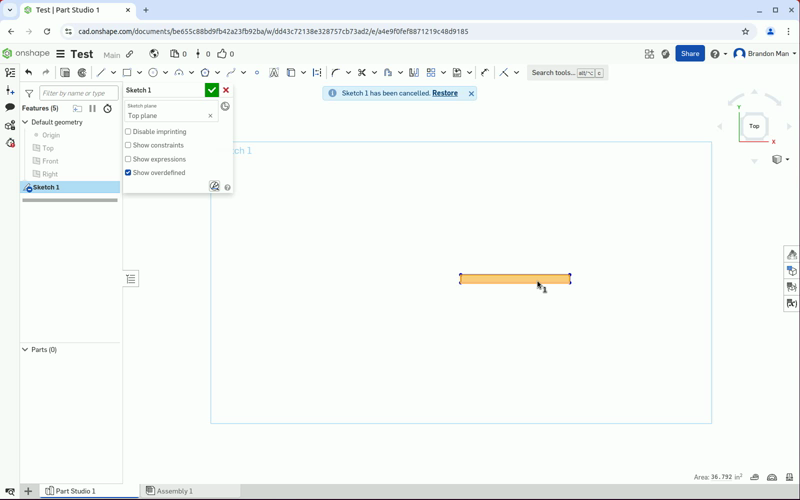
mouse_move(73, 352)
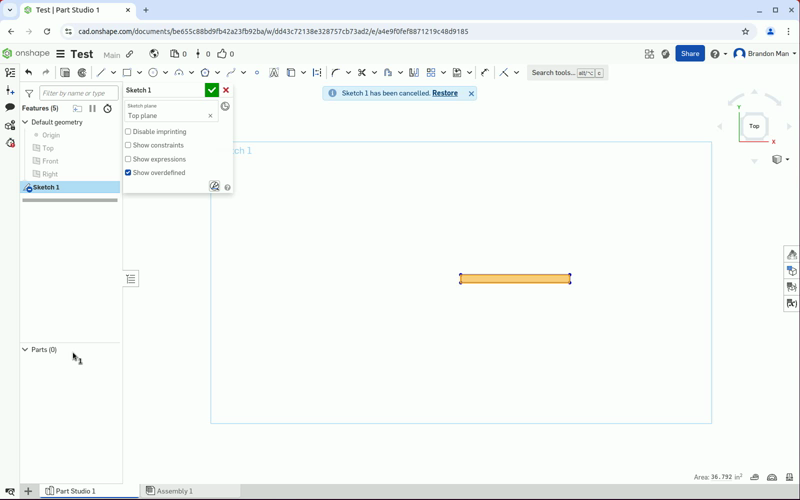
key(shift+y)
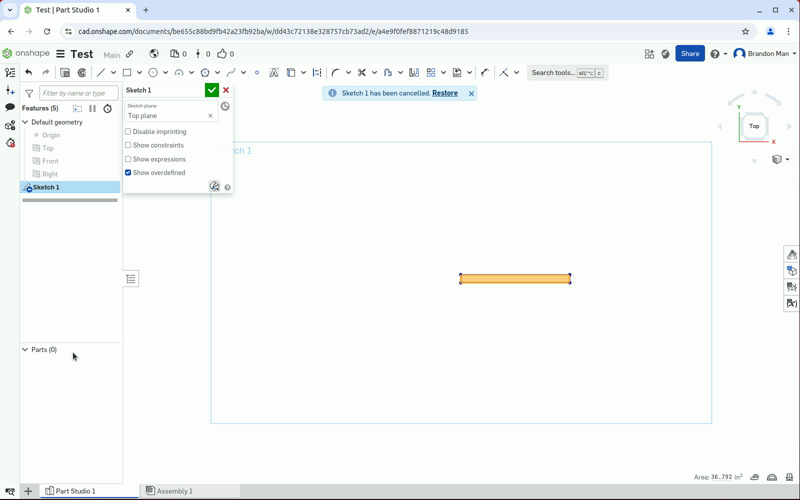
key(shift+e)
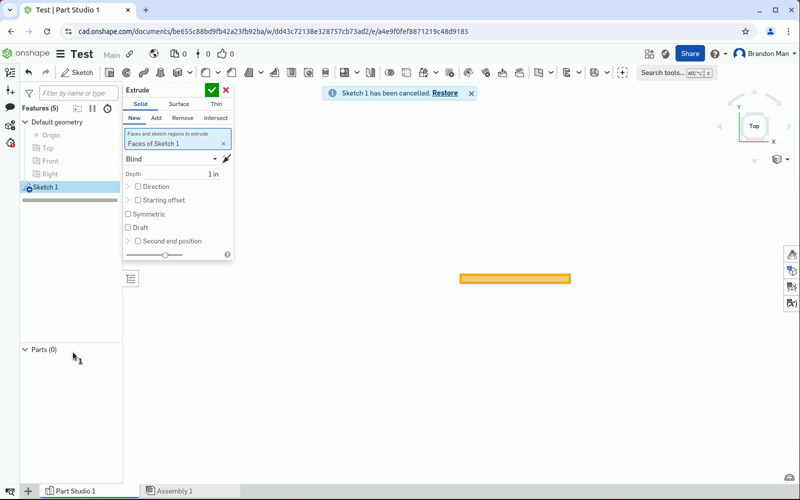
mouse_move(143, 106)
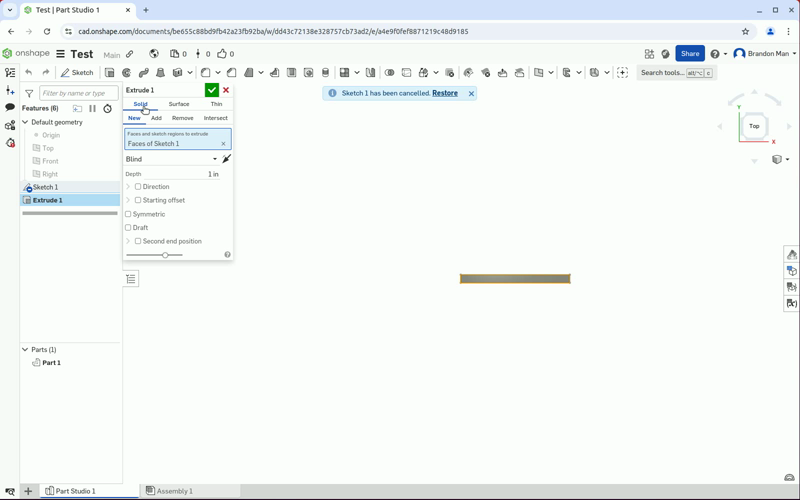
click(143, 106)
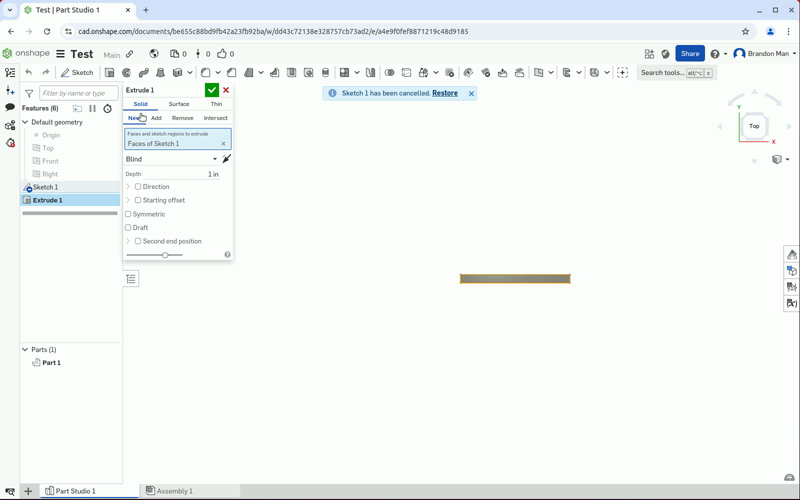
mouse_move(137, 120)
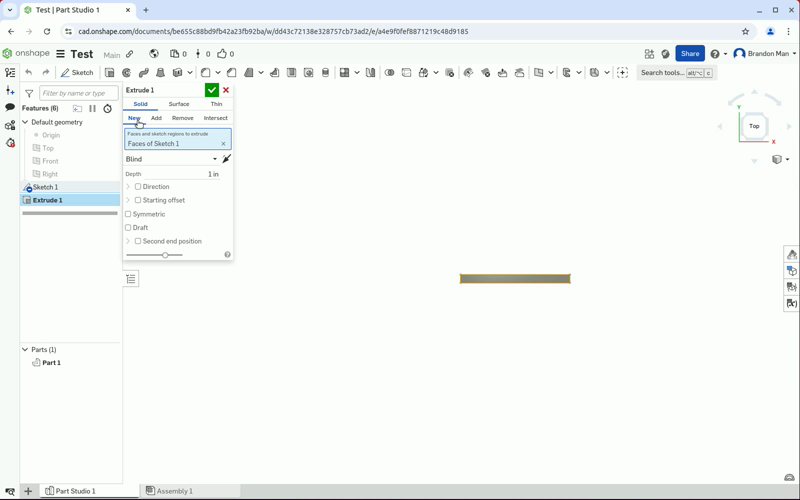
click(137, 120)
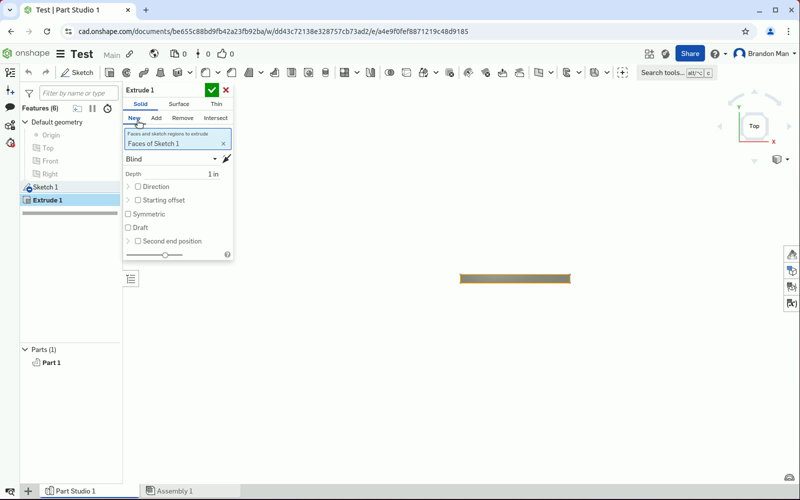
key(tab, 4)
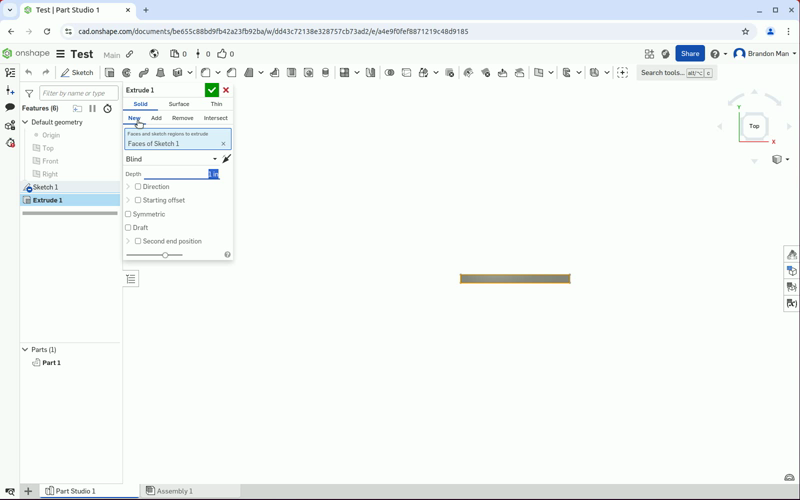
text(0.722)
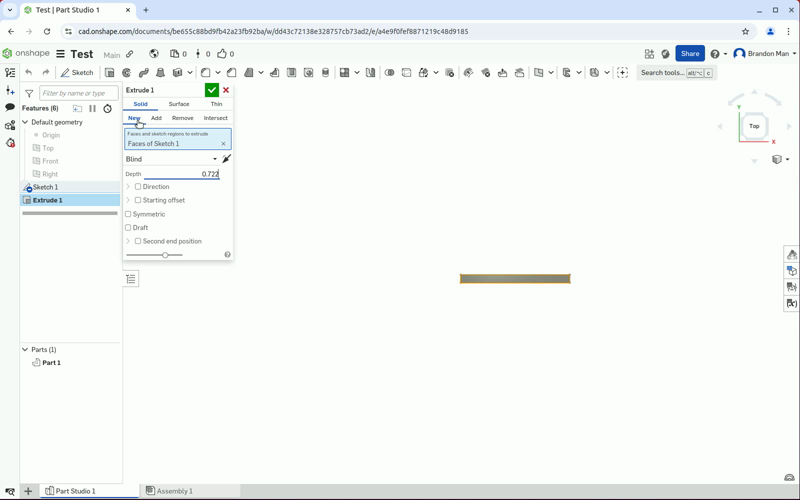
key(enter)
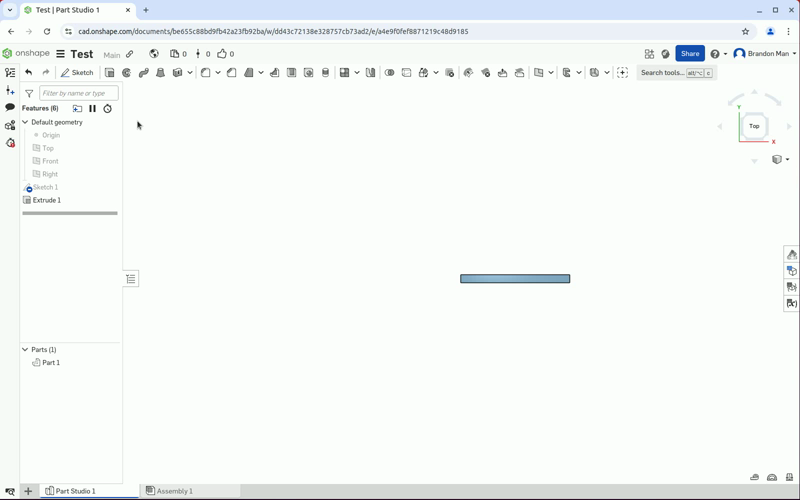
key(shift+h)
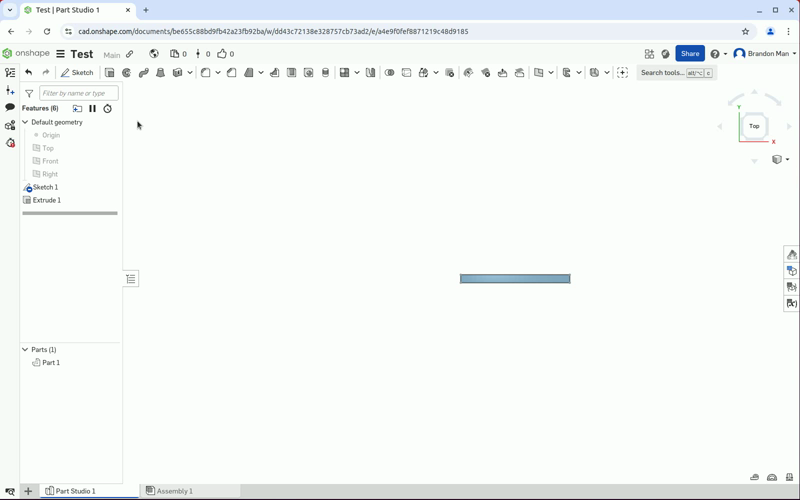
key(shift+h)
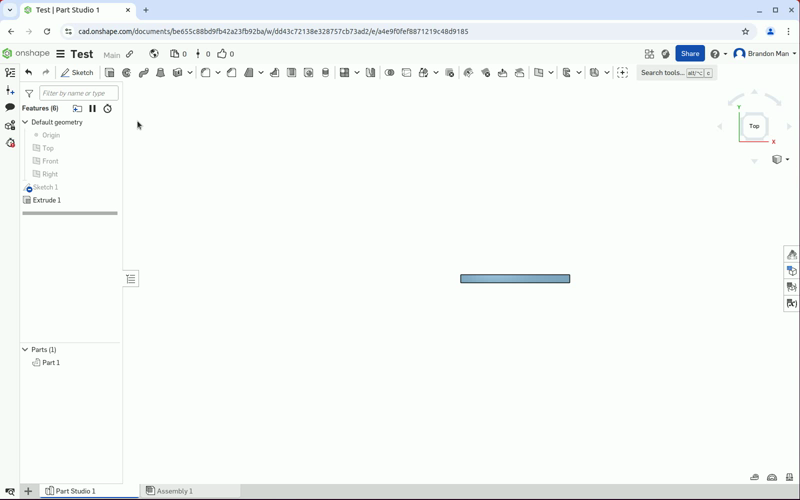
mouse_move(73, 189)
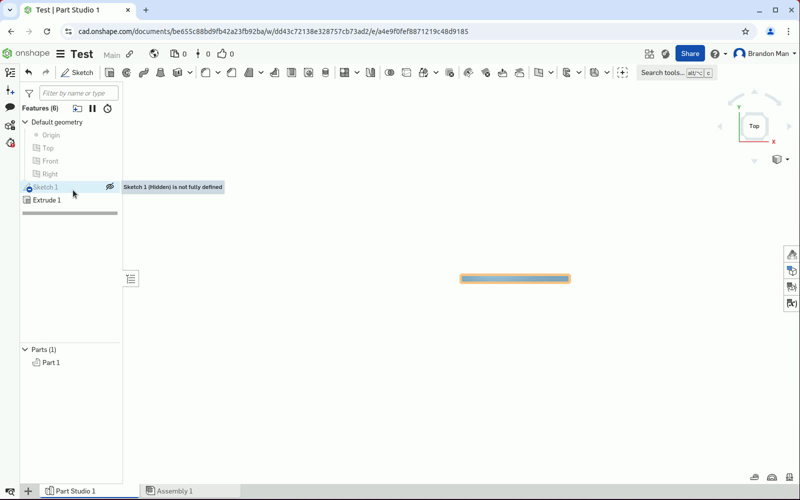
click(73, 189)
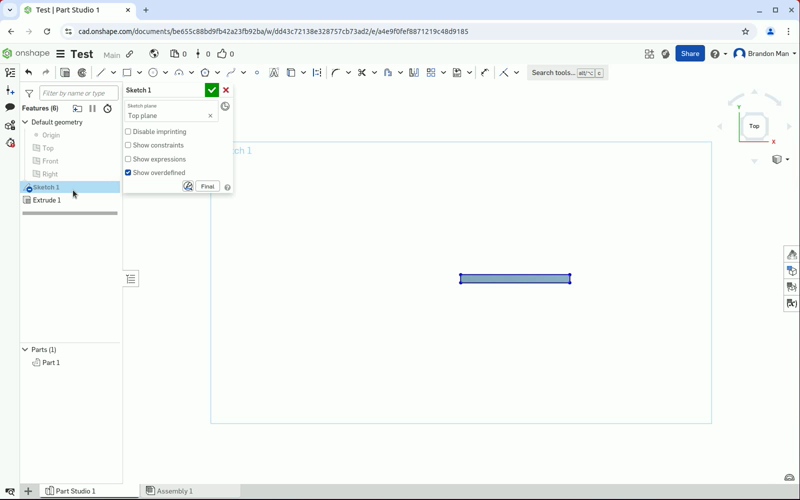
mouse_move(229, 92)
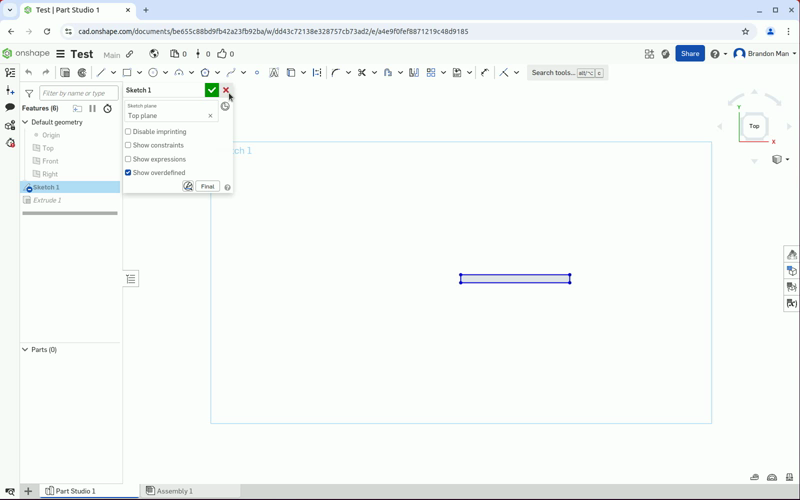
click(229, 92)
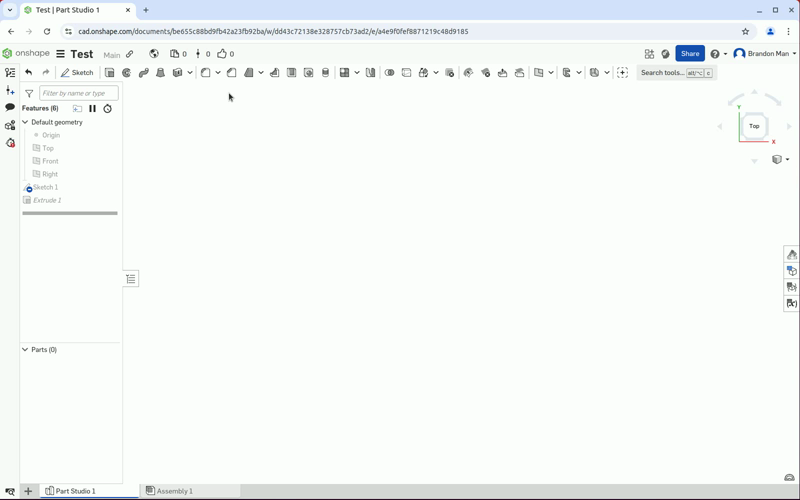
mouse_move(73, 352)
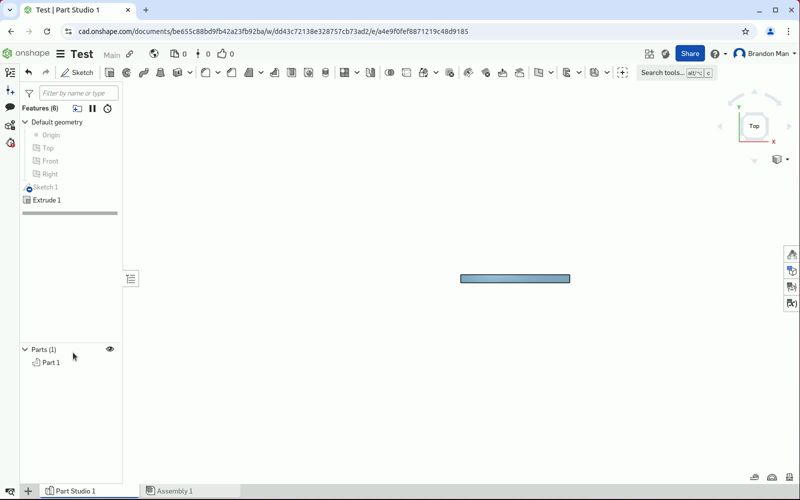
key(y)
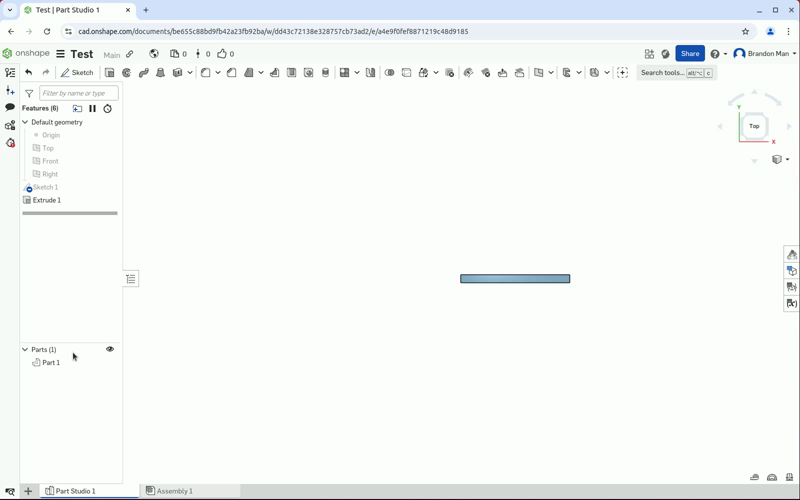
key(shift+p)
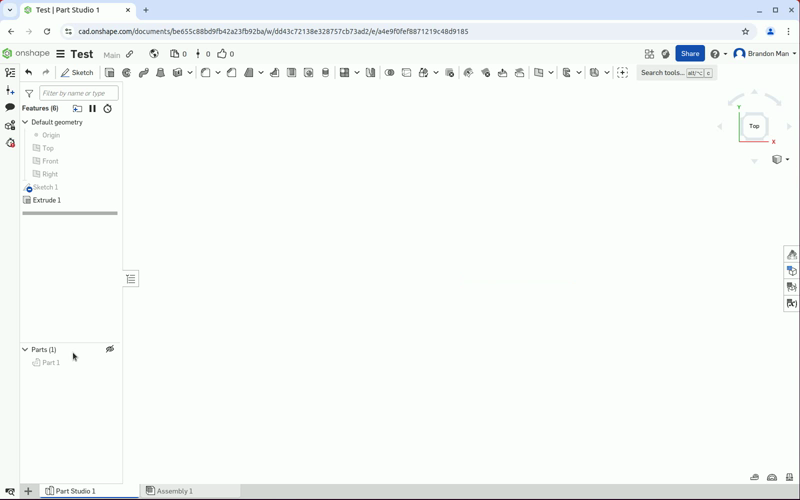
key(space)
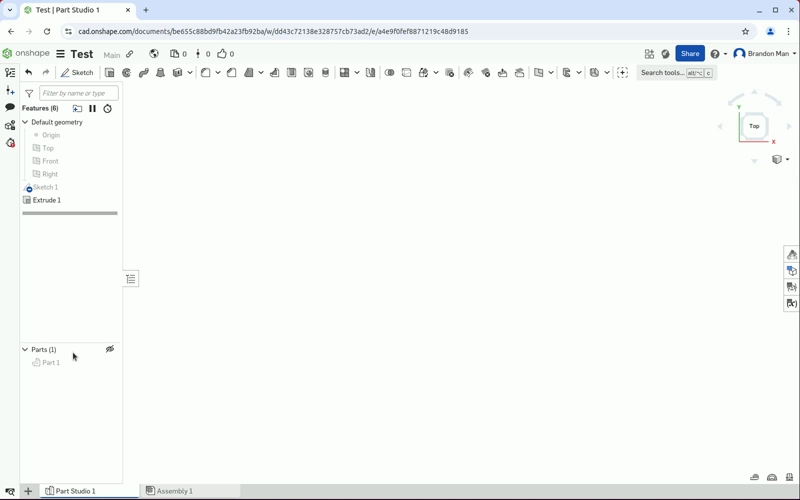
key_down(shift)
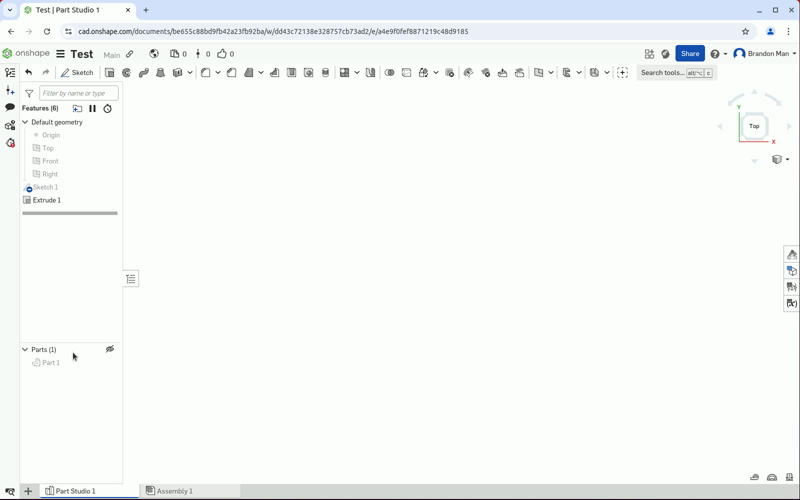
key(up)
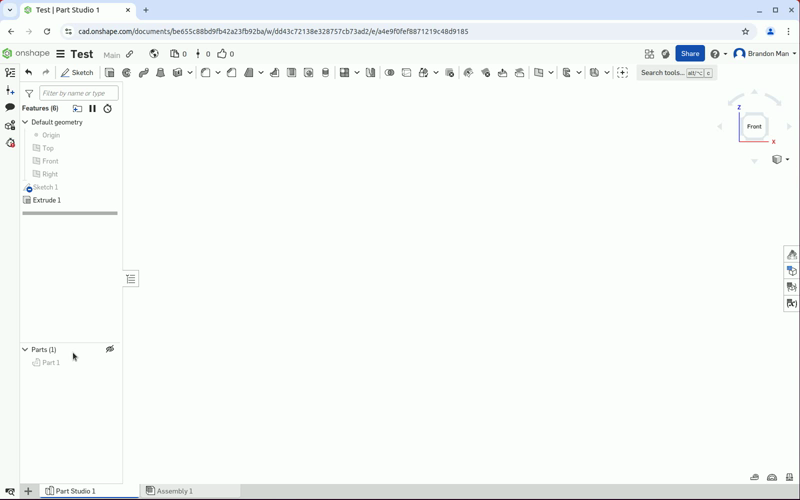
key_up(shift)
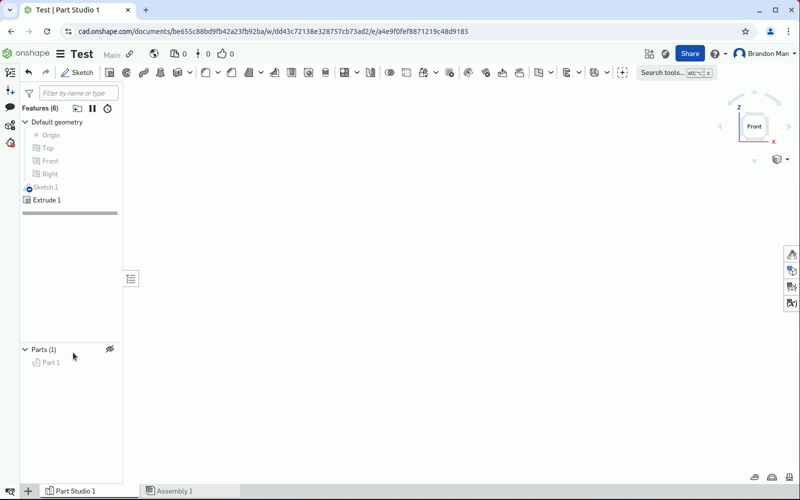
key(space)
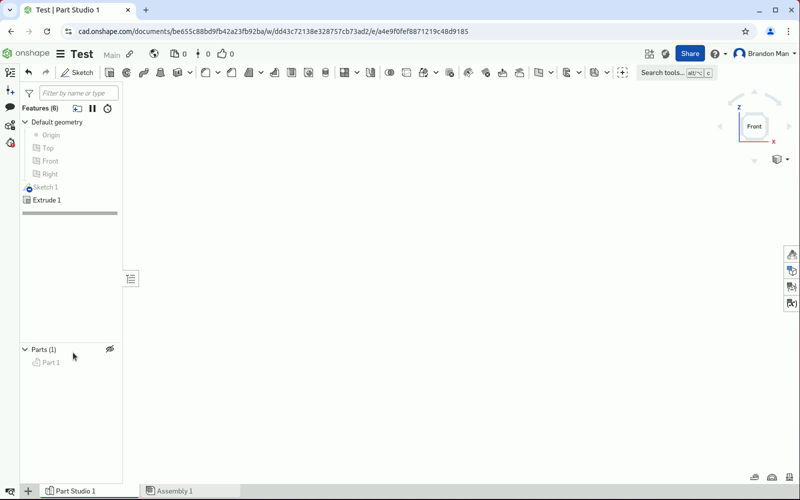
key_down(shift)
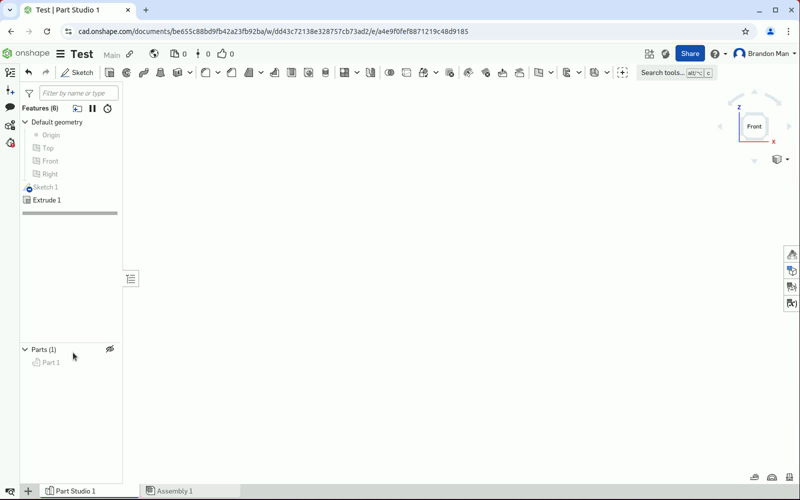
key(left)
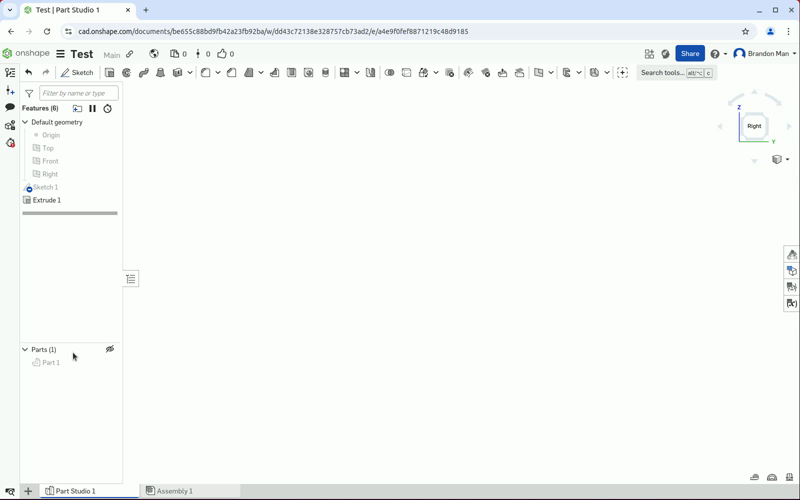
key_up(shift)
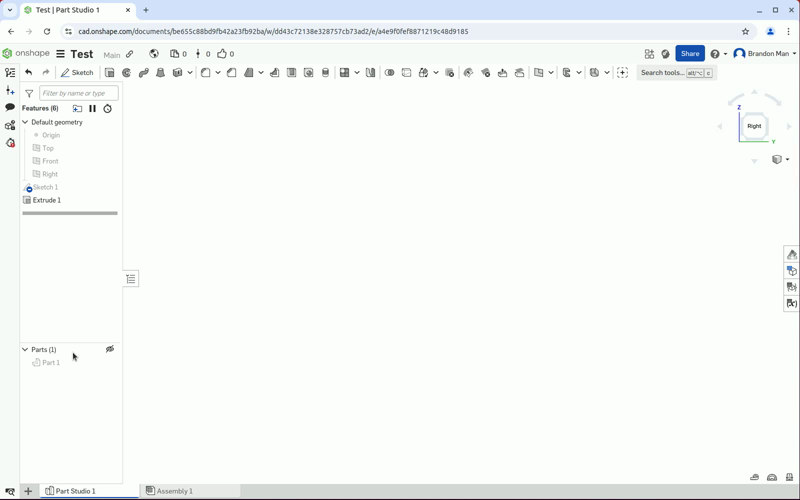
mouse_move(73, 352)
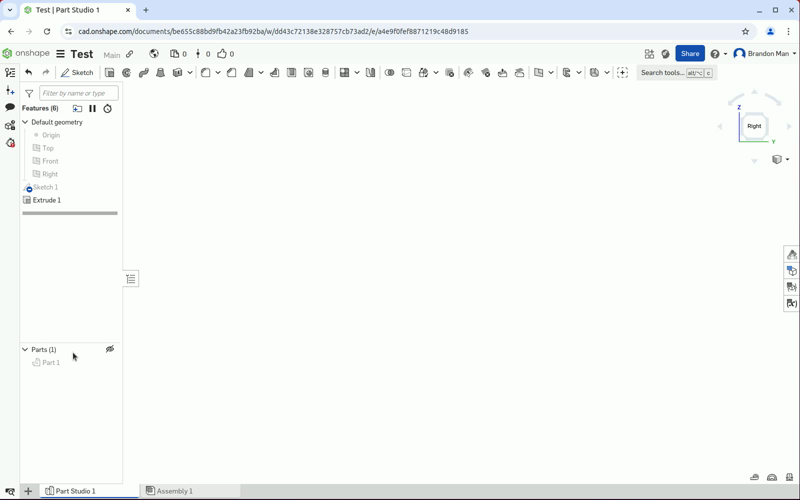
key(shift+y)
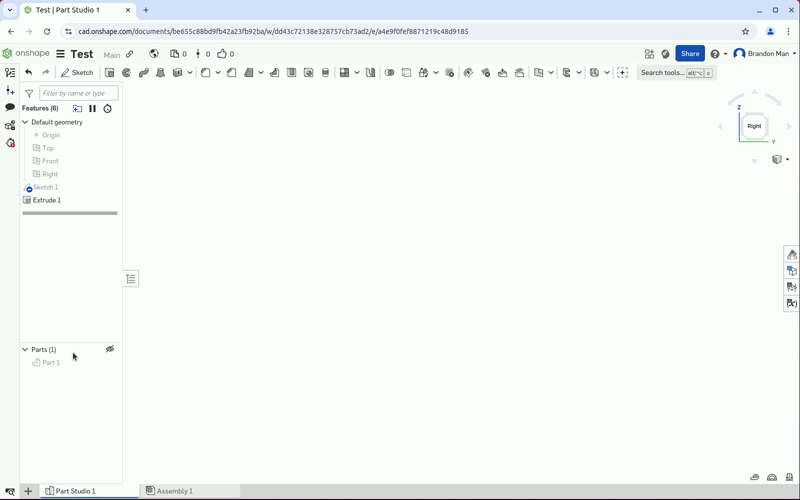
key(shift+s)
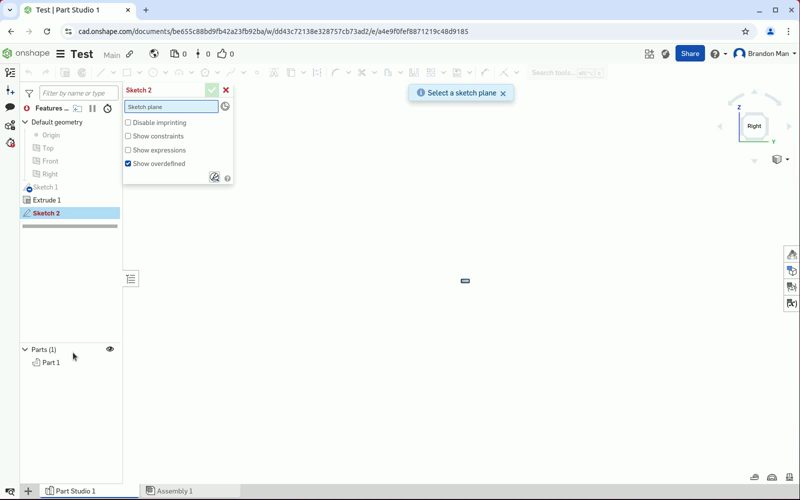
mouse_move(73, 176)
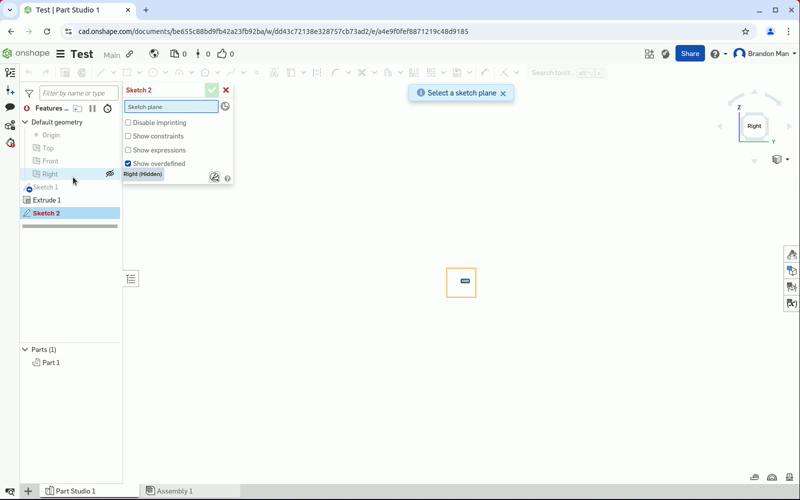
click(73, 176)
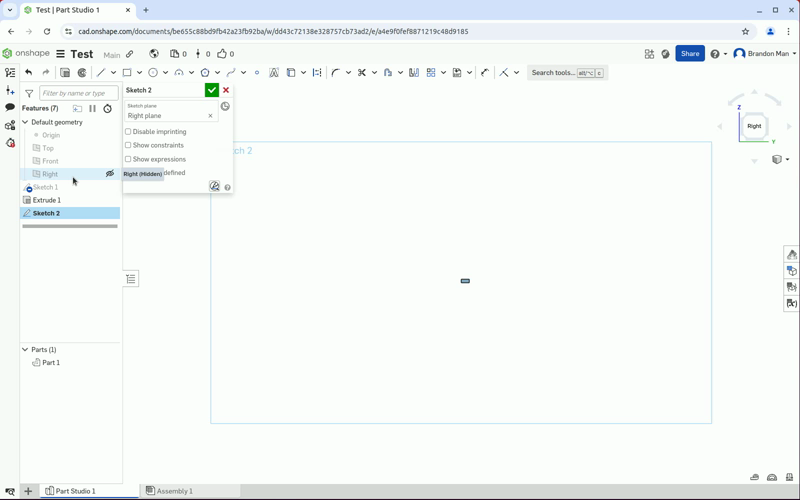
mouse_move(73, 352)
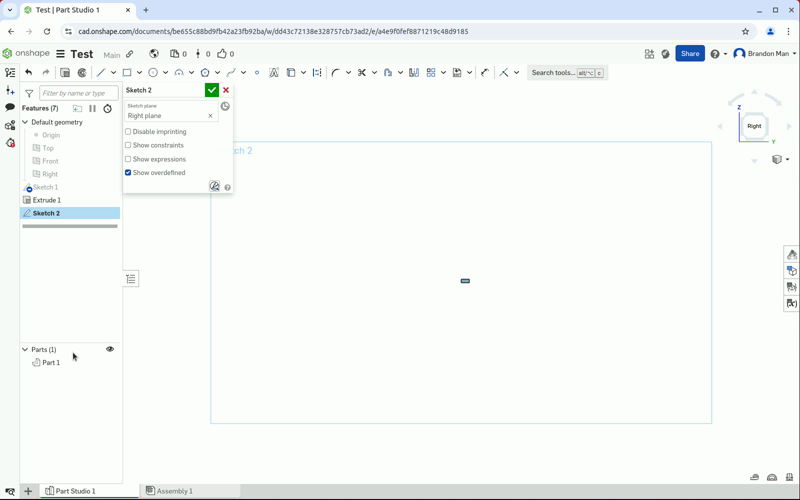
key(y)
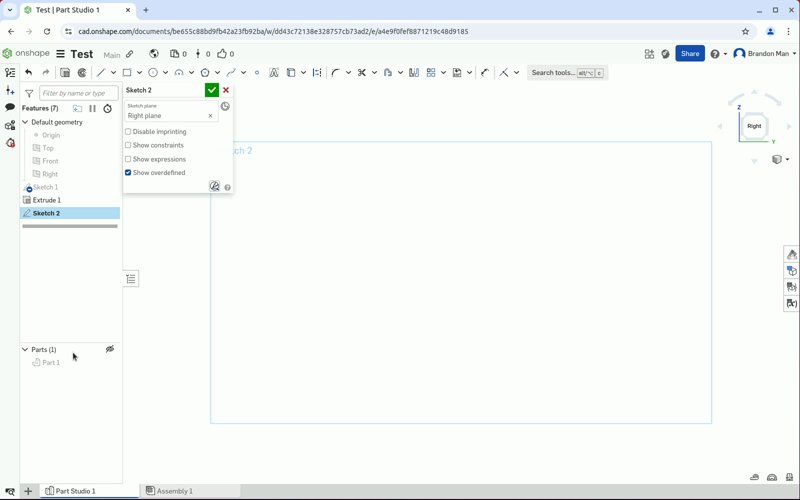
key(l)
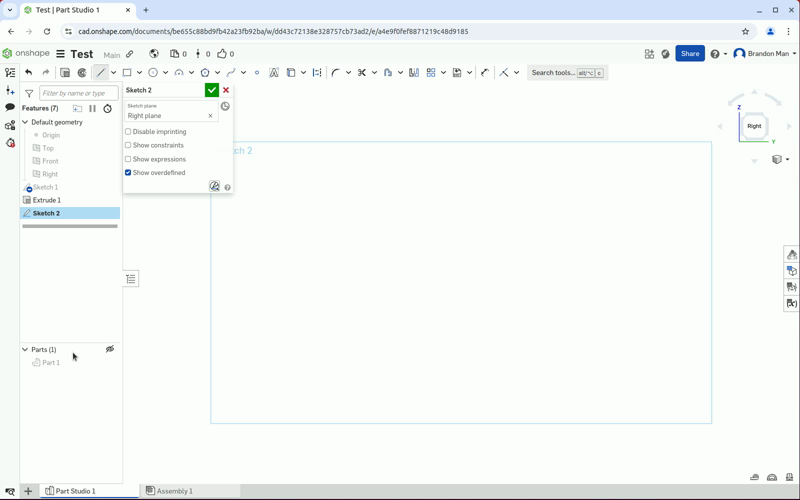
key_down(shift)
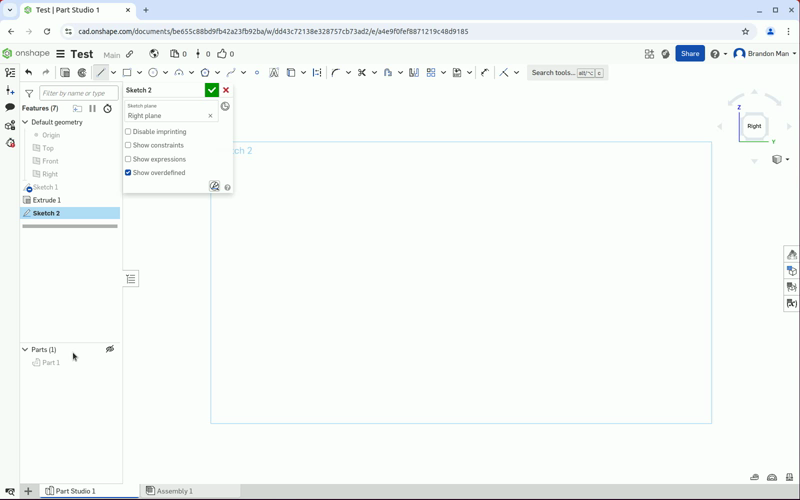
mouse_move(460, 309)
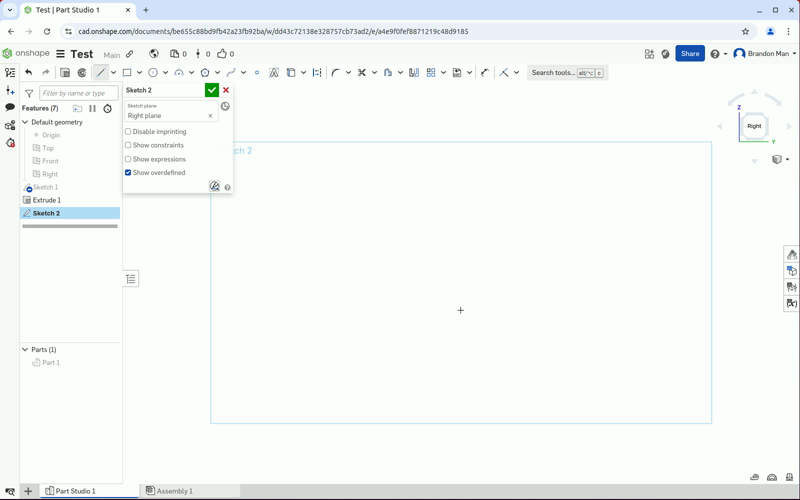
click(460, 309)
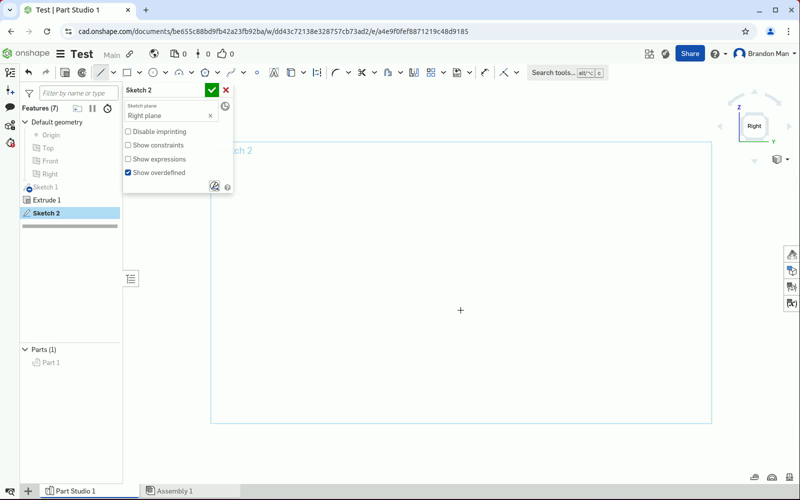
key_up(shift)
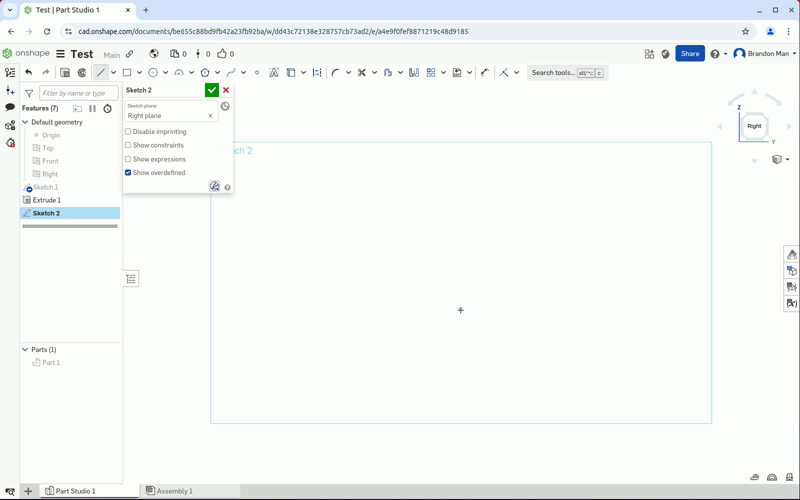
key_down(shift)
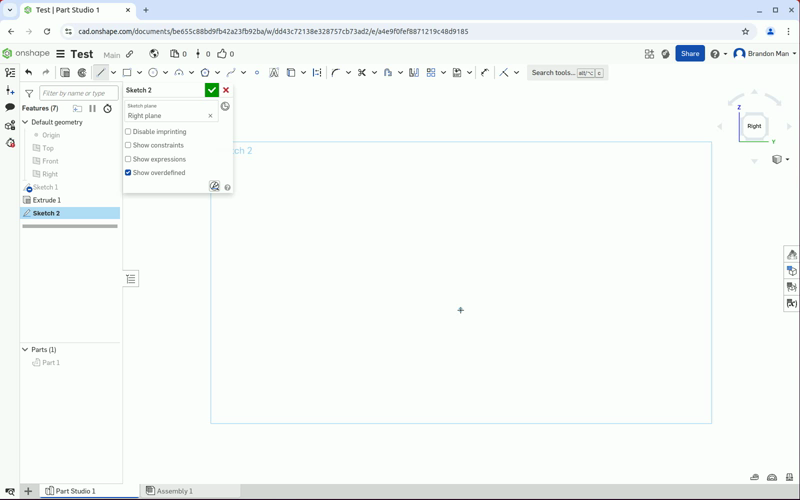
mouse_move(542, 309)
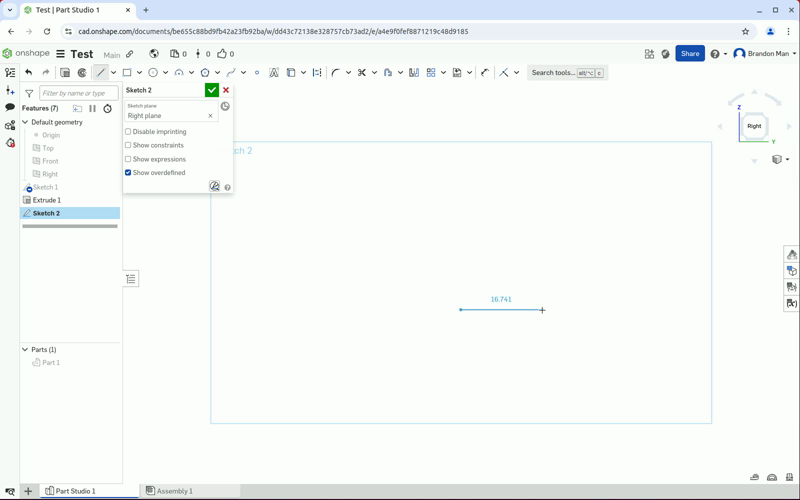
click(542, 309)
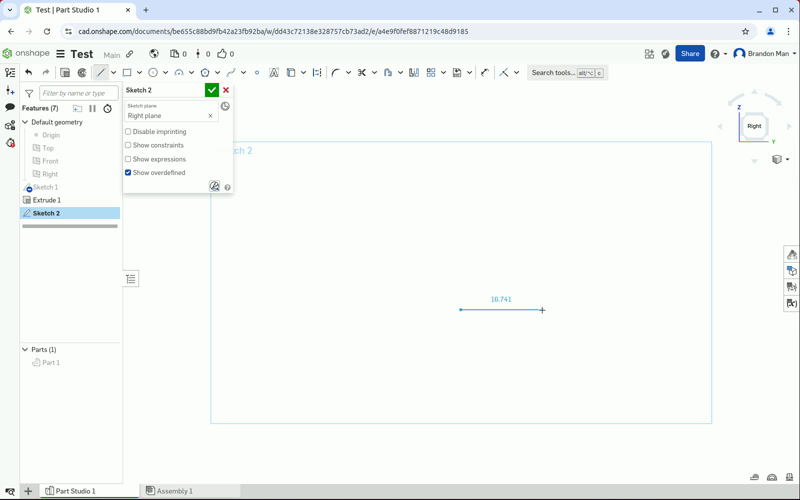
key_up(shift)
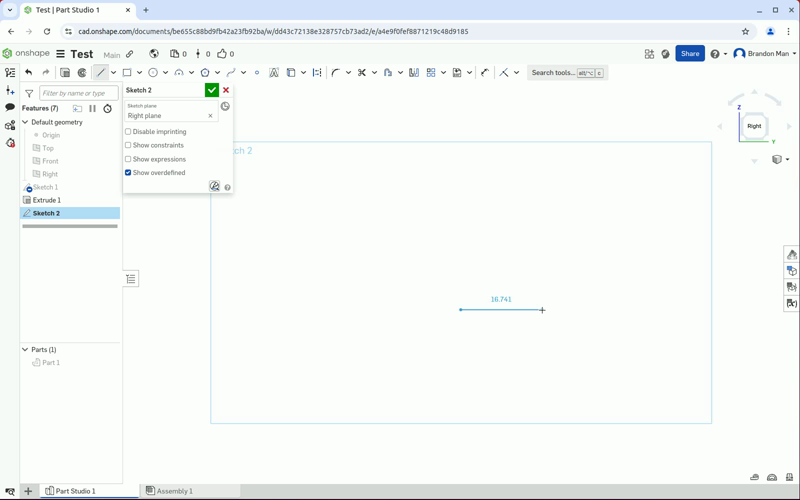
key_down(shift)
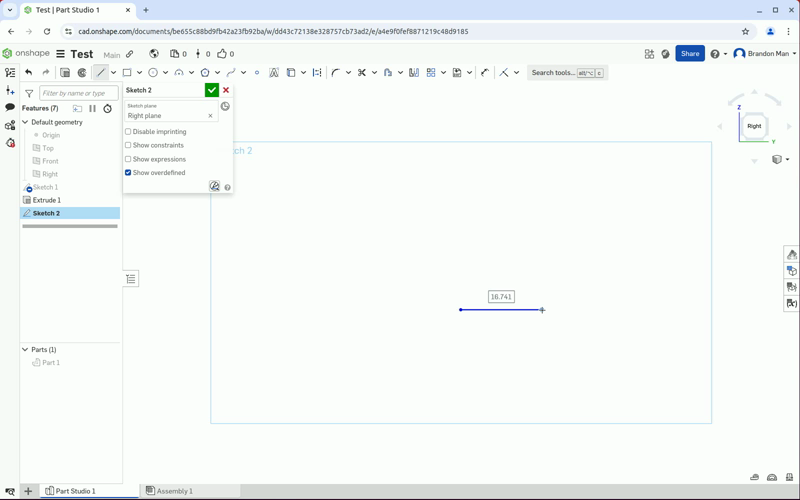
mouse_move(572, 309)
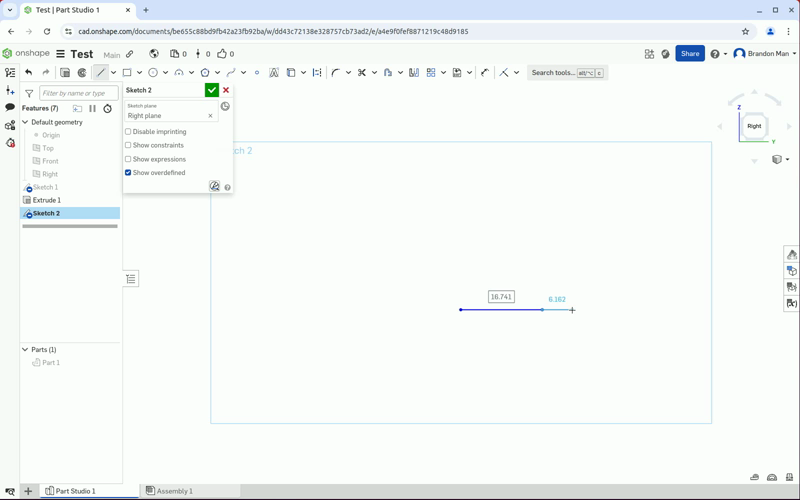
mouse_move(542, 301)
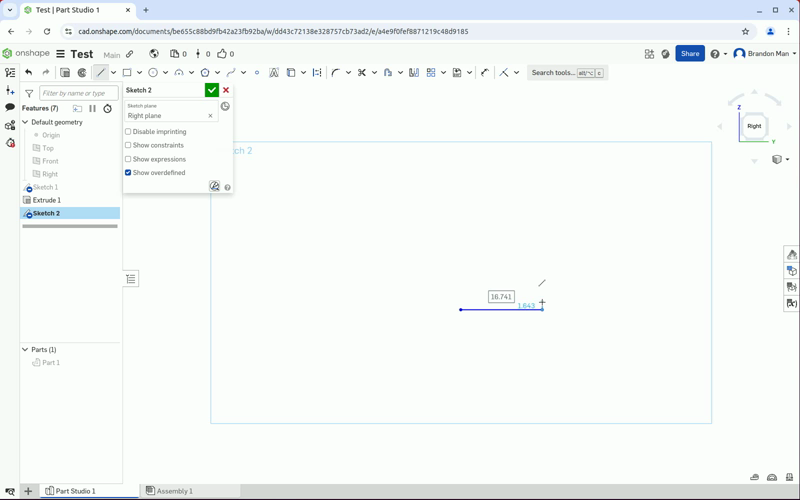
click(542, 301)
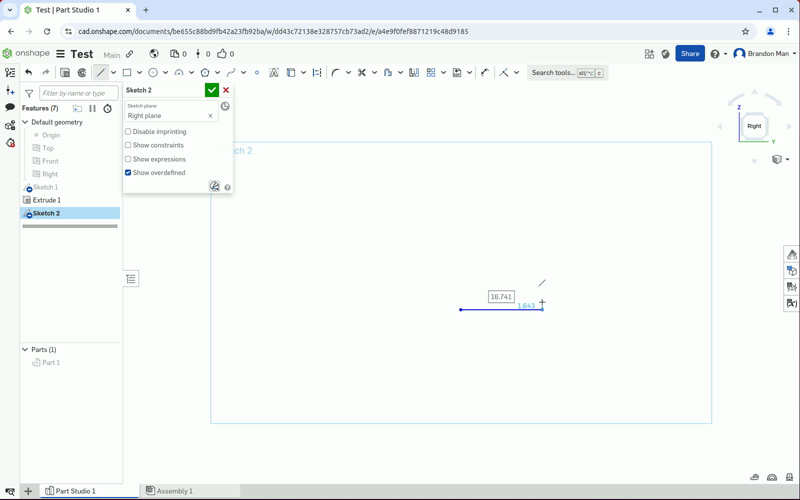
key_up(shift)
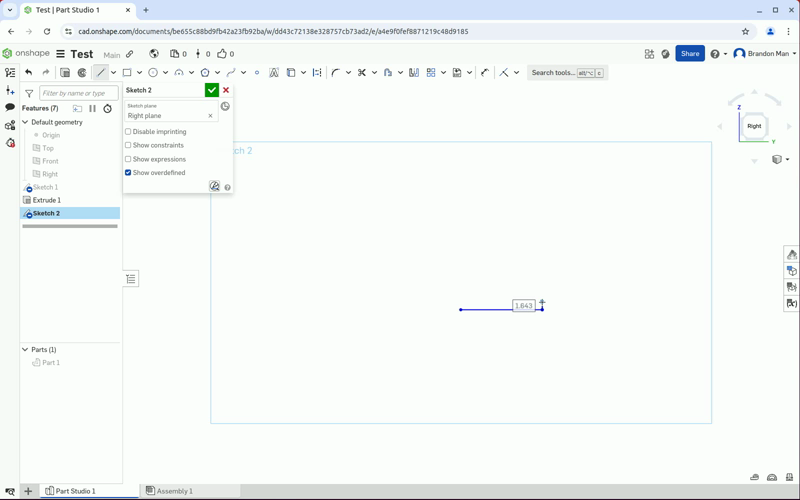
key_down(shift)
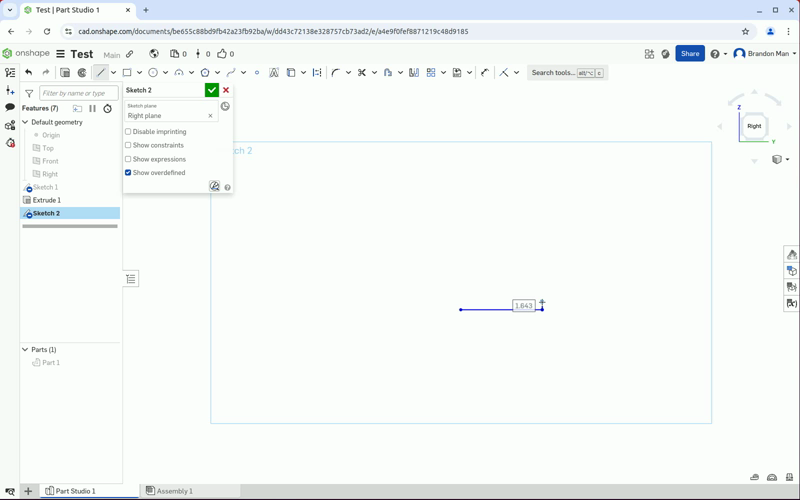
mouse_move(460, 301)
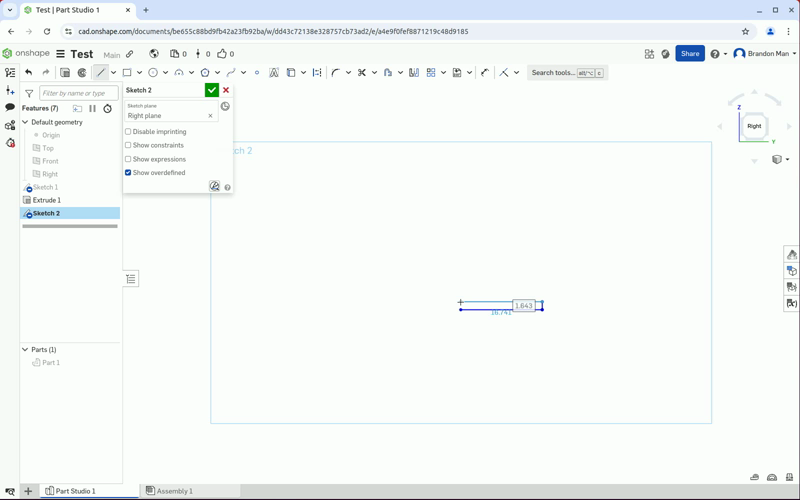
click(460, 301)
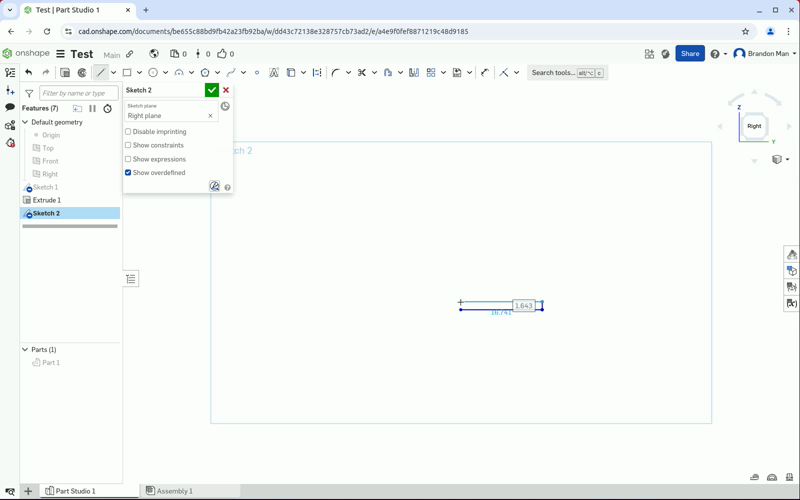
key_up(shift)
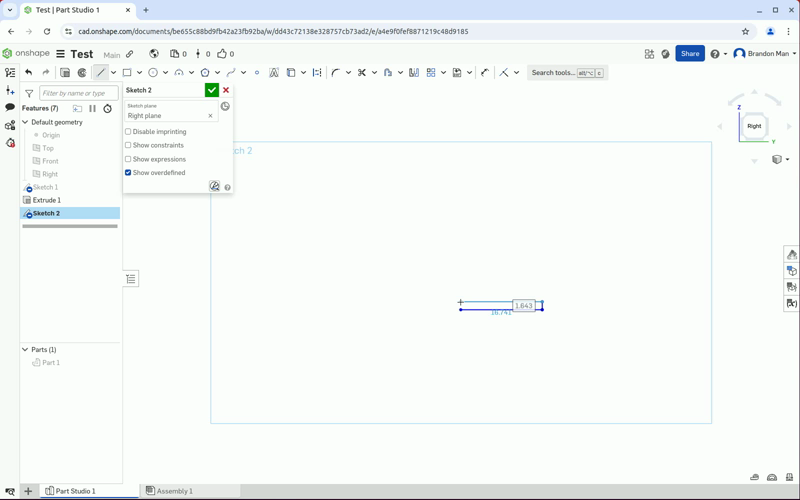
mouse_move(490, 301)
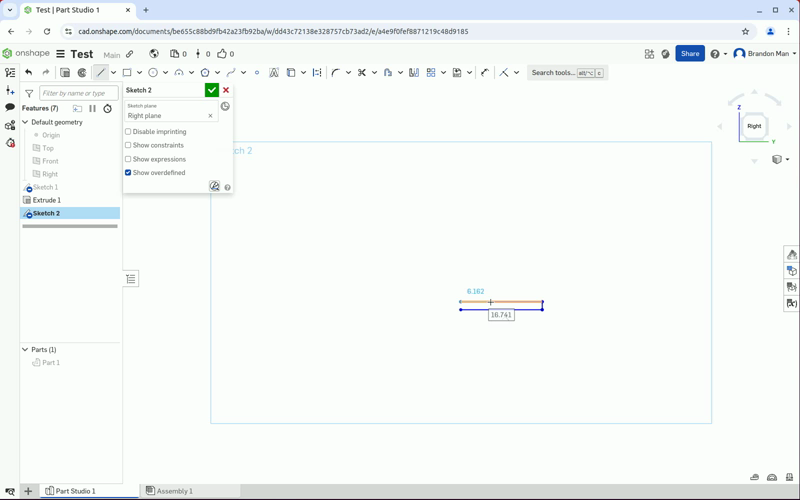
key_down(shift)
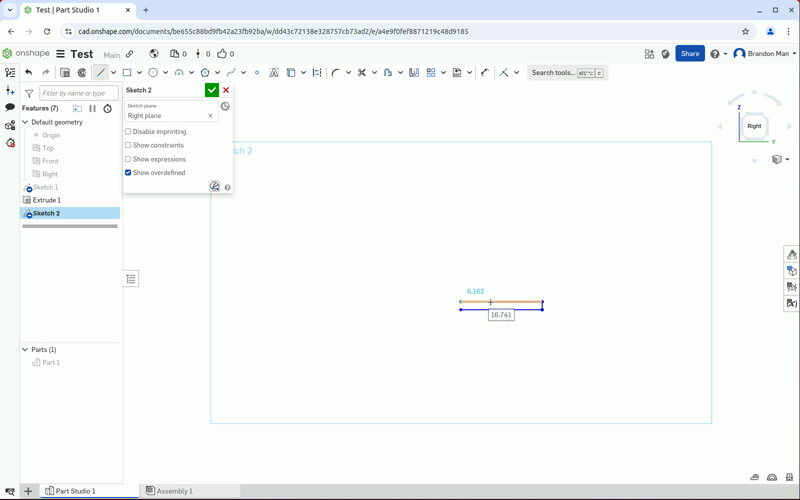
mouse_move(460, 309)
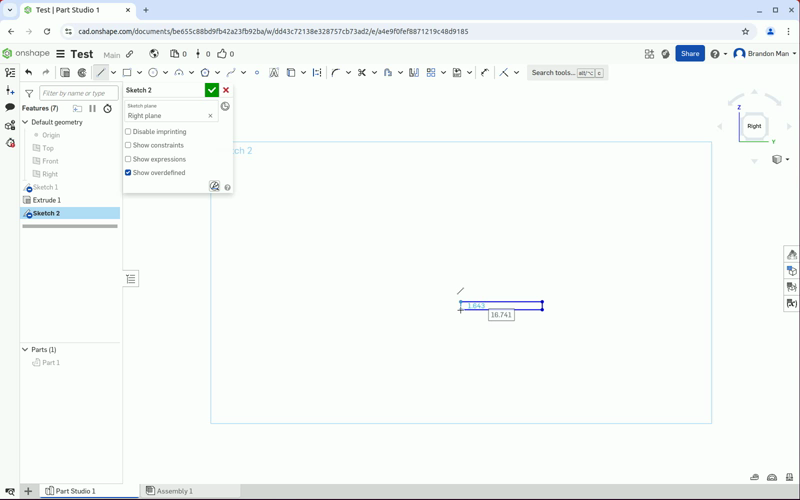
key_up(shift)
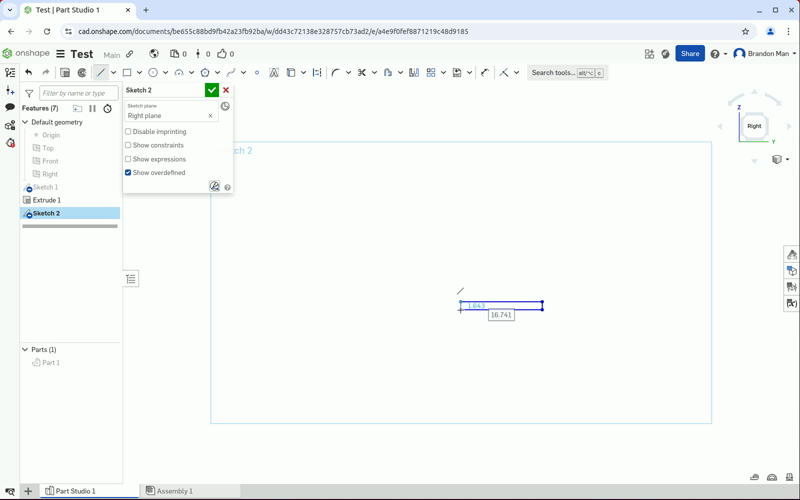
click(460, 309)
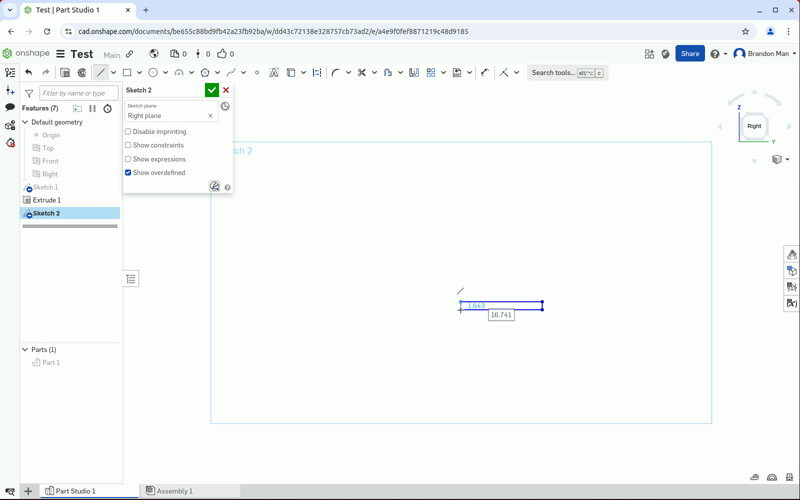
key(esc)
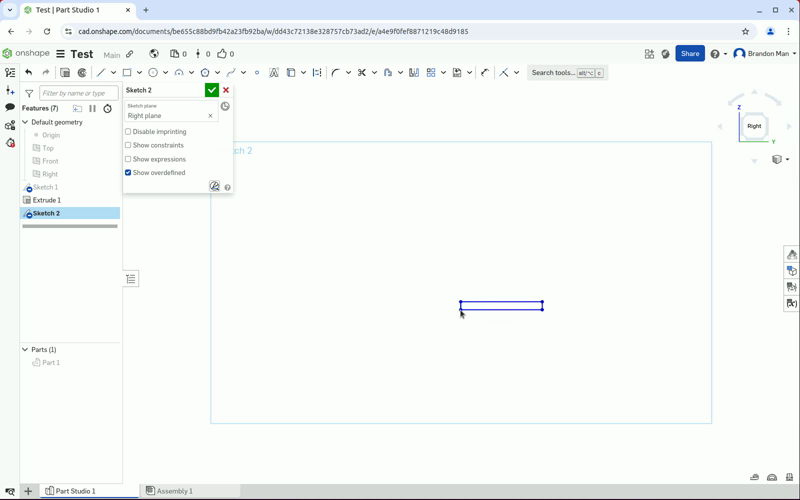
mouse_move(471, 304)
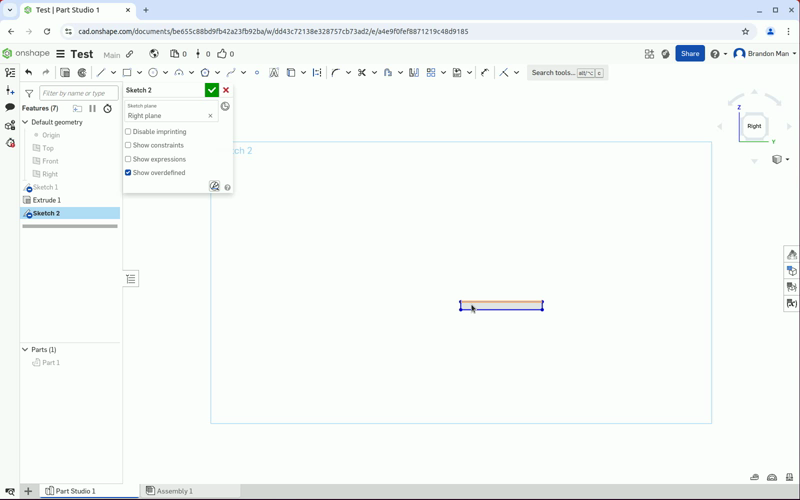
scroll(6)
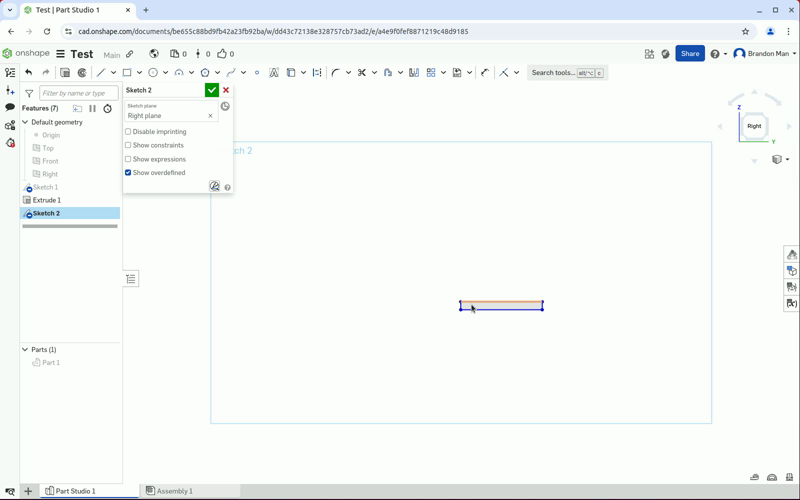
scroll(6)
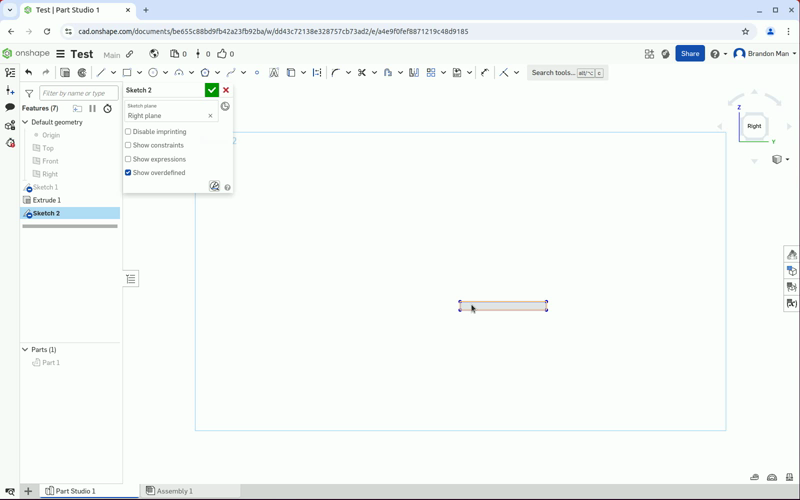
scroll(6)
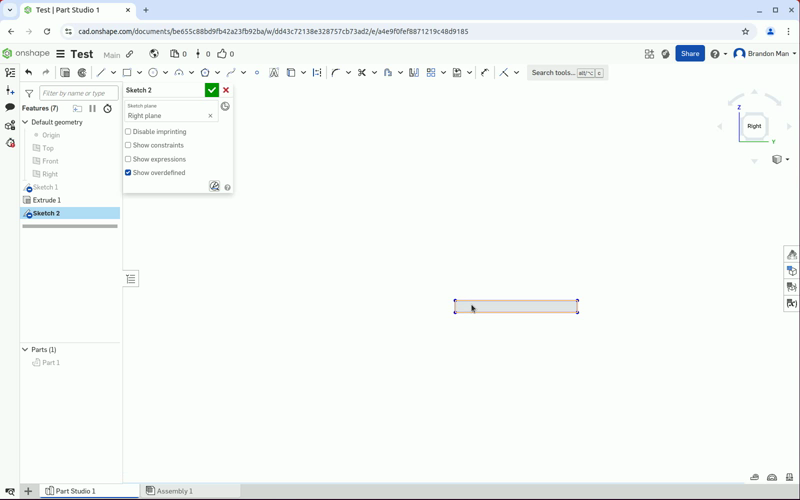
scroll(6)
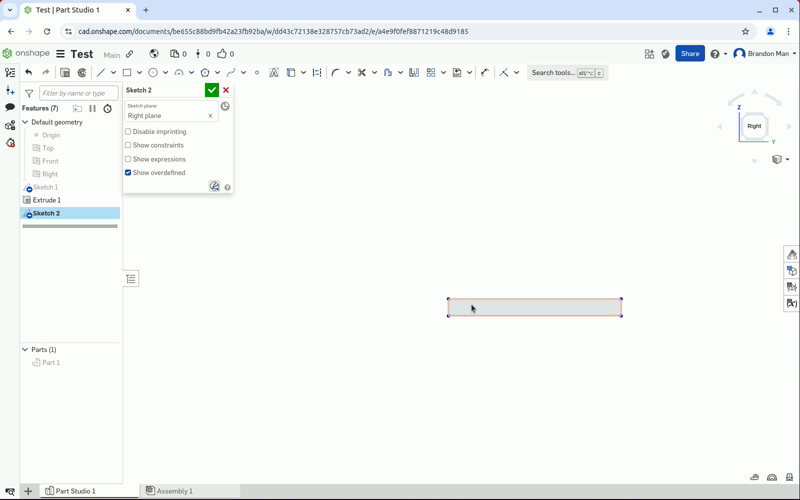
scroll(6)
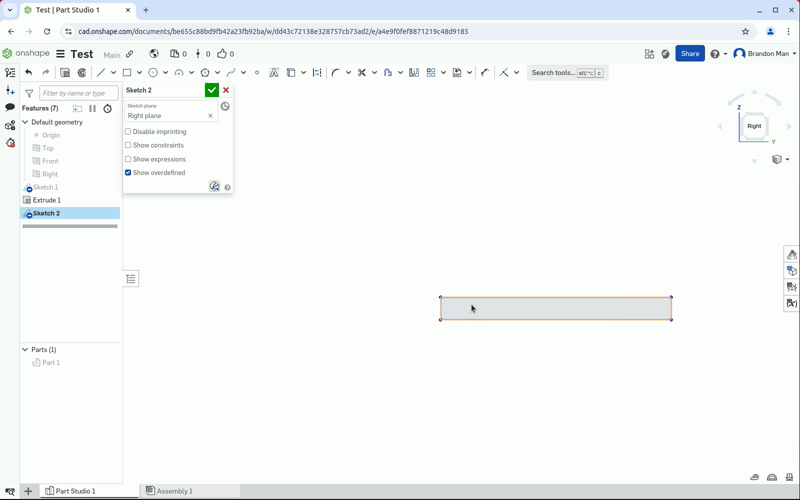
scroll(6)
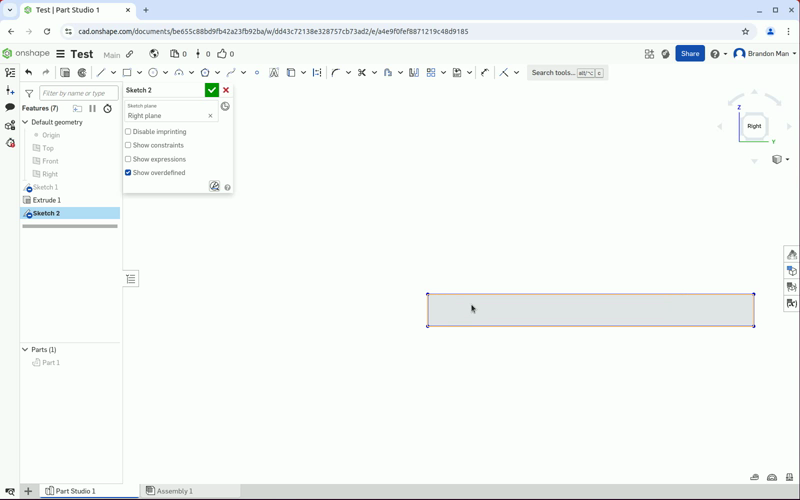
scroll(6)
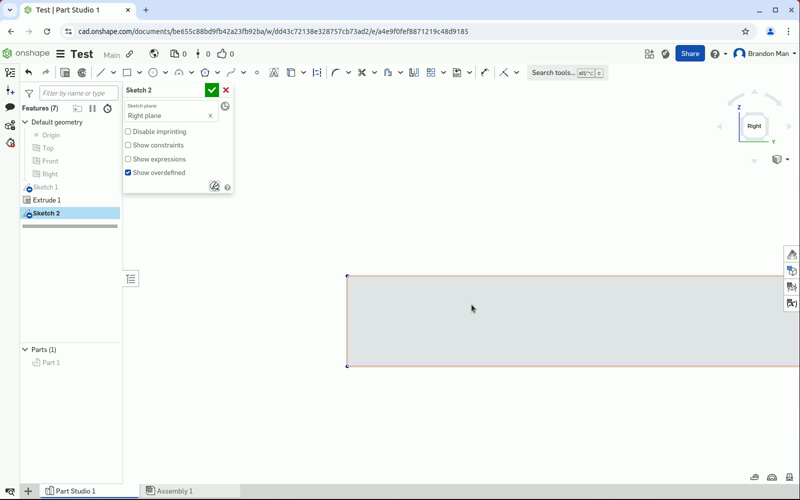
click(471, 304)
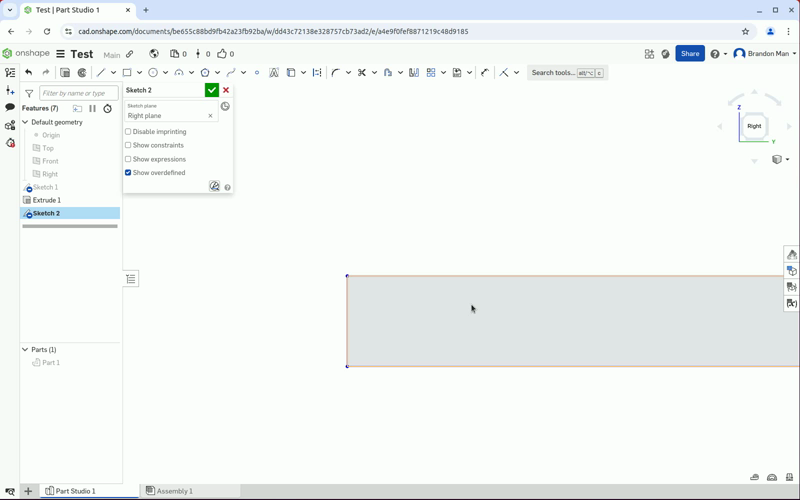
scroll(-6)
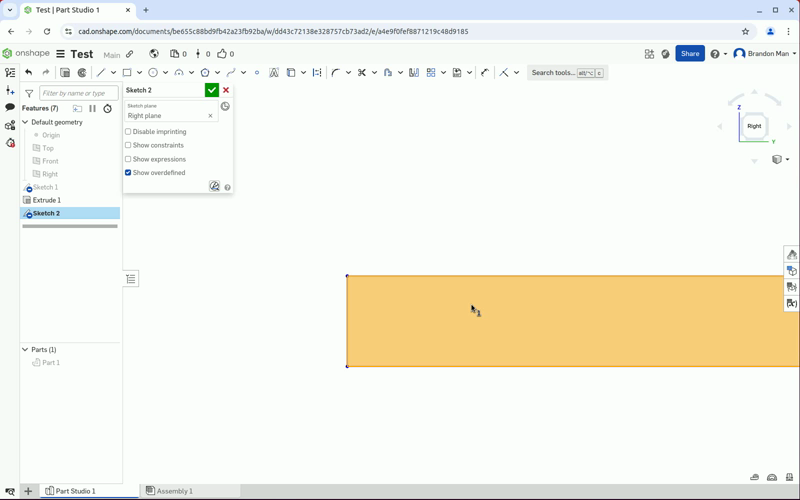
scroll(-6)
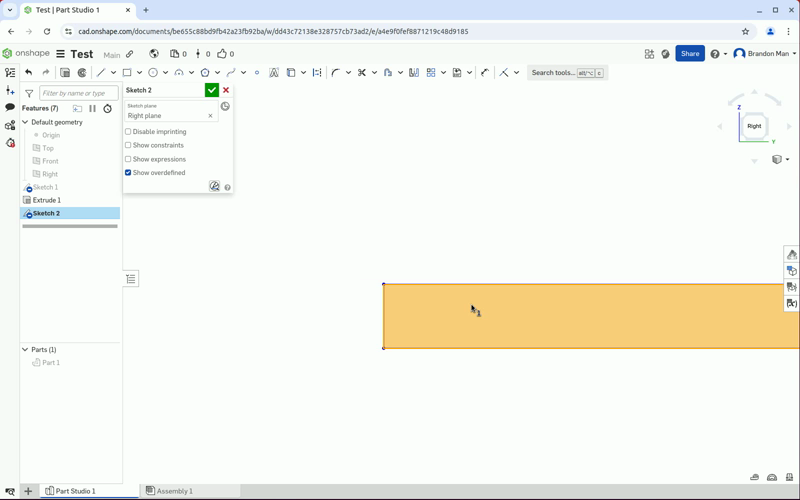
scroll(-6)
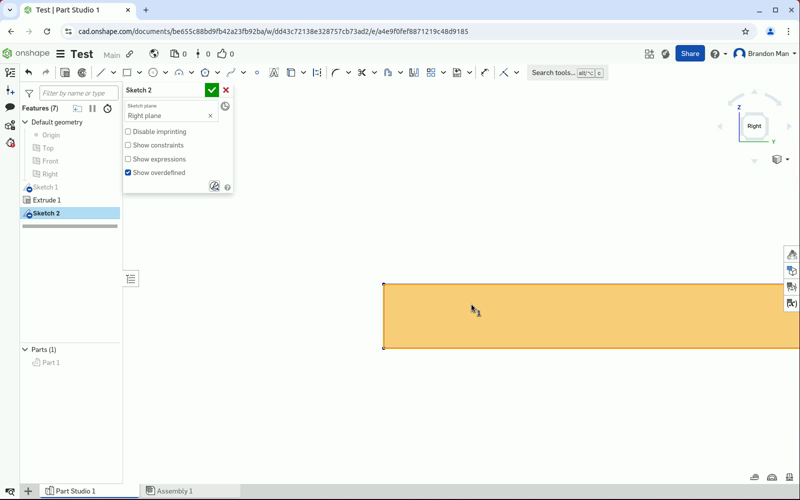
scroll(-6)
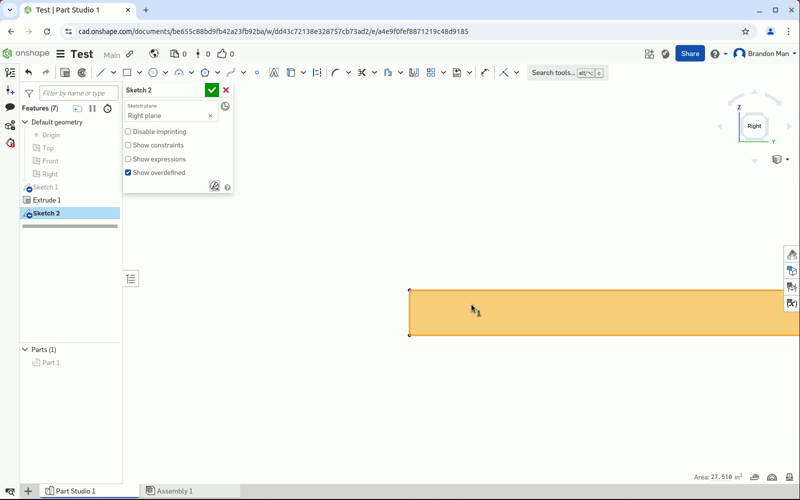
scroll(-6)
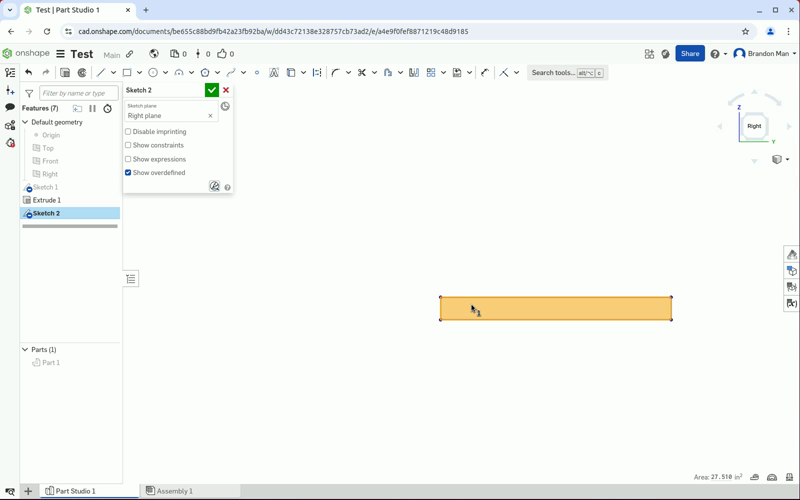
scroll(-6)
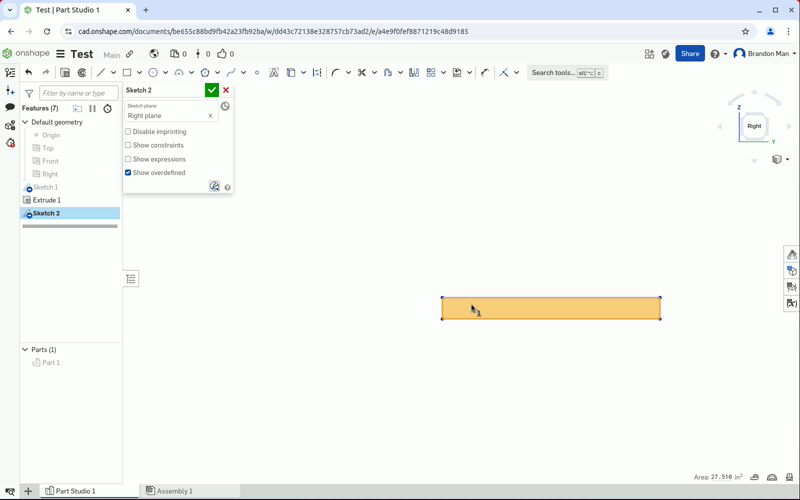
scroll(-6)
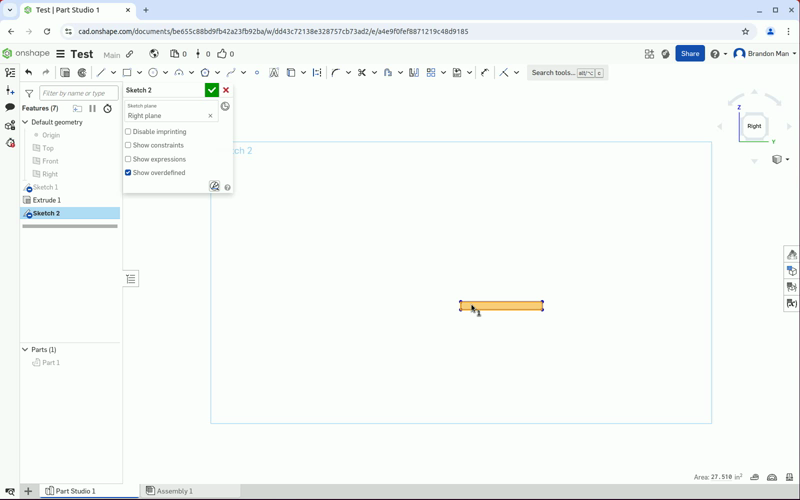
mouse_move(73, 352)
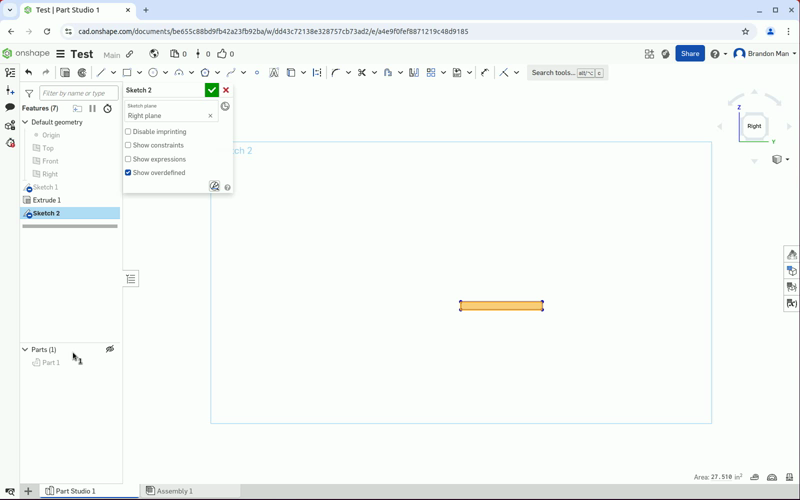
key(shift+y)
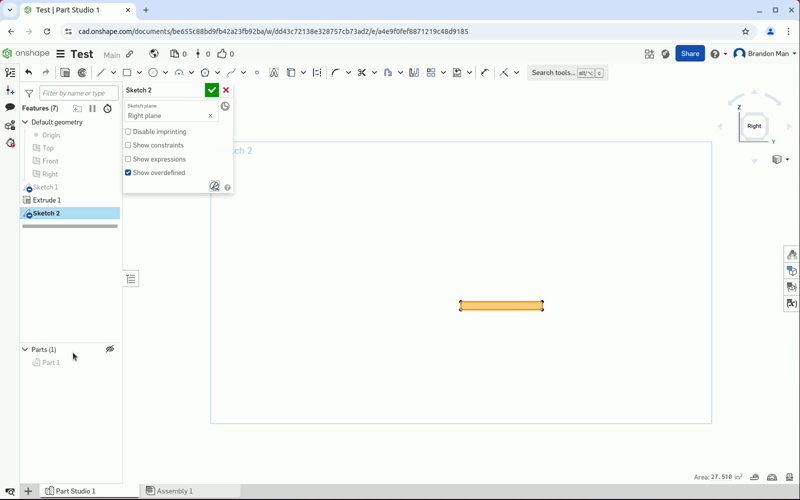
key(shift+e)
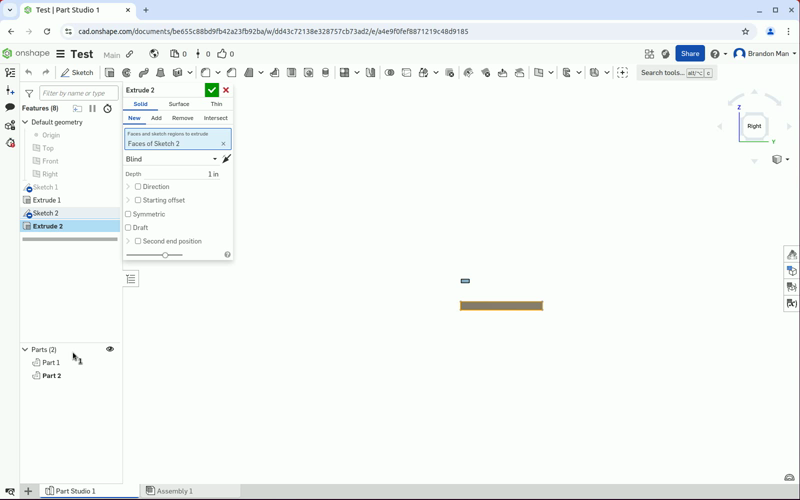
mouse_move(143, 106)
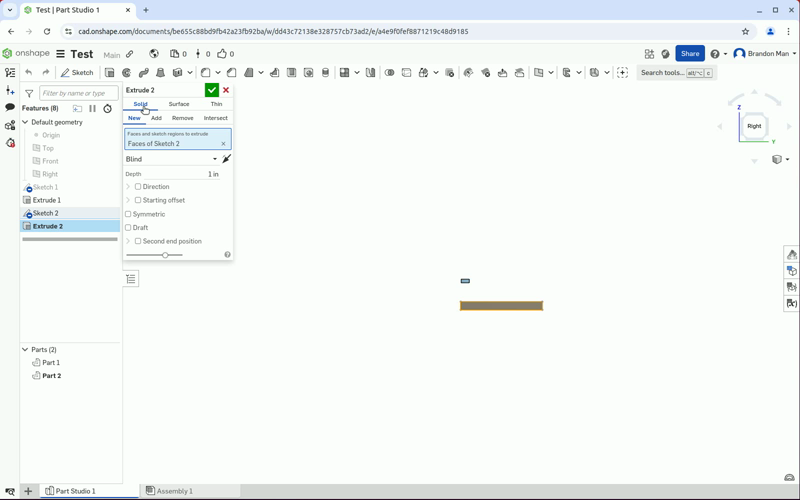
click(143, 106)
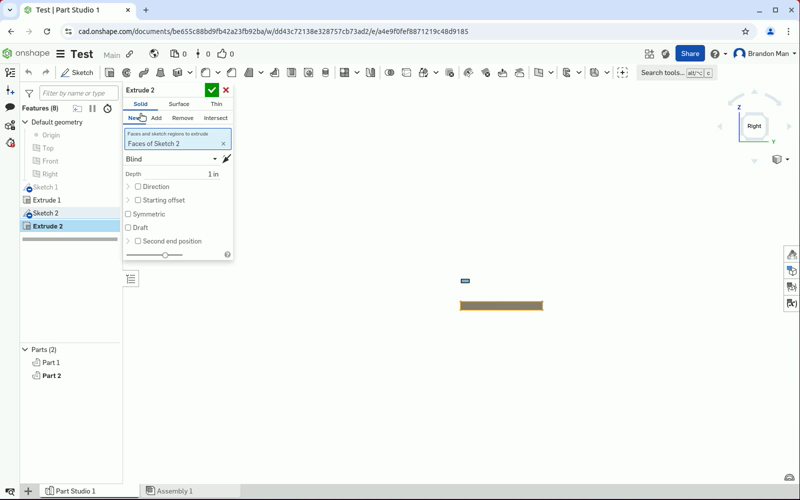
mouse_move(137, 120)
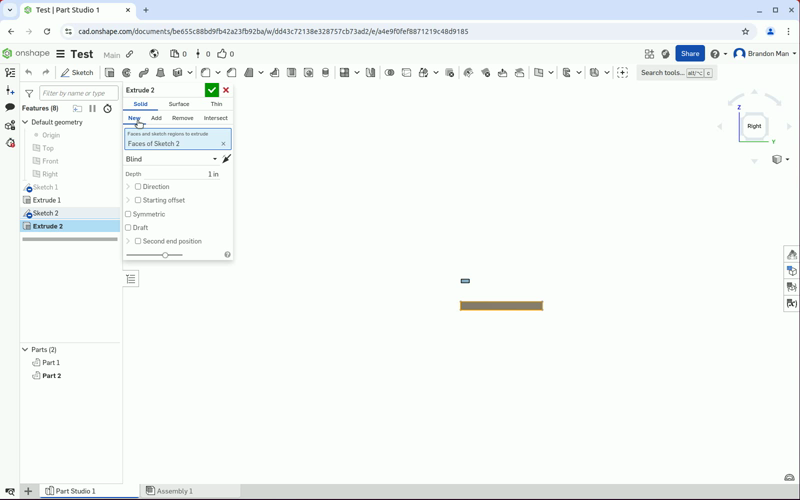
click(137, 120)
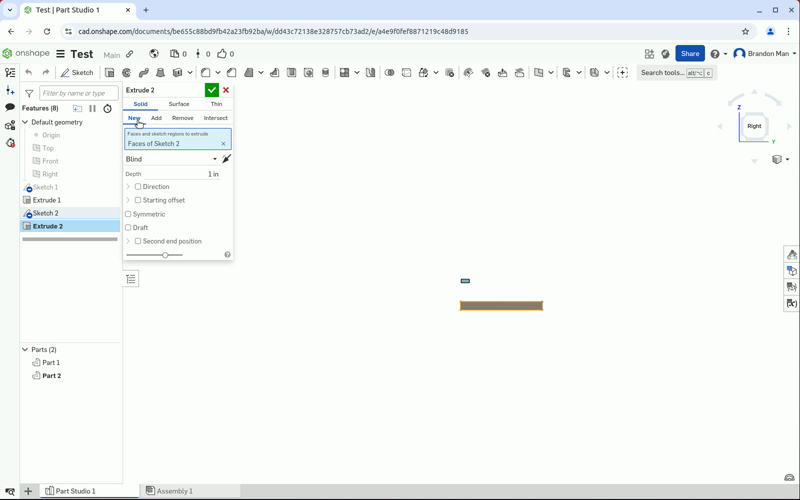
key(tab, 4)
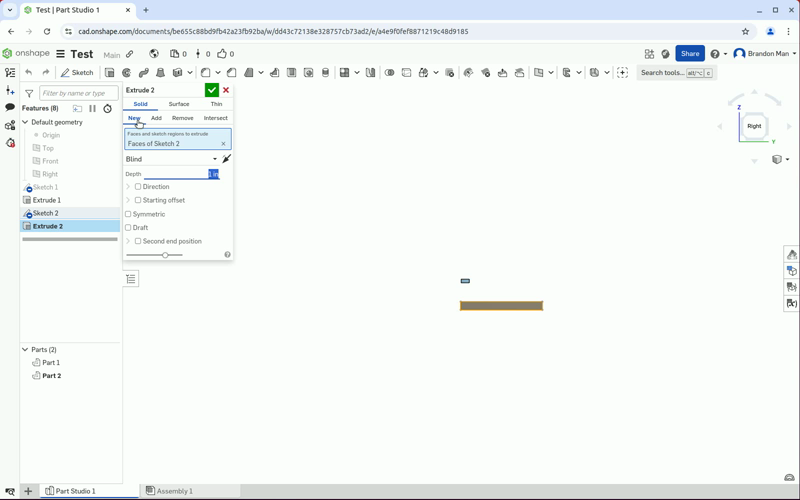
text(0.722)
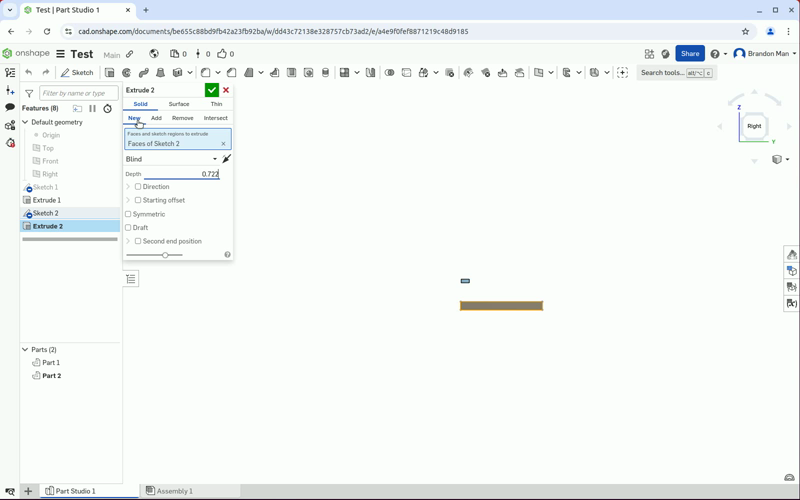
key(enter)
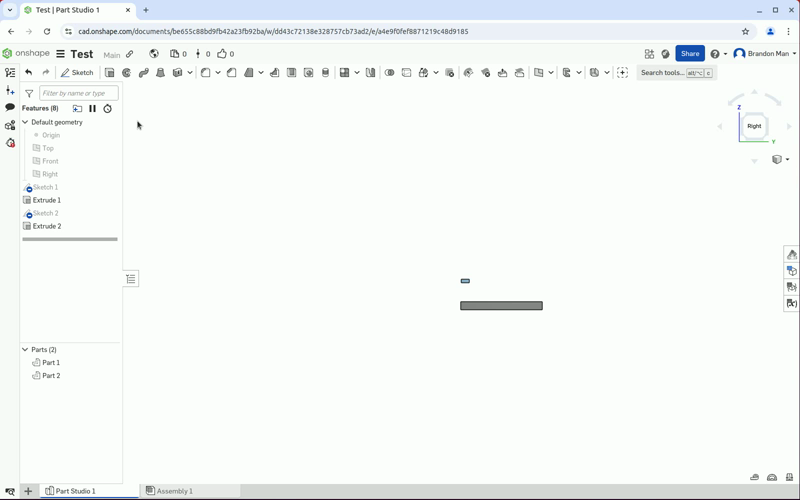
key(shift+h)
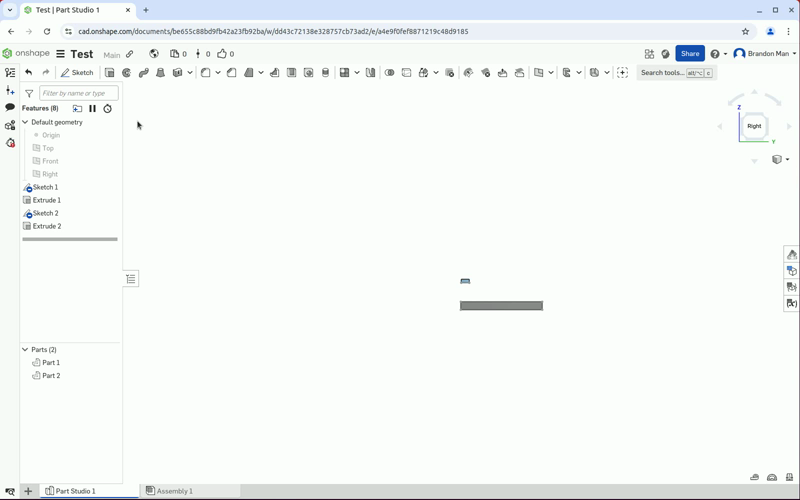
key(shift+h)
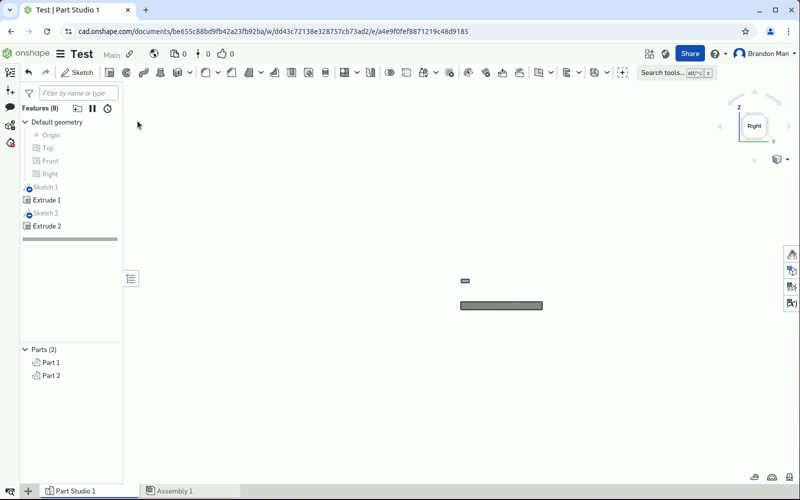
mouse_move(73, 189)
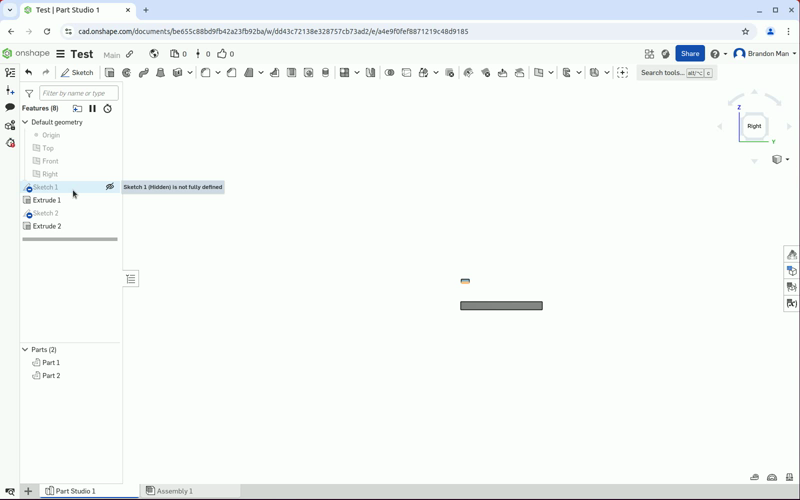
click(73, 189)
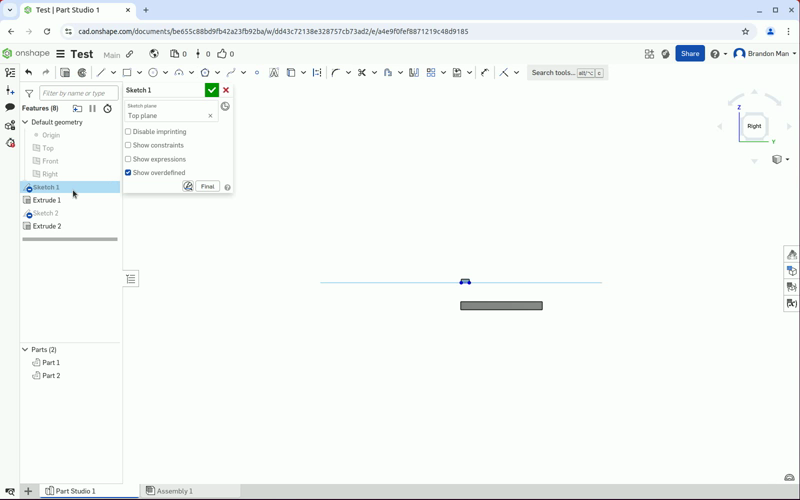
mouse_move(229, 92)
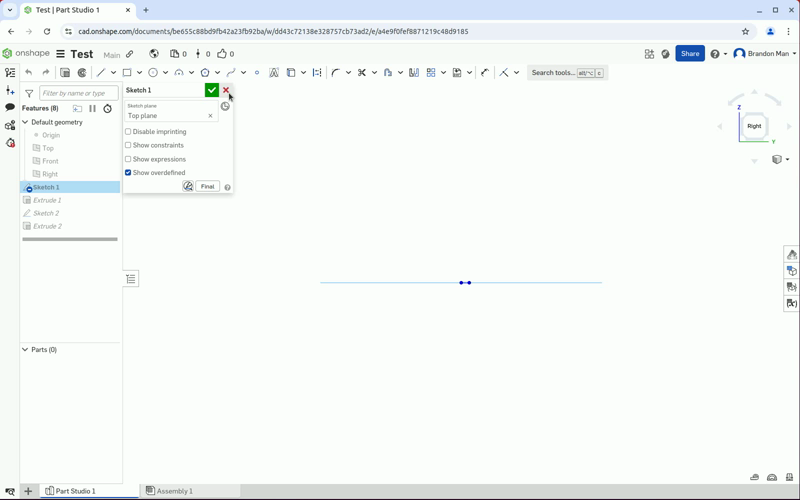
click(229, 92)
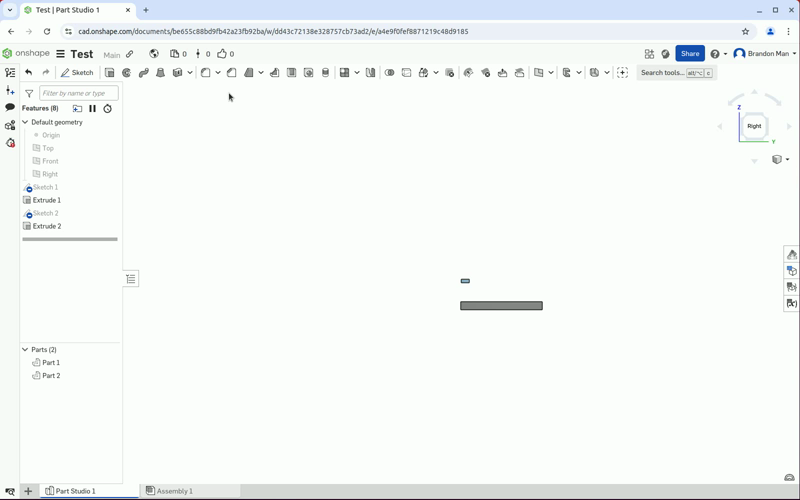
mouse_move(73, 352)
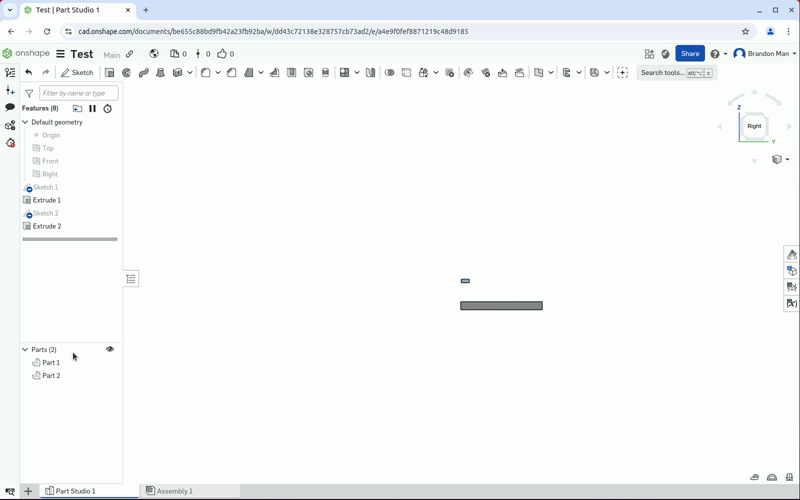
key(y)
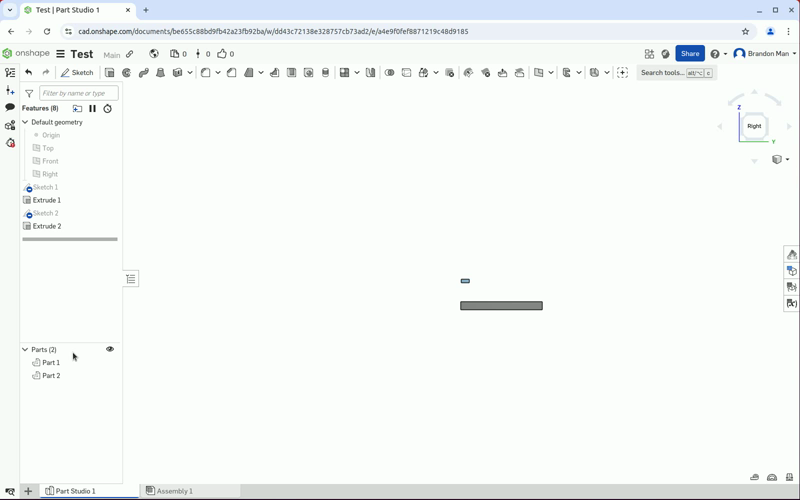
key(shift+p)
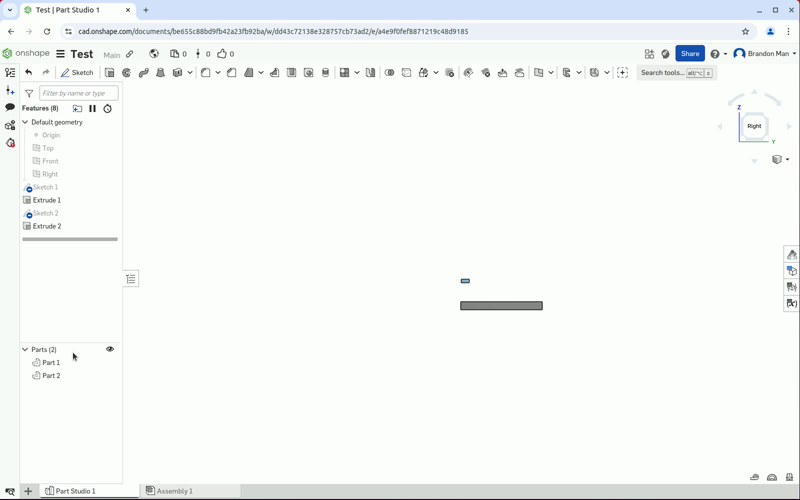
key(space)
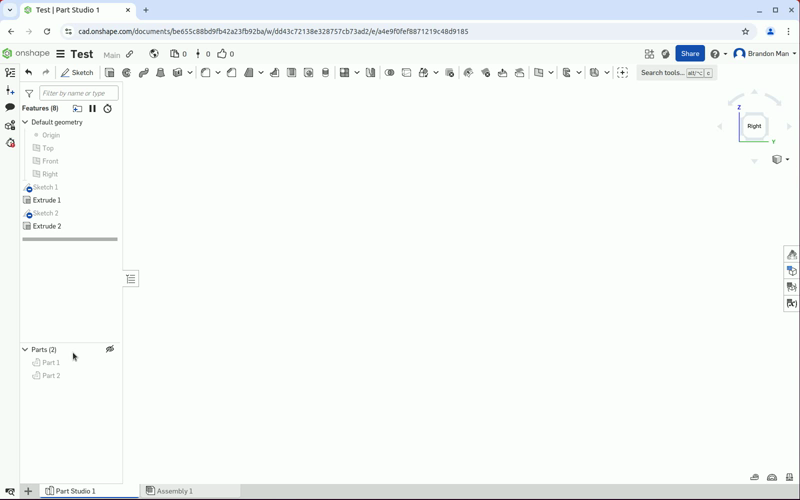
key_down(shift)
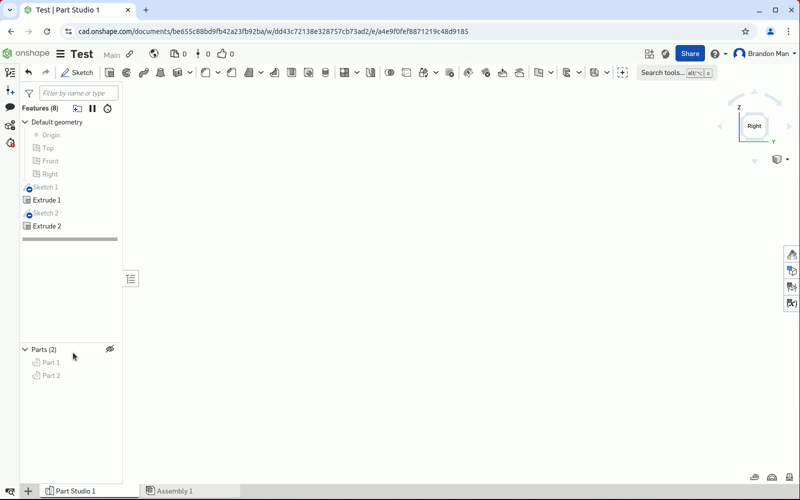
key(right)
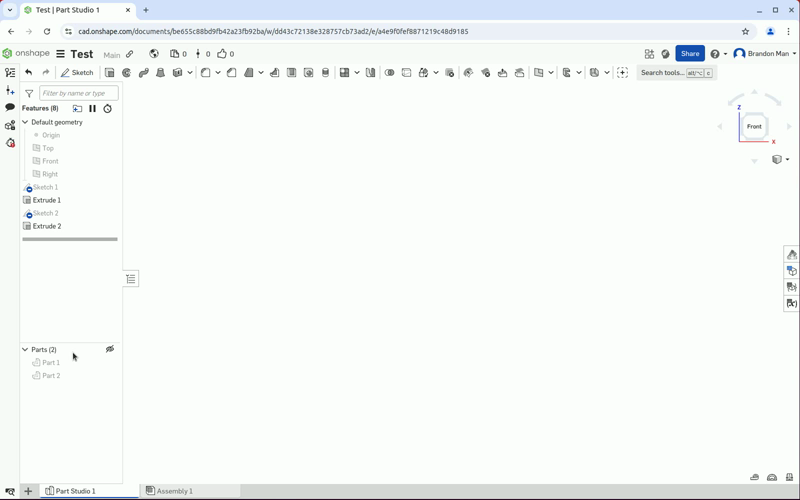
key_up(shift)
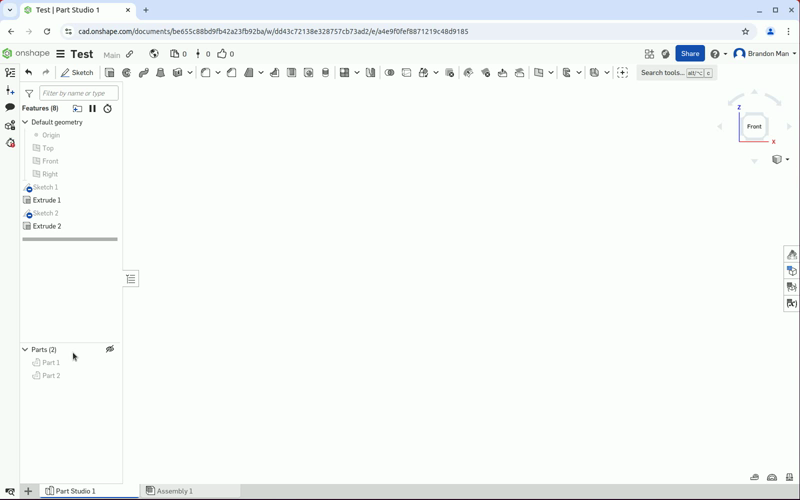
mouse_move(73, 352)
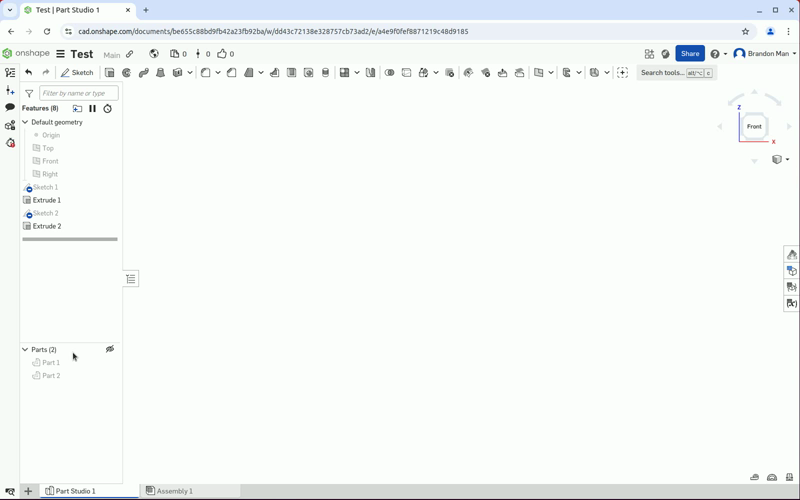
key(shift+y)
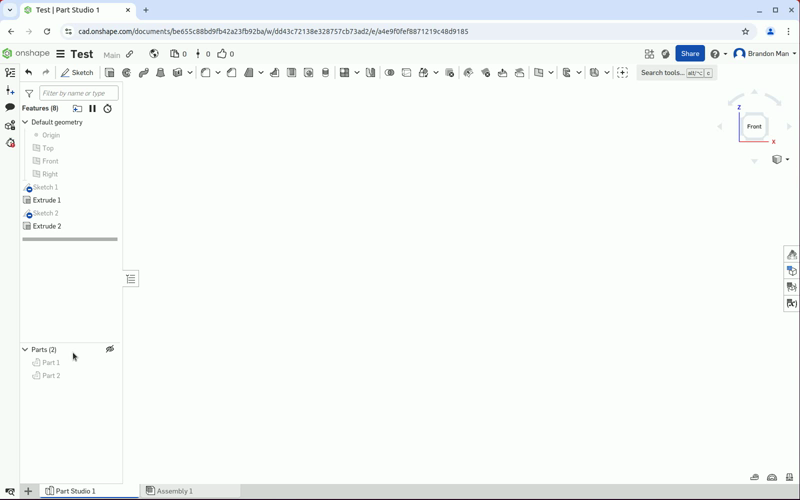
key(shift+s)
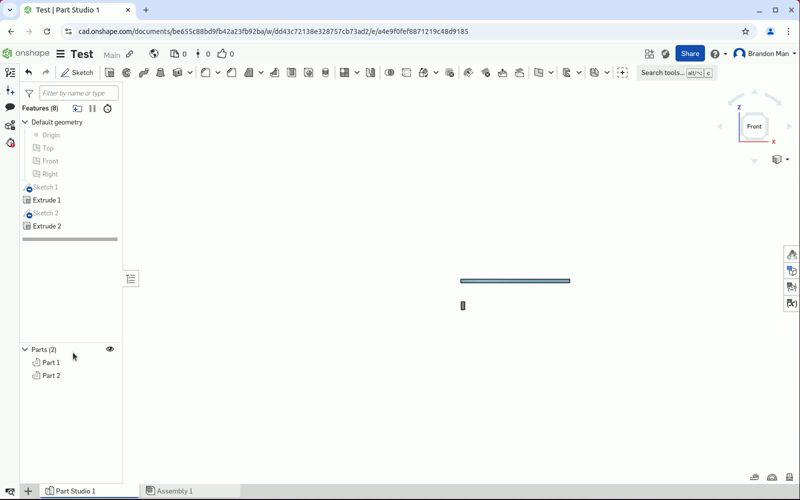
mouse_move(73, 163)
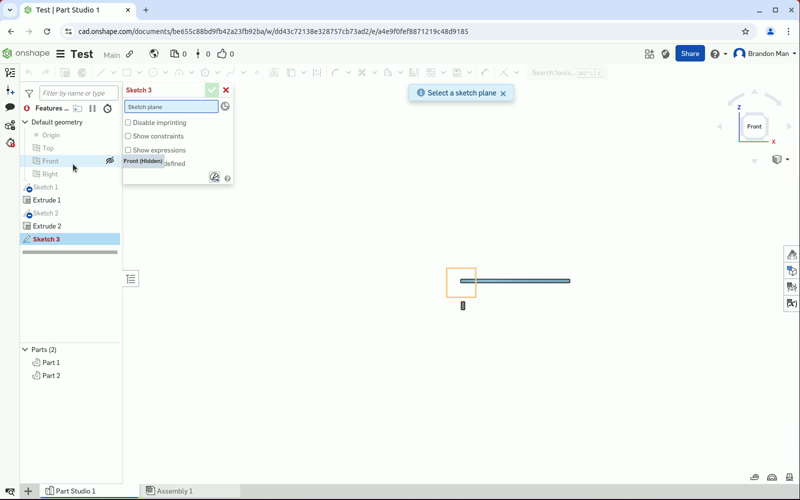
click(73, 163)
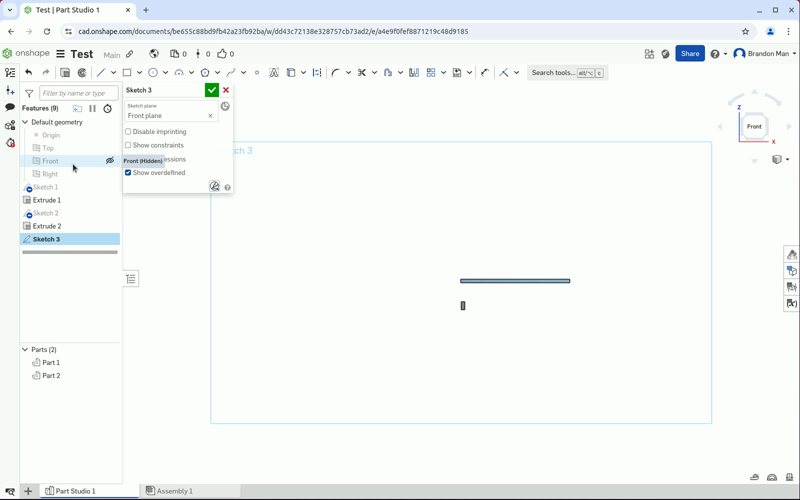
mouse_move(73, 352)
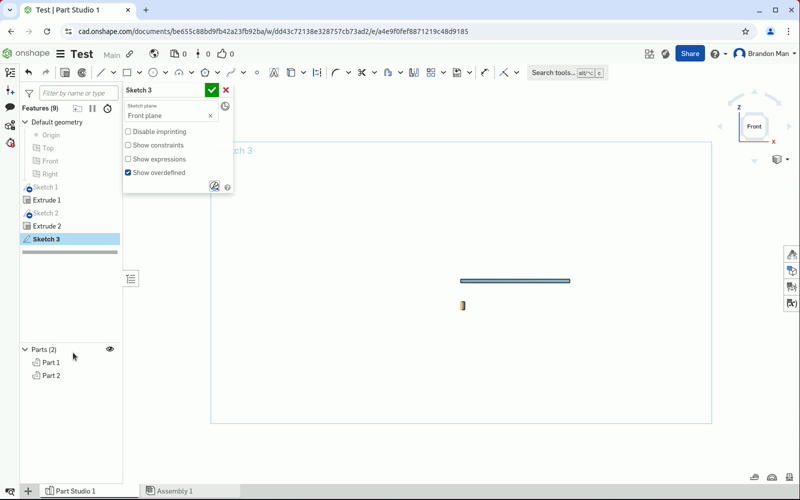
key(y)
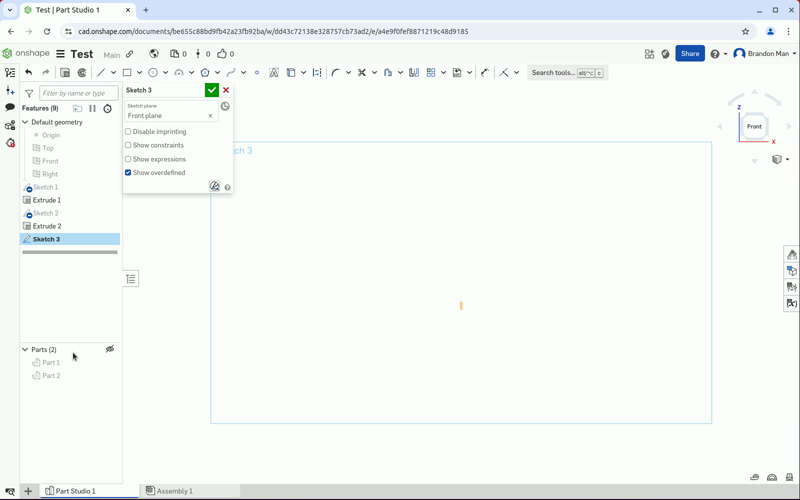
key(l)
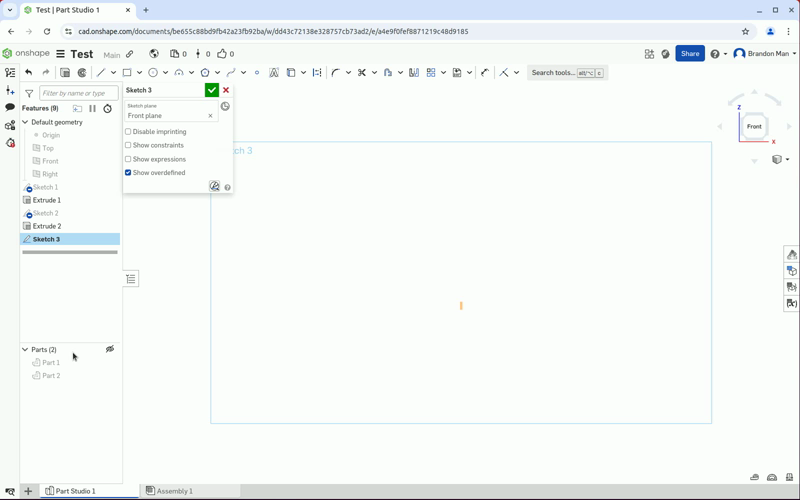
key_down(shift)
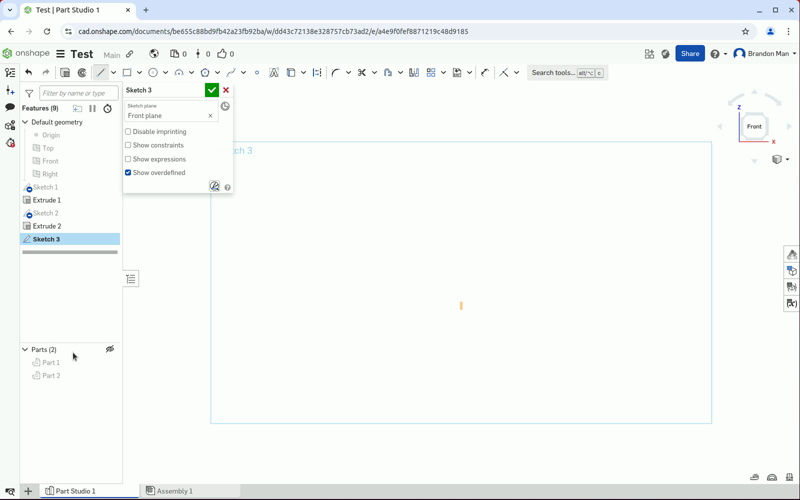
mouse_move(441, 282)
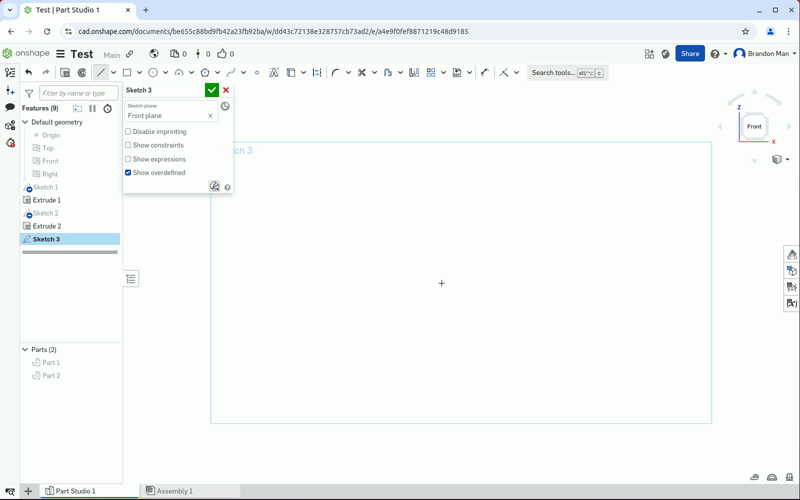
click(441, 282)
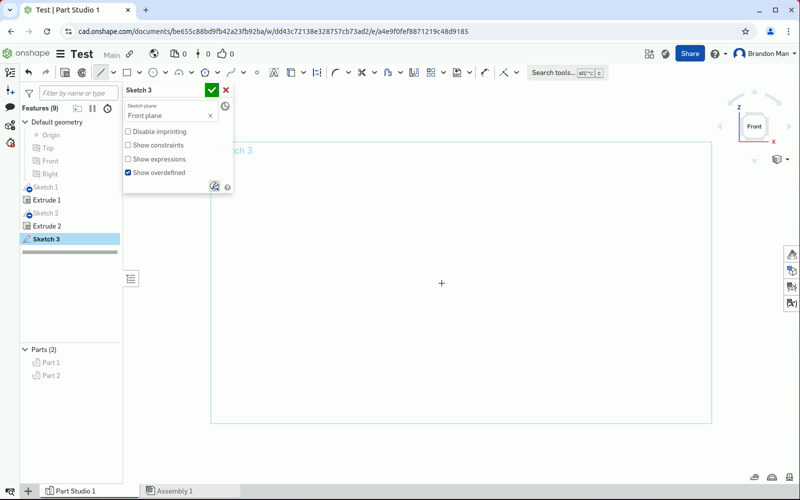
key_up(shift)
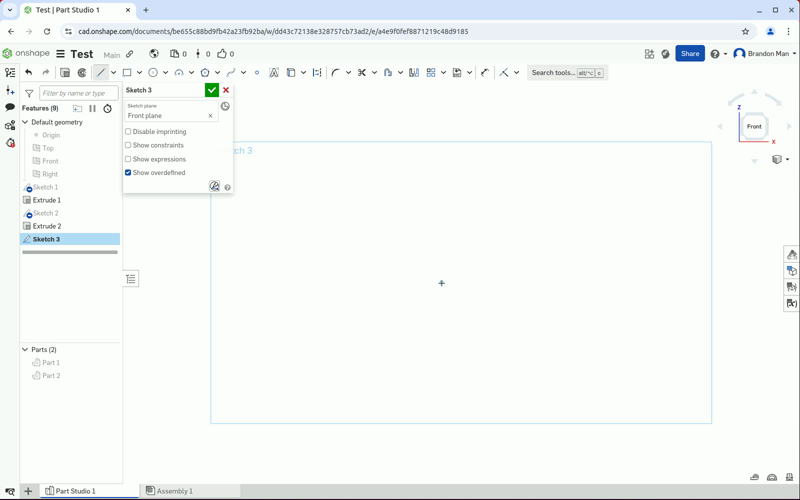
key_down(shift)
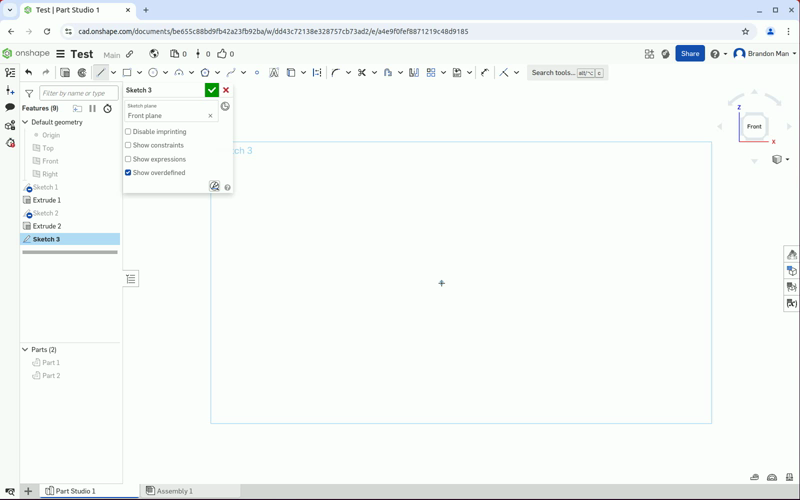
mouse_move(471, 282)
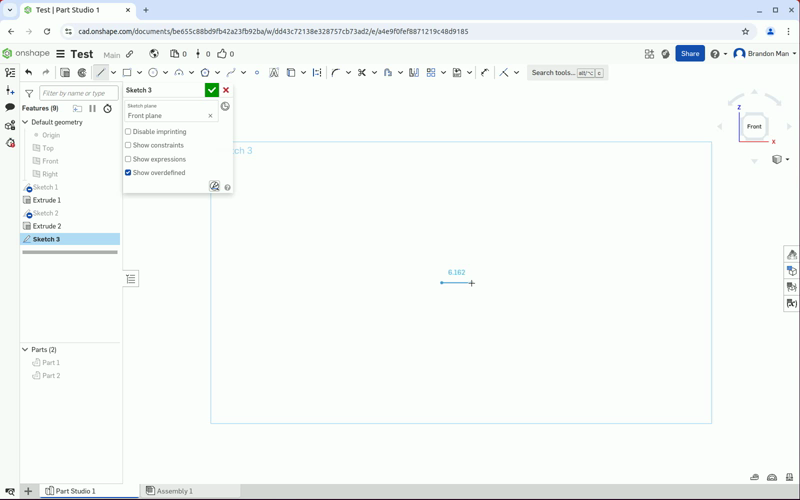
mouse_move(450, 282)
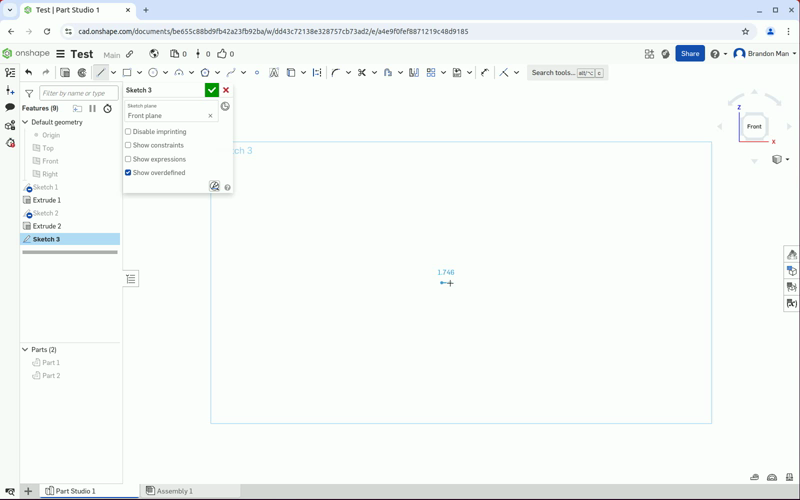
click(450, 282)
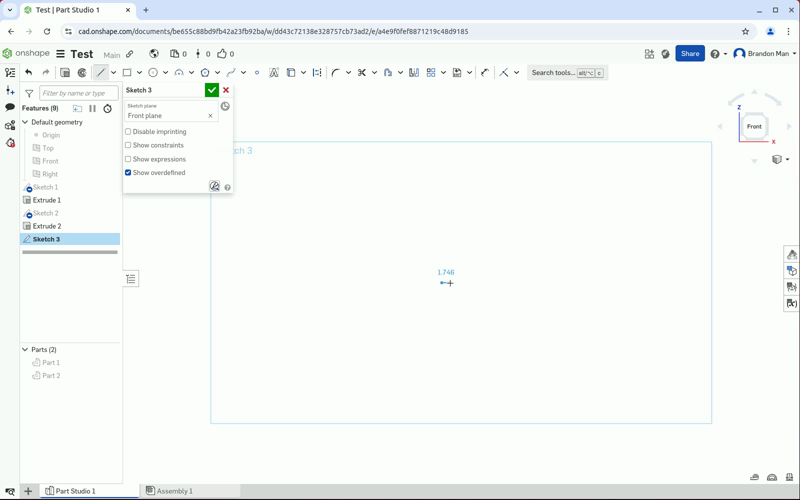
key_up(shift)
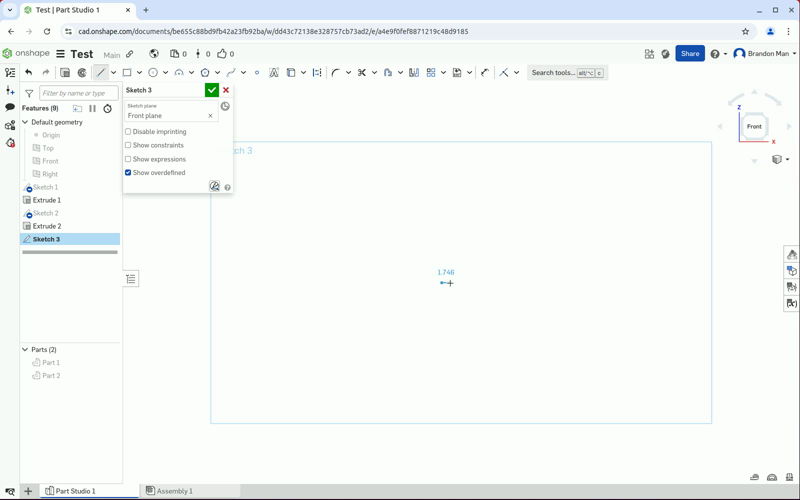
key_down(shift)
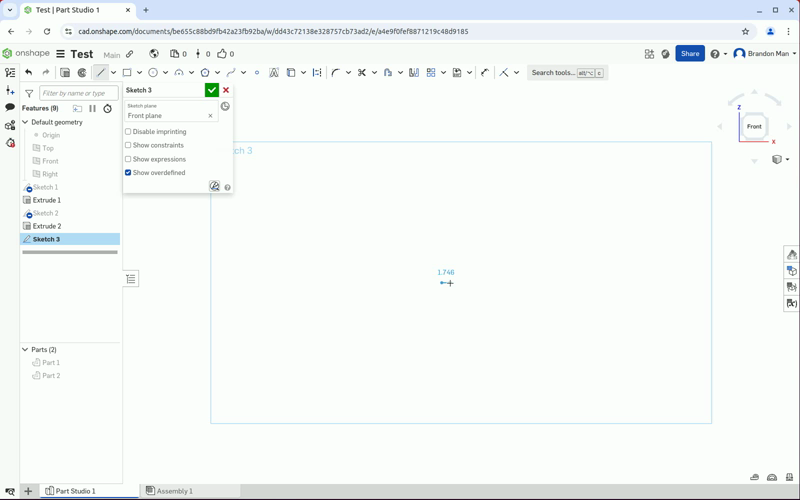
mouse_move(450, 170)
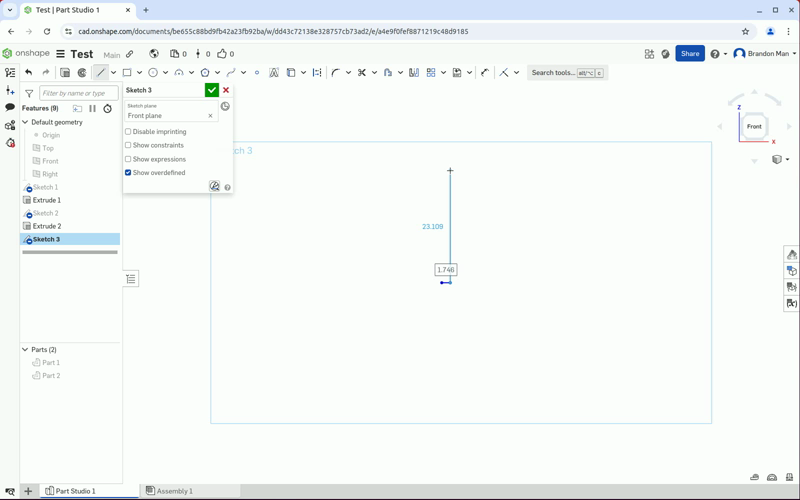
click(450, 170)
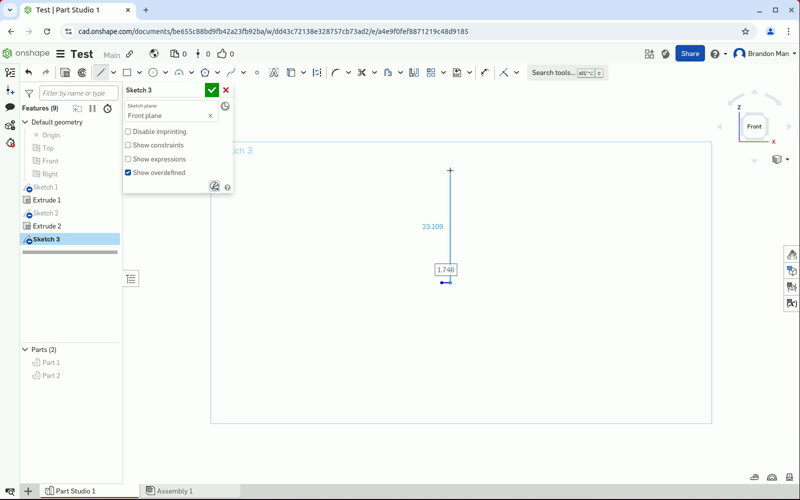
key_up(shift)
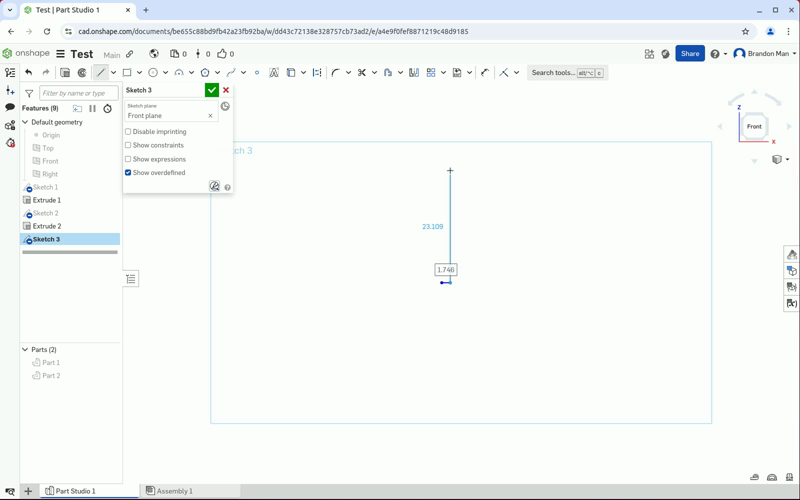
key_down(shift)
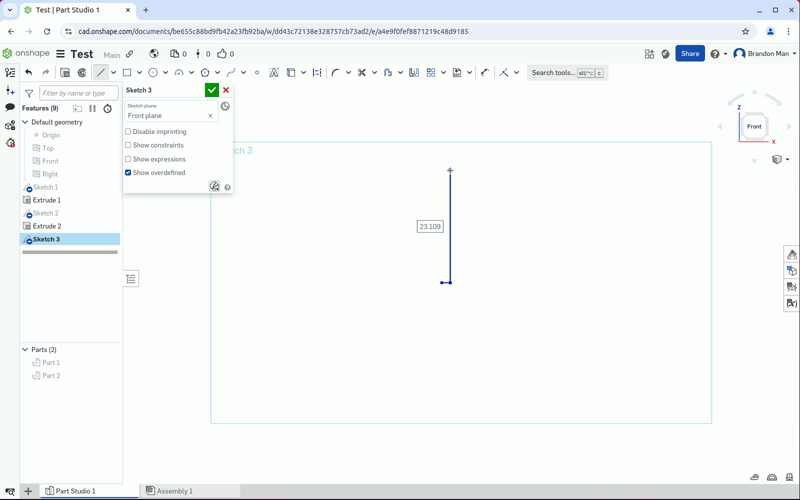
mouse_move(480, 170)
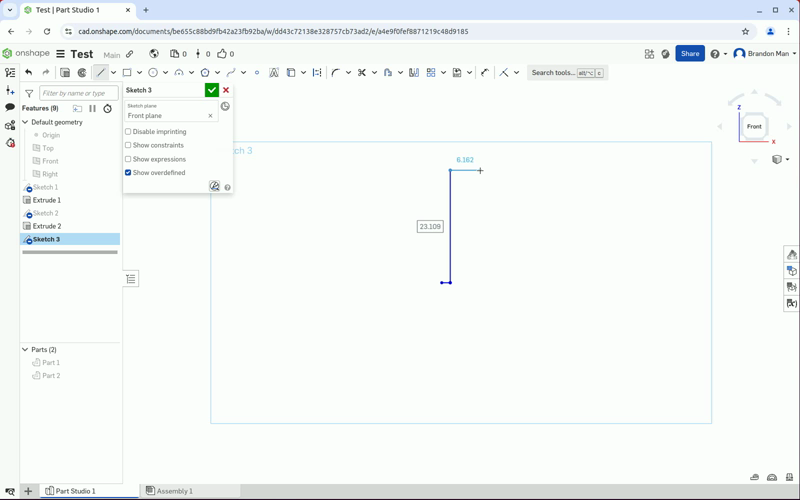
mouse_move(441, 170)
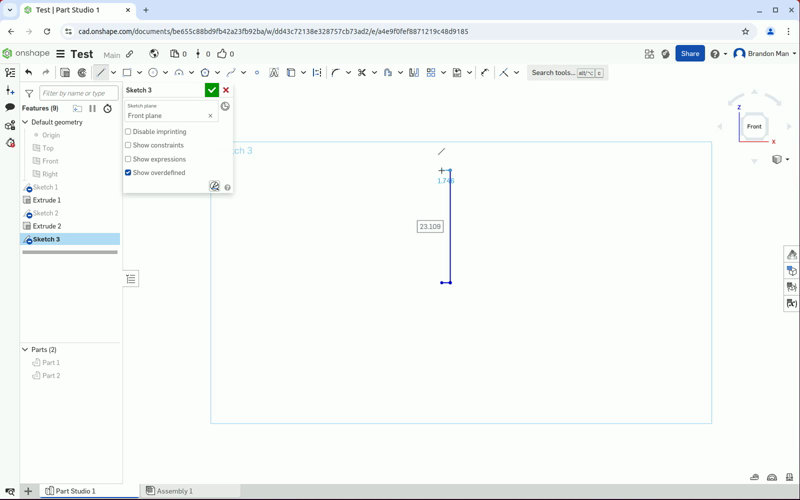
click(441, 170)
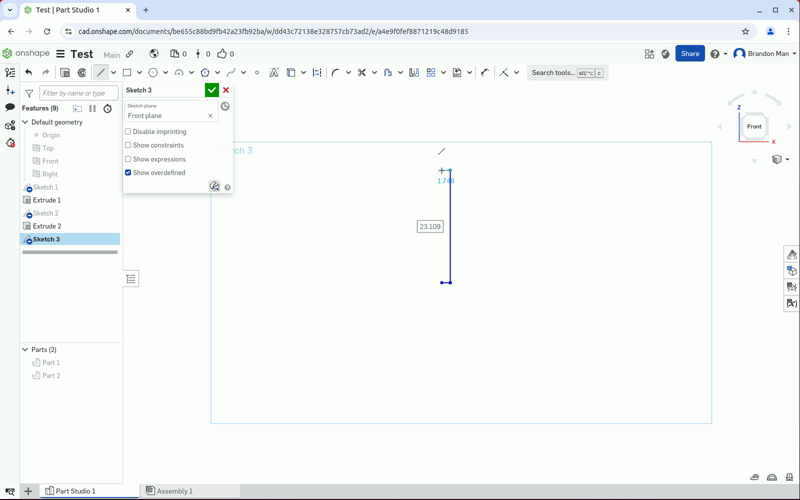
key_up(shift)
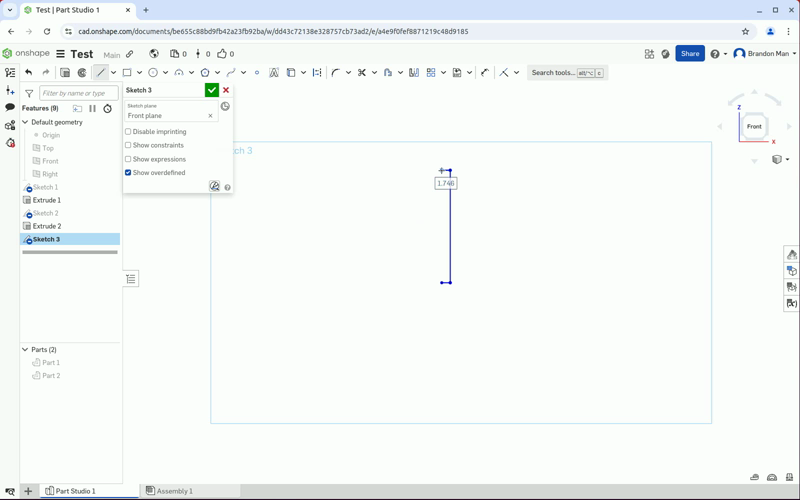
key_down(shift)
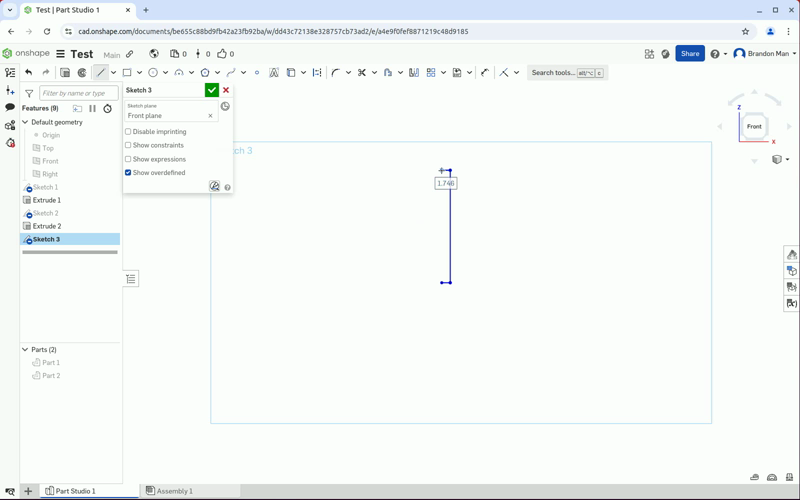
mouse_move(441, 282)
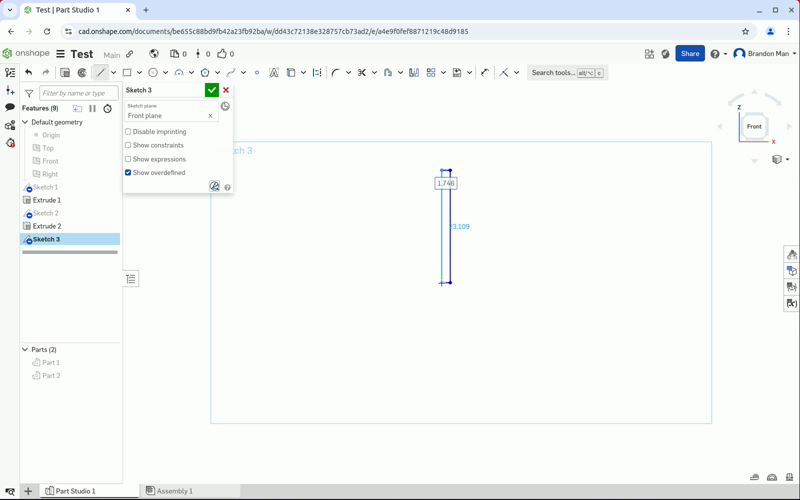
key_up(shift)
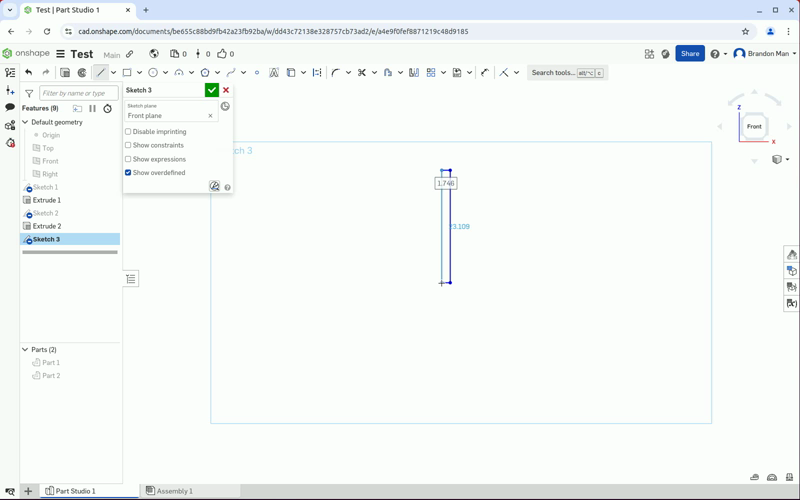
click(441, 282)
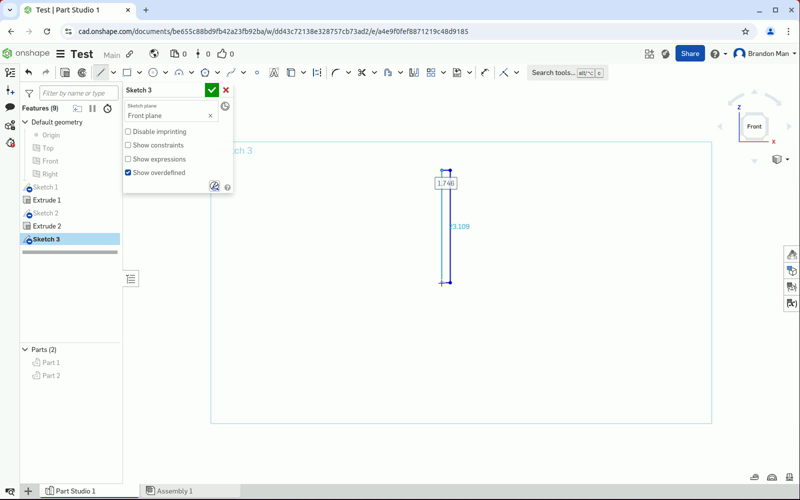
key(esc)
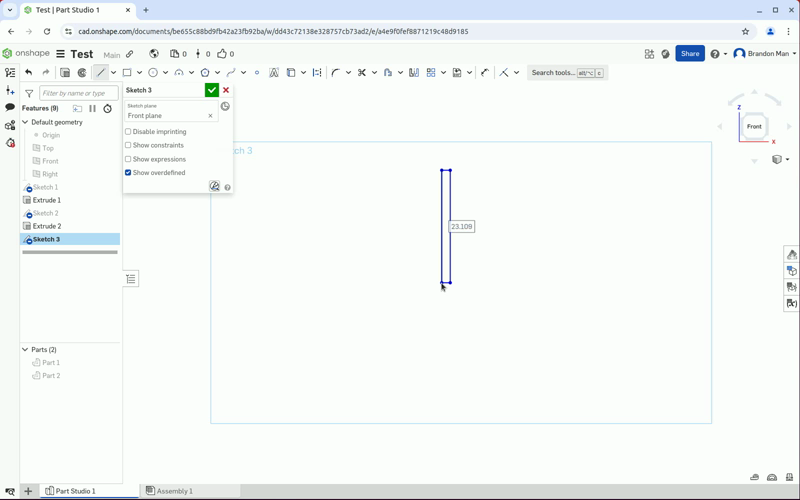
mouse_move(443, 255)
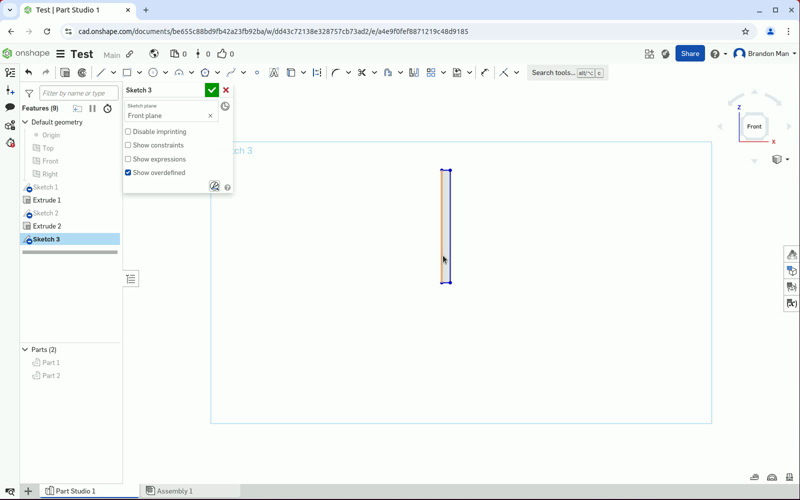
scroll(6)
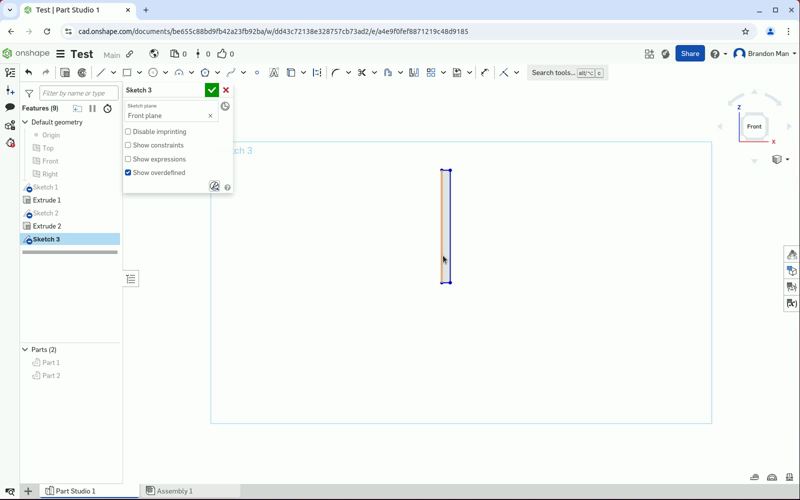
scroll(6)
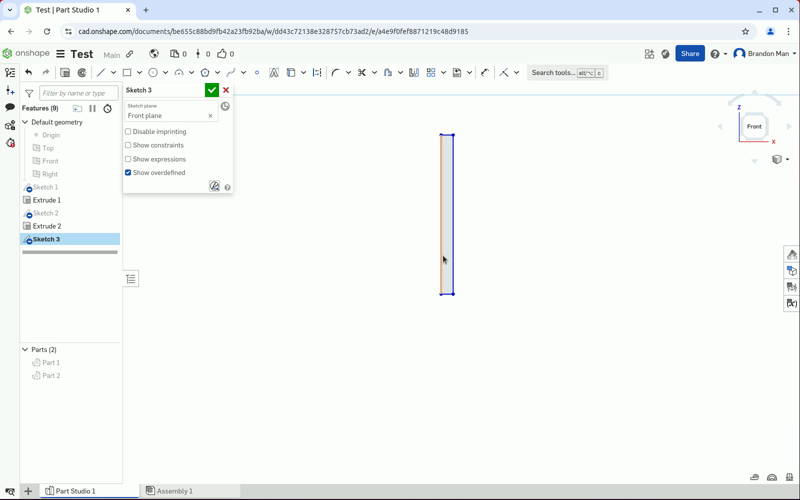
scroll(6)
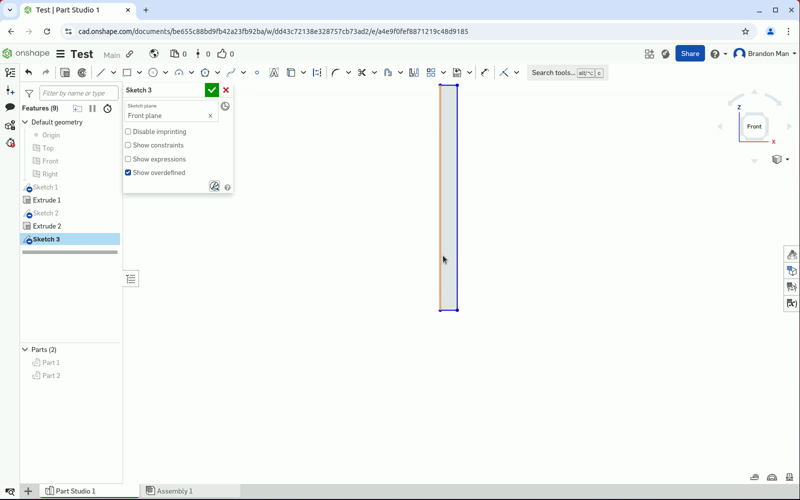
scroll(6)
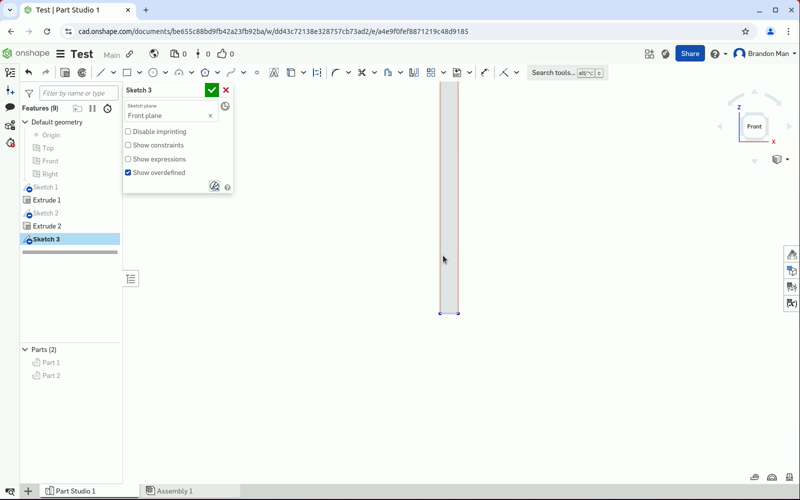
scroll(6)
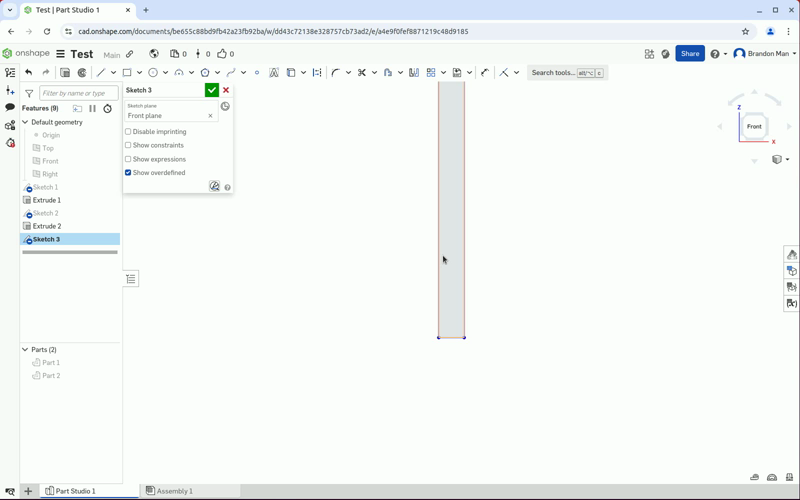
scroll(6)
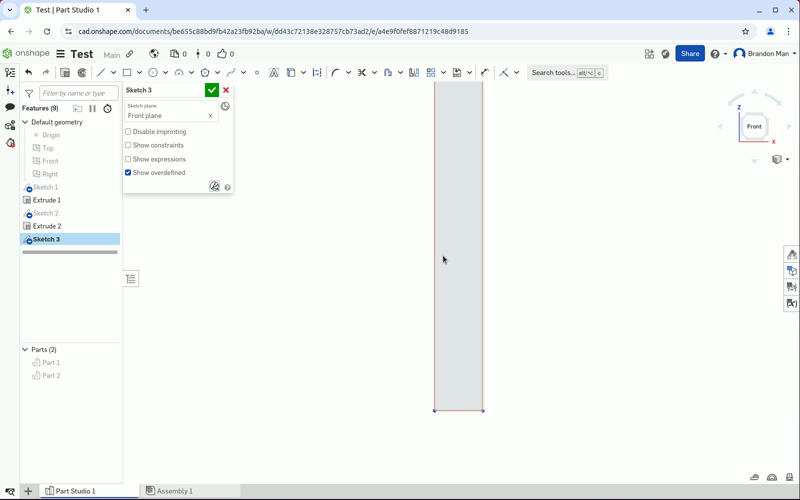
scroll(6)
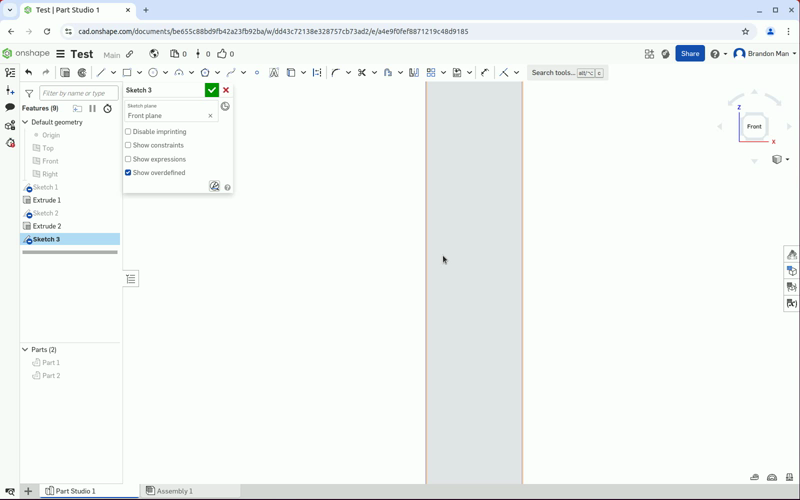
click(443, 255)
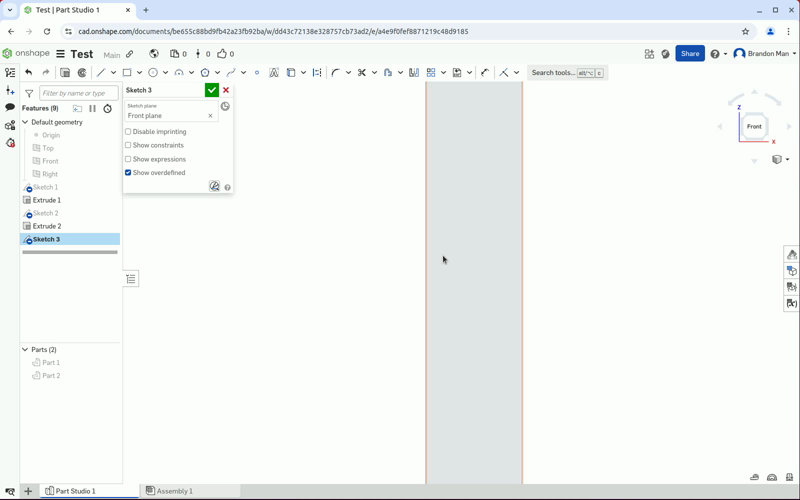
scroll(-6)
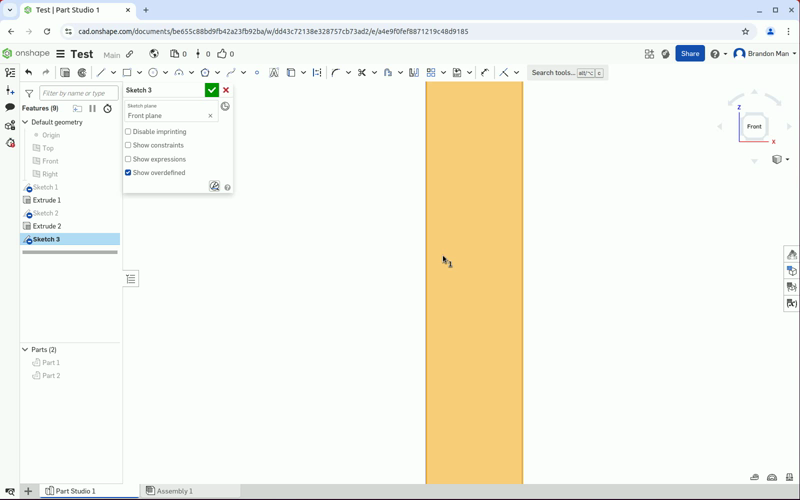
scroll(-6)
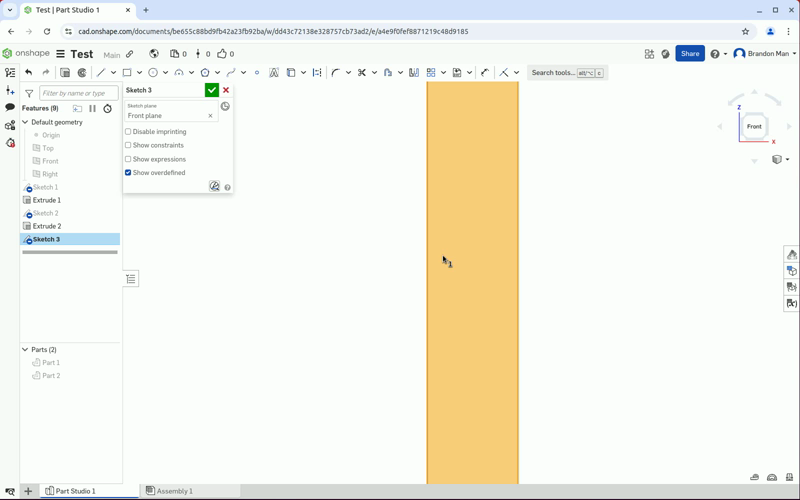
scroll(-6)
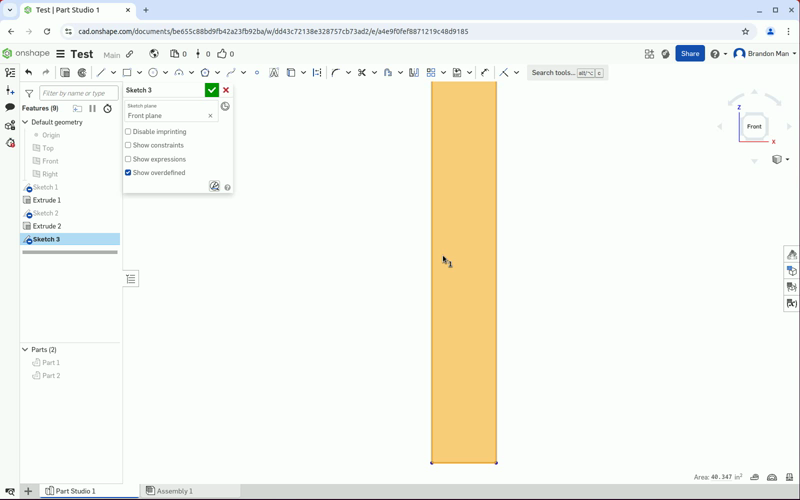
scroll(-6)
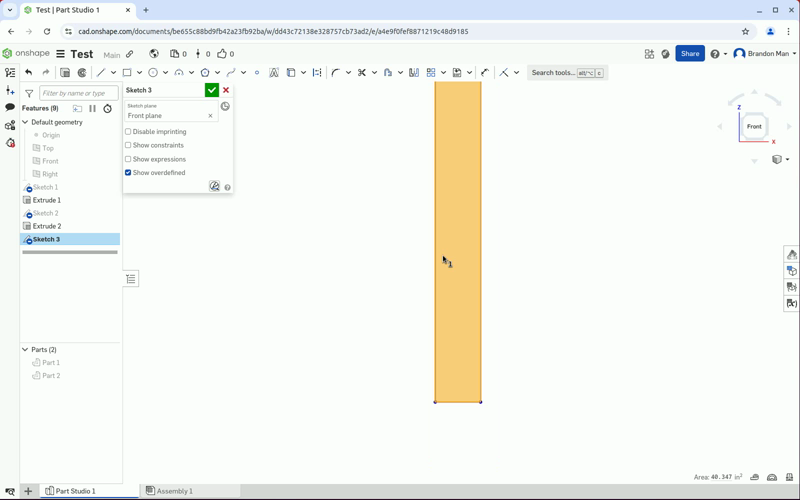
scroll(-6)
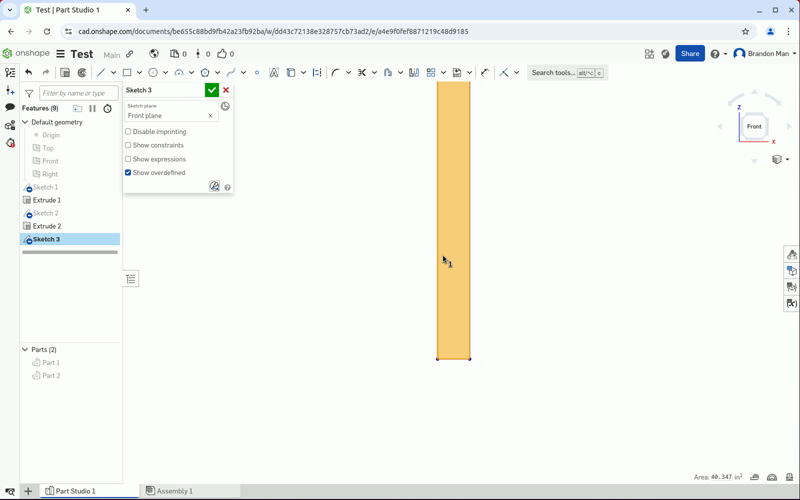
scroll(-6)
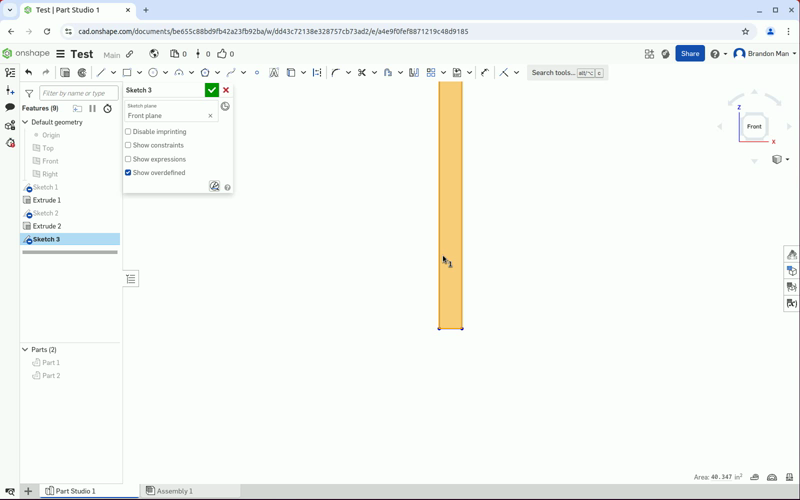
scroll(-6)
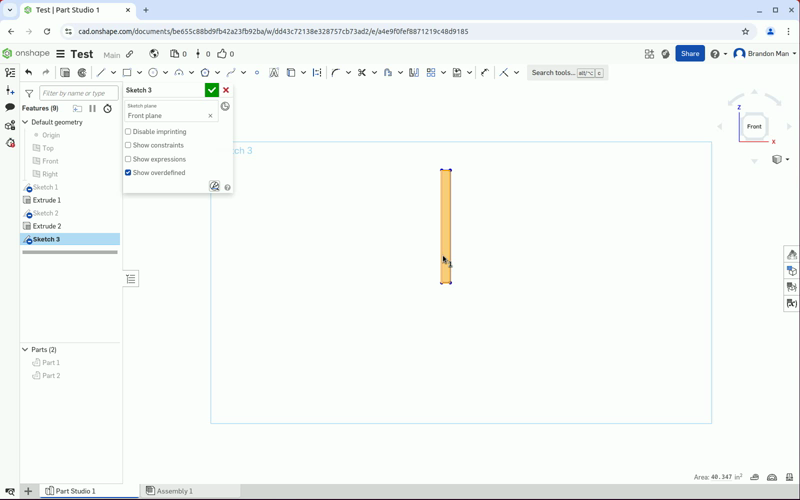
mouse_move(73, 352)
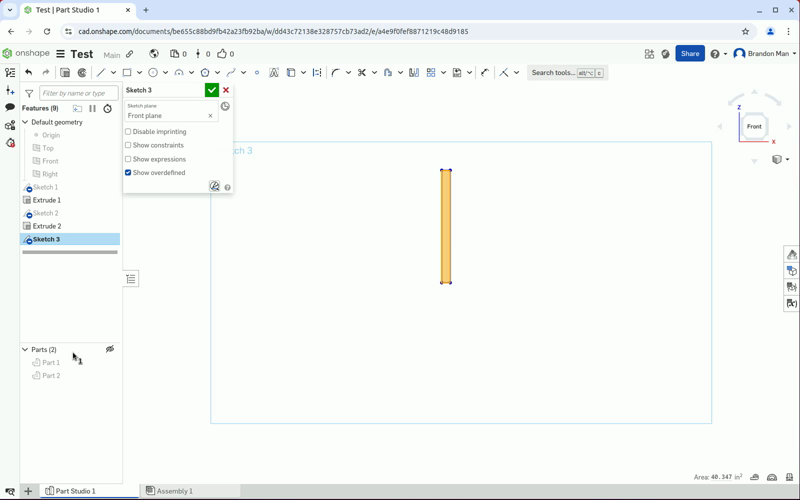
key(shift+y)
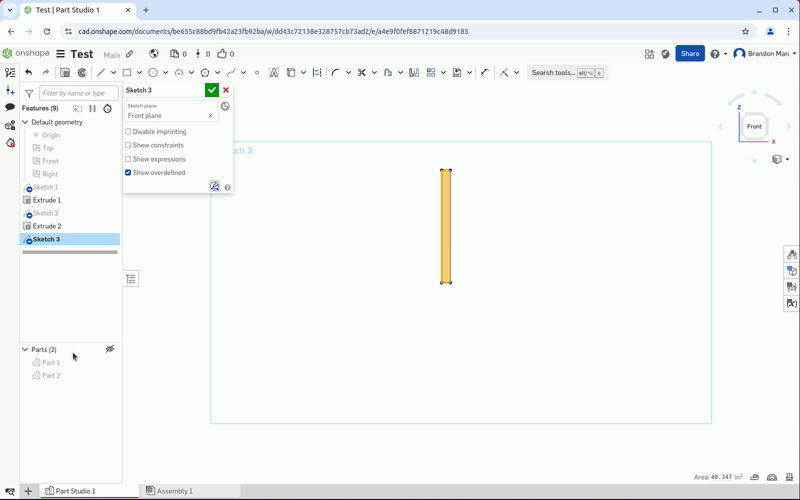
key(shift+e)
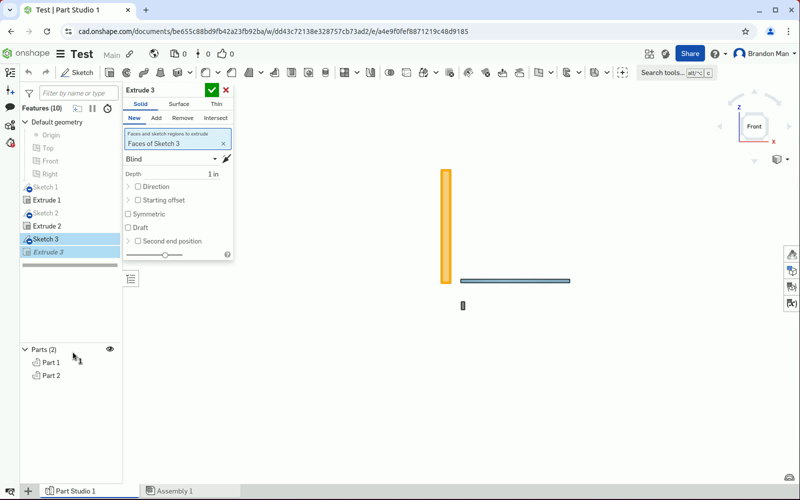
mouse_move(143, 106)
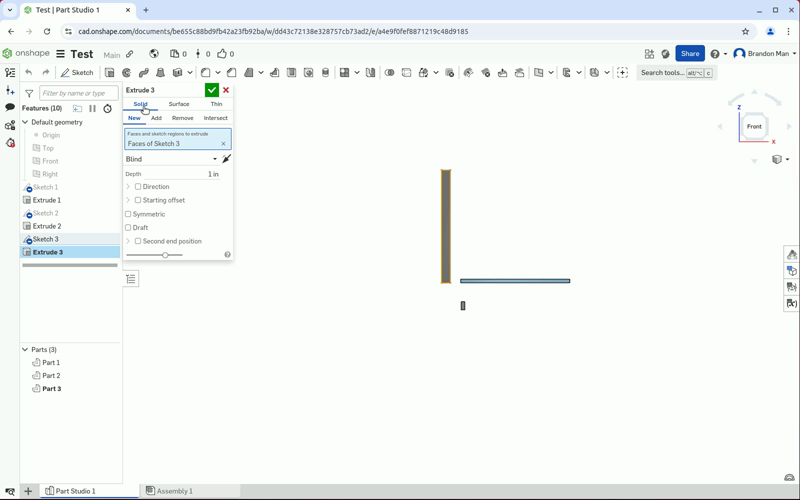
click(143, 106)
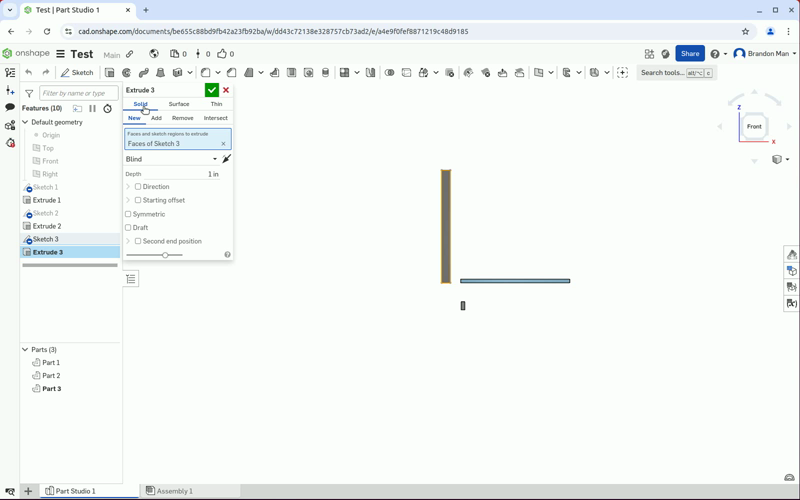
mouse_move(137, 120)
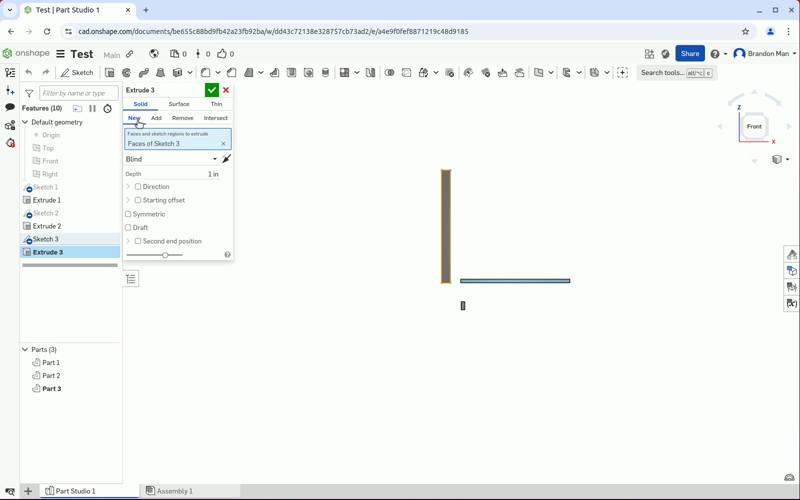
click(137, 120)
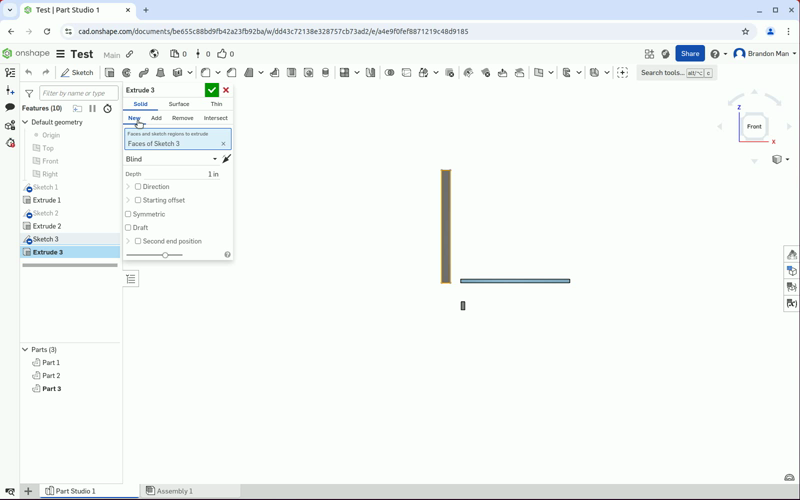
key(tab, 4)
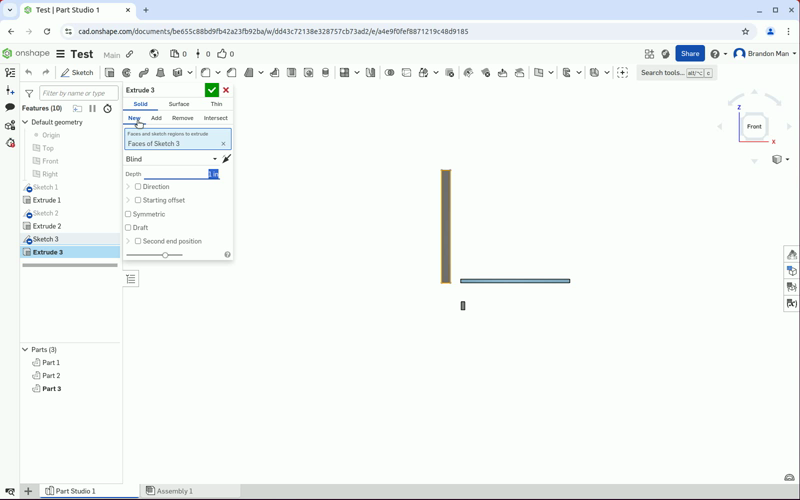
text(0.722)
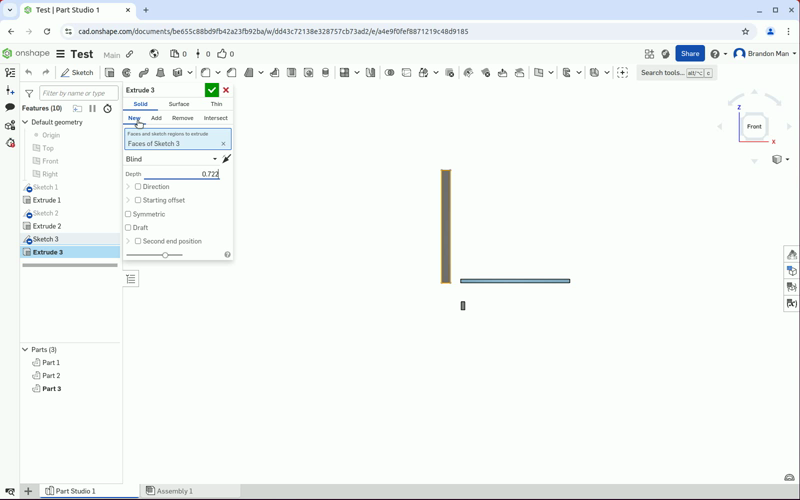
key(enter)
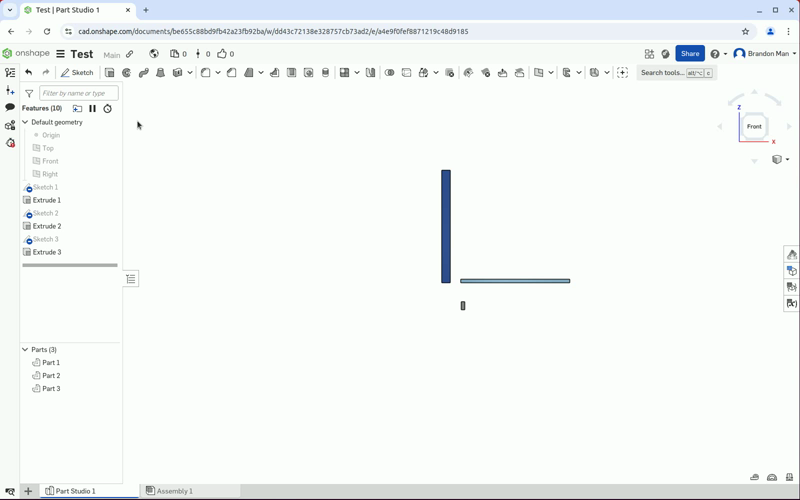
key(shift+h)
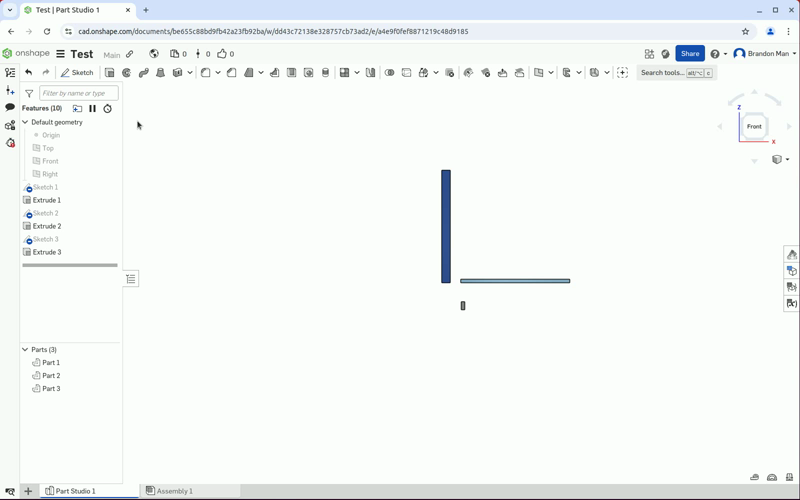
key(shift+h)
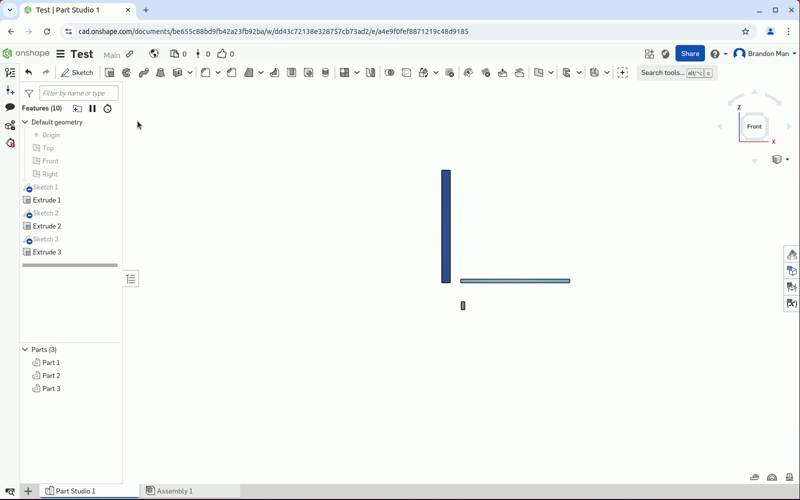
mouse_move(73, 189)
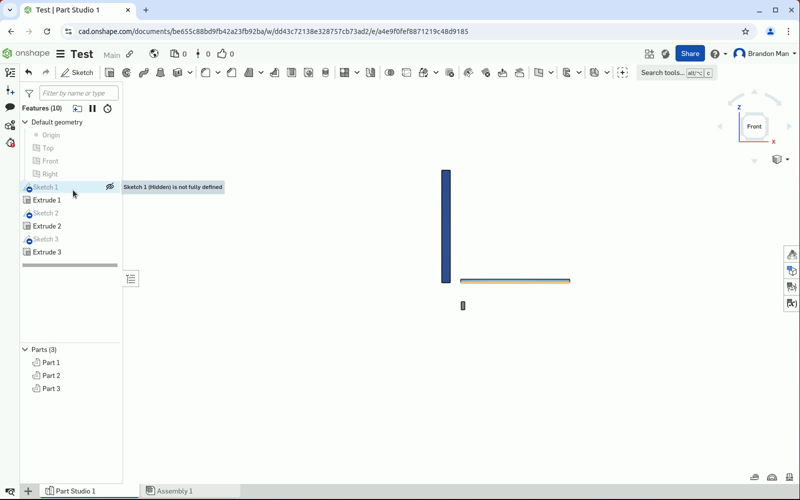
click(73, 189)
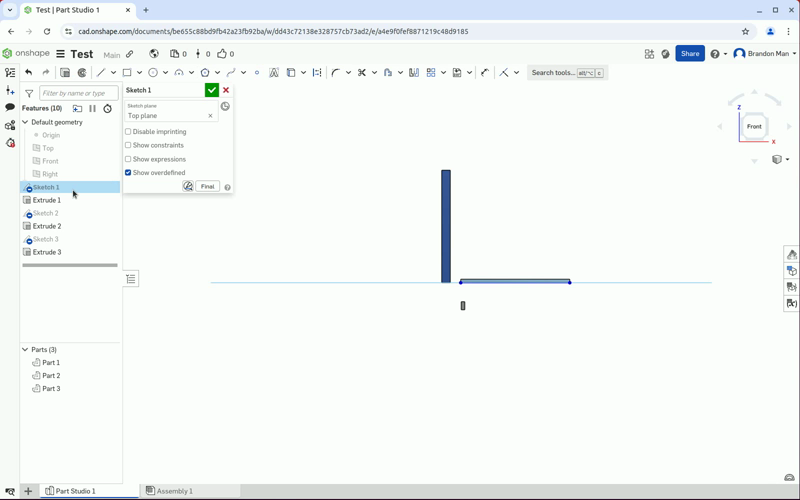
mouse_move(229, 92)
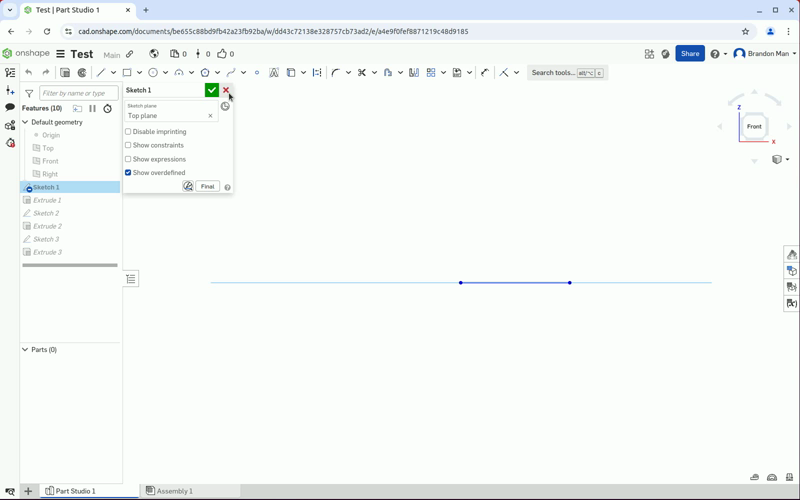
click(229, 92)
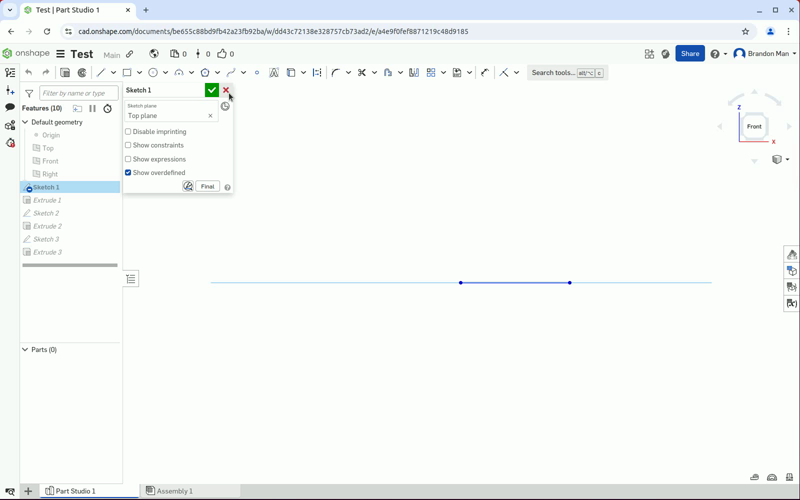
key(shift+s)
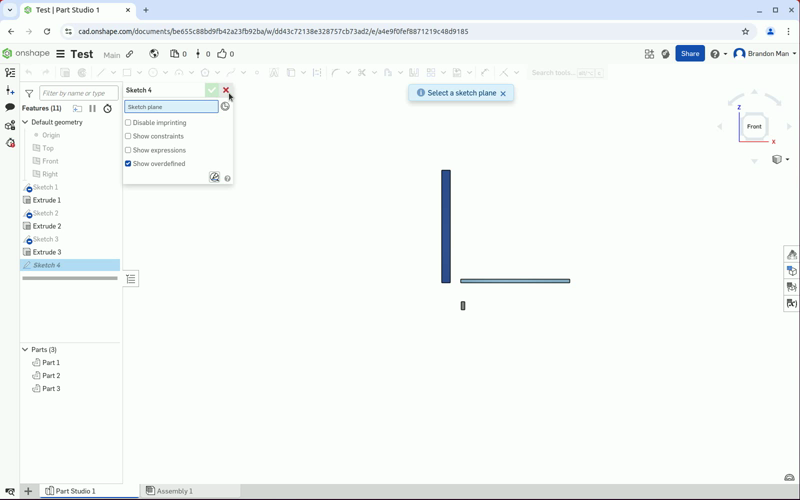
mouse_move(73, 163)
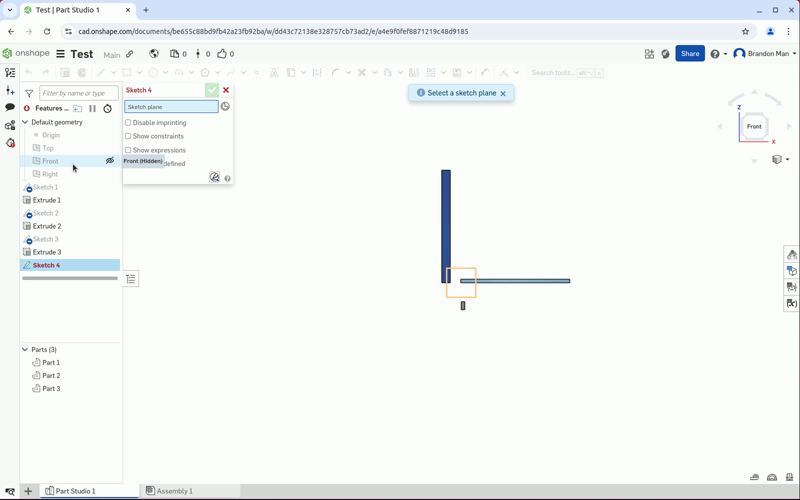
click(73, 163)
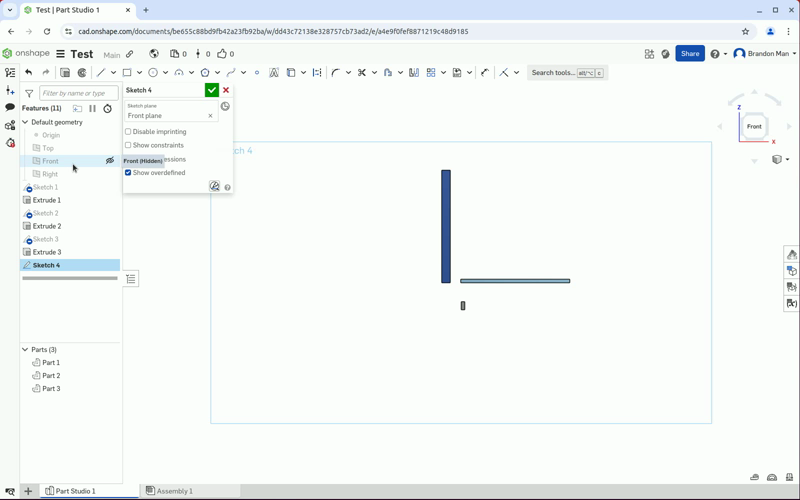
mouse_move(73, 352)
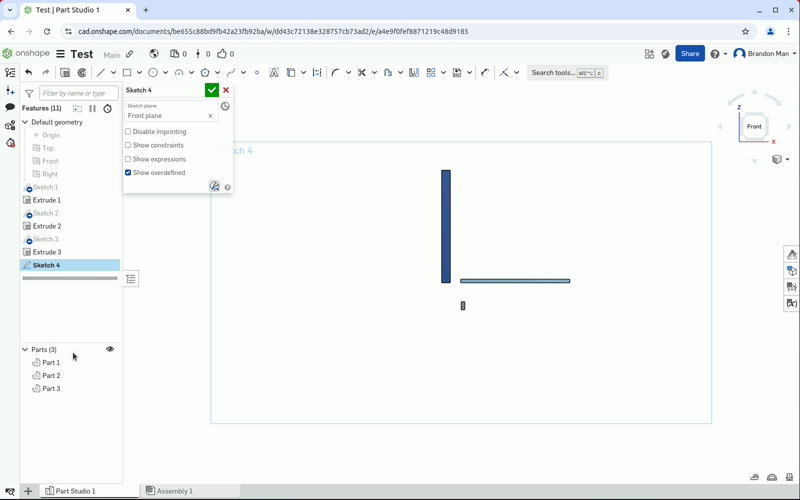
key(y)
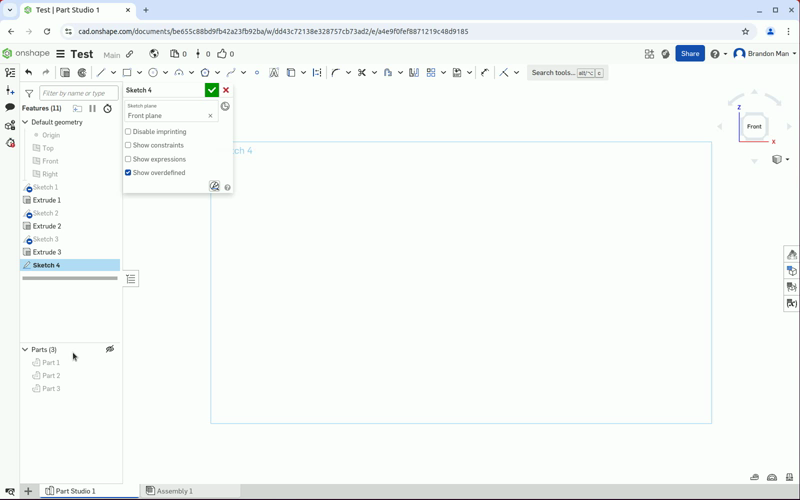
key(l)
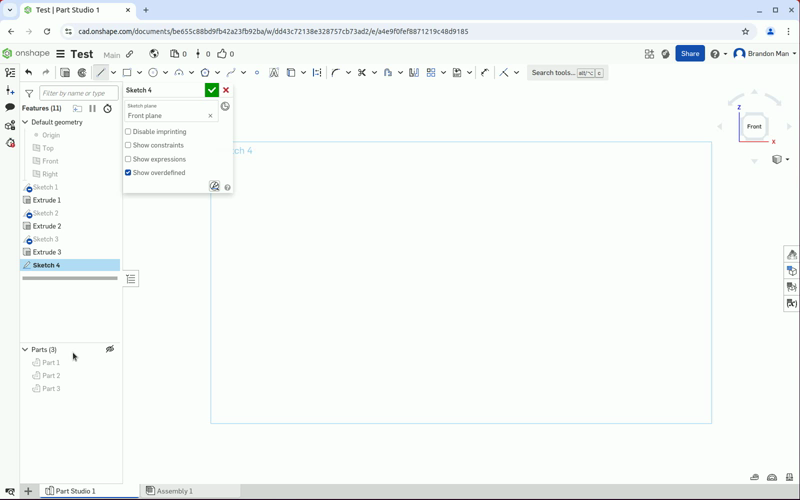
key_down(shift)
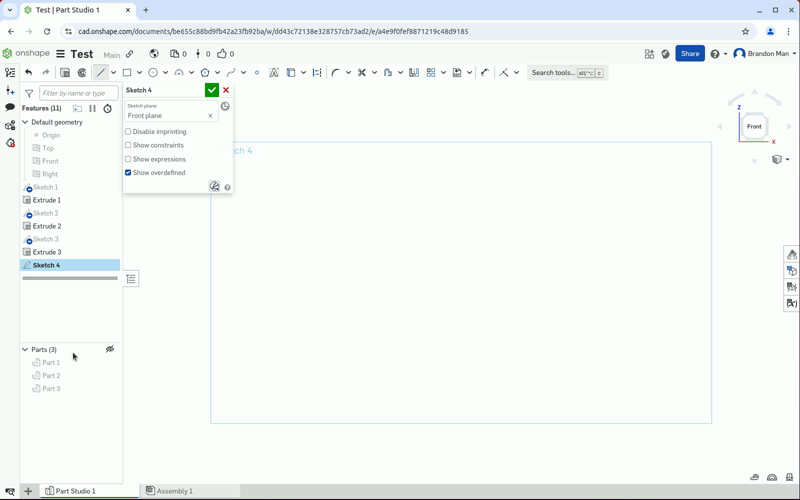
mouse_move(460, 262)
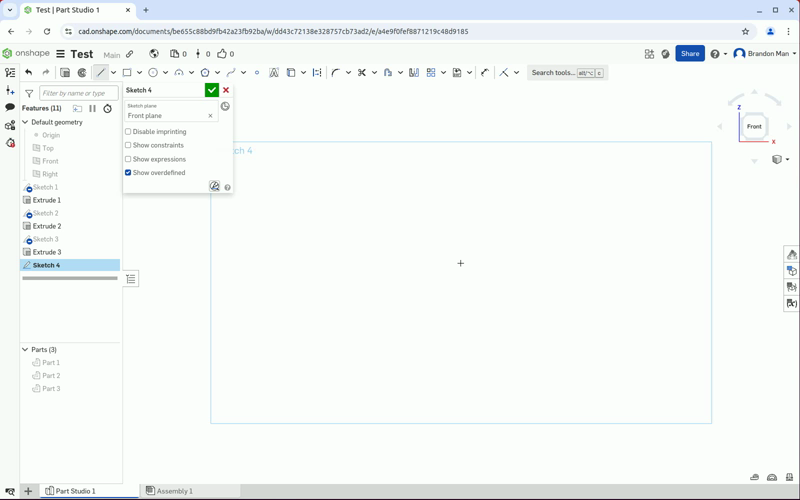
click(460, 262)
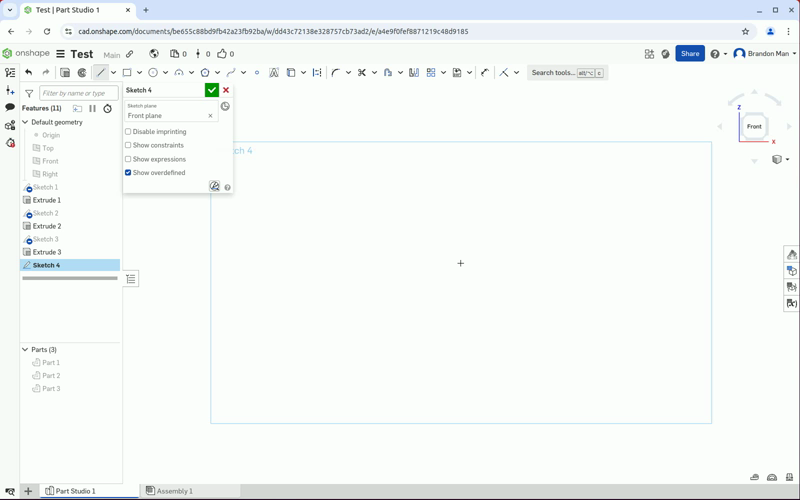
key_up(shift)
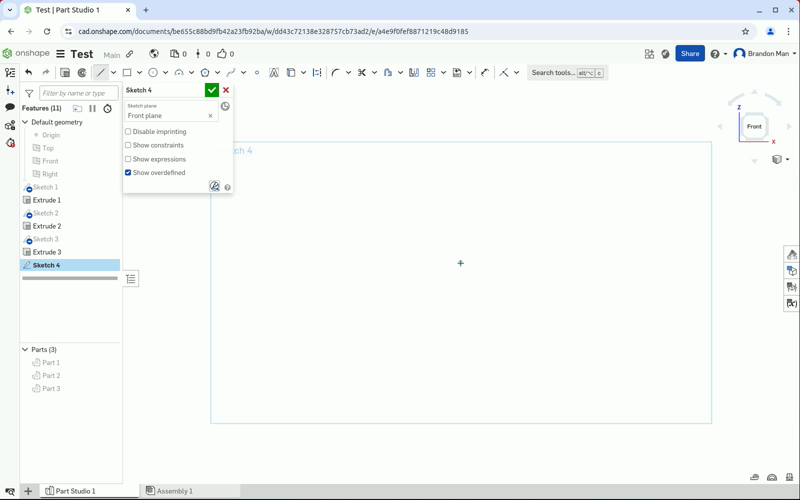
key_down(shift)
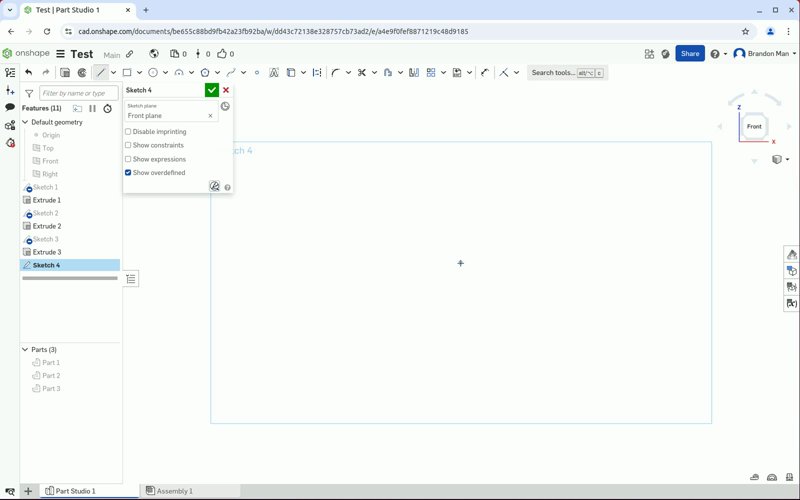
mouse_move(569, 263)
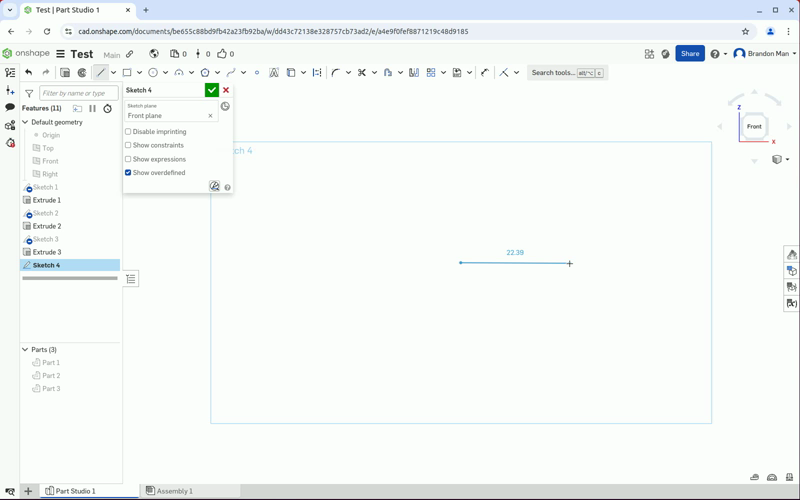
click(569, 263)
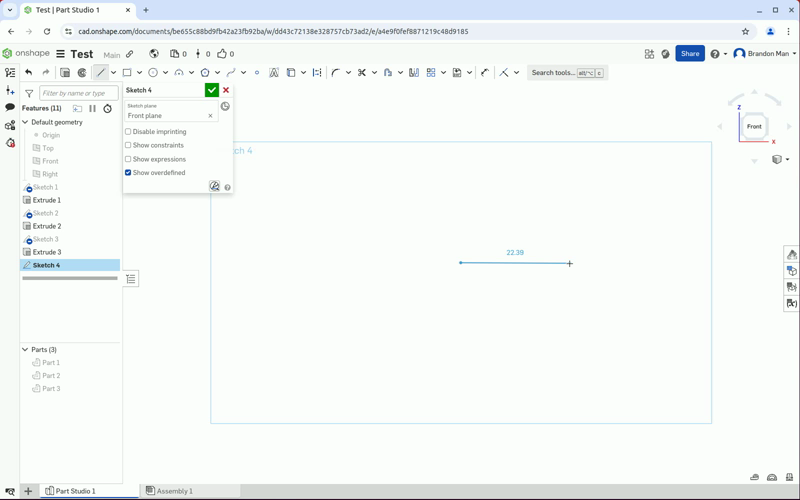
key_up(shift)
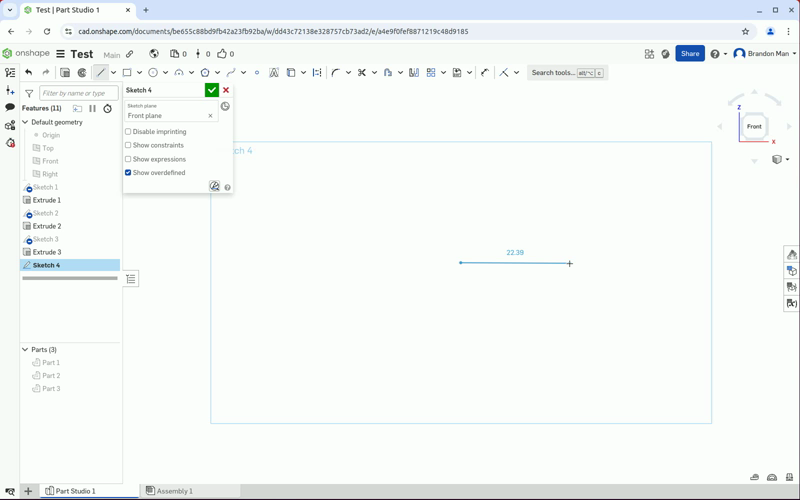
key_down(shift)
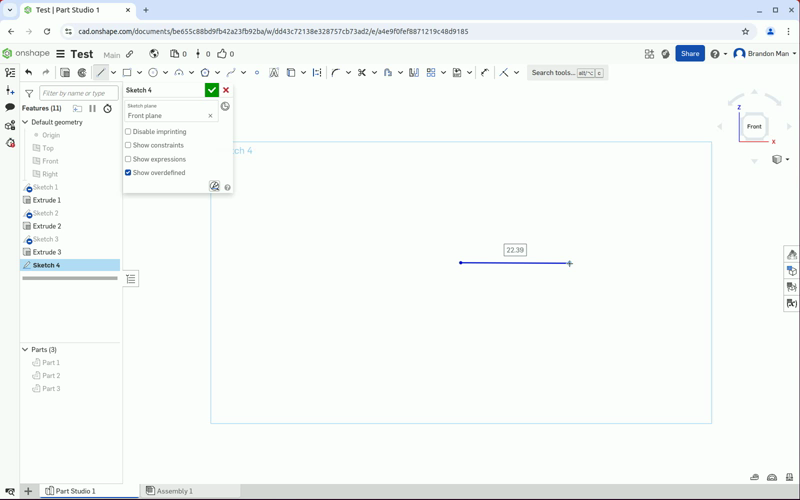
mouse_move(589, 263)
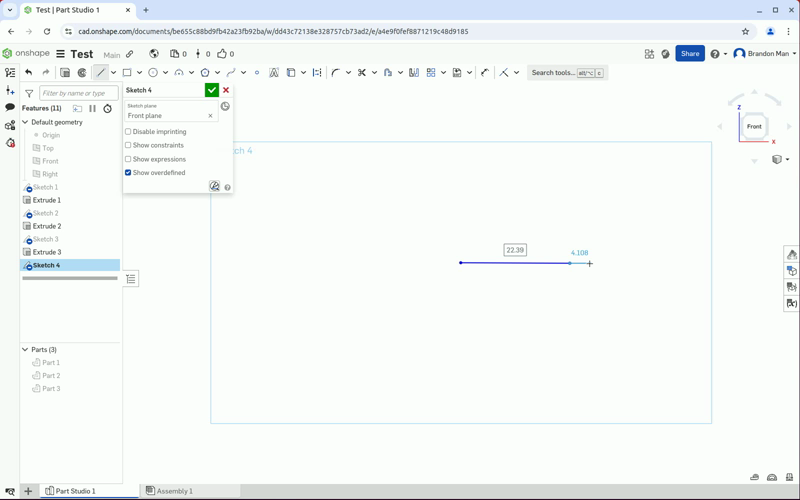
mouse_move(569, 245)
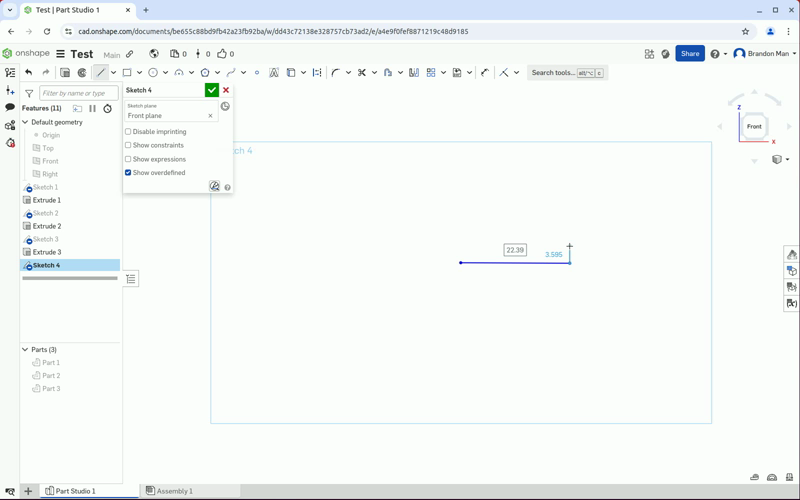
click(569, 245)
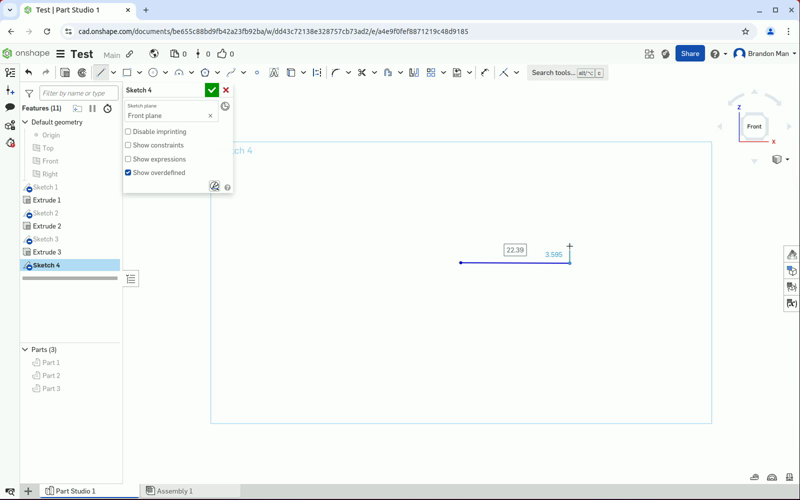
key_up(shift)
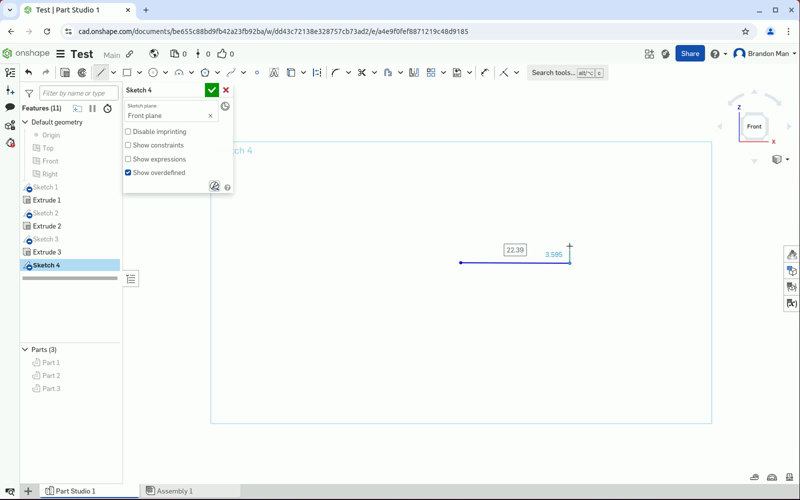
key_down(shift)
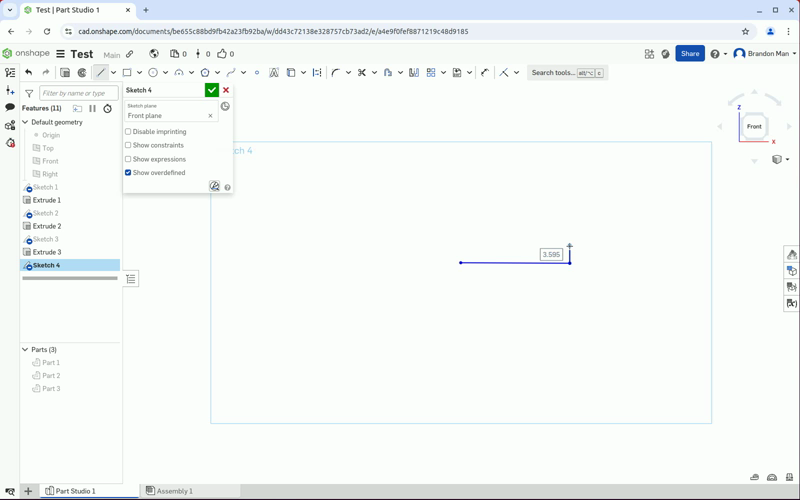
mouse_move(460, 245)
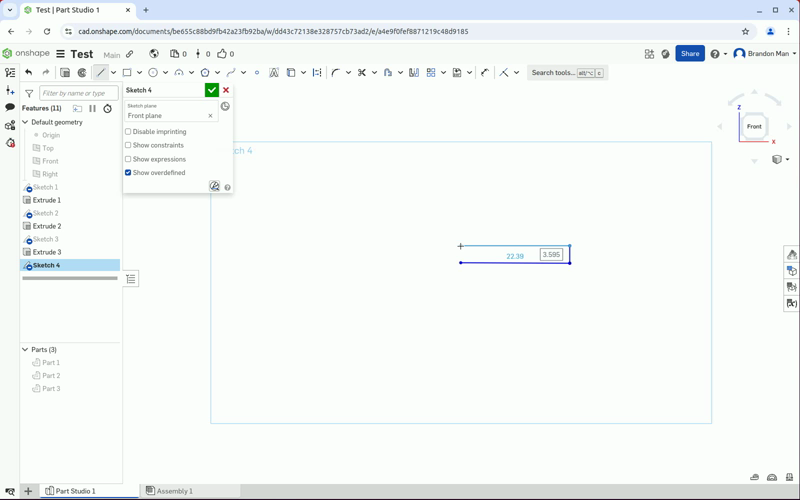
click(460, 245)
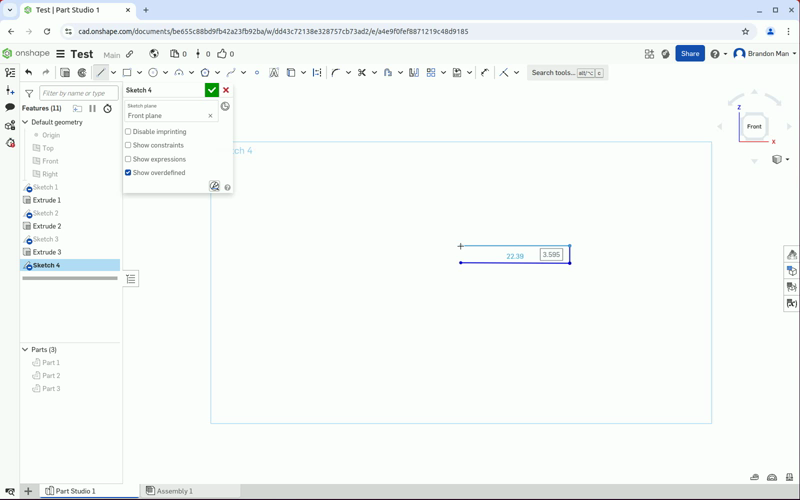
key_up(shift)
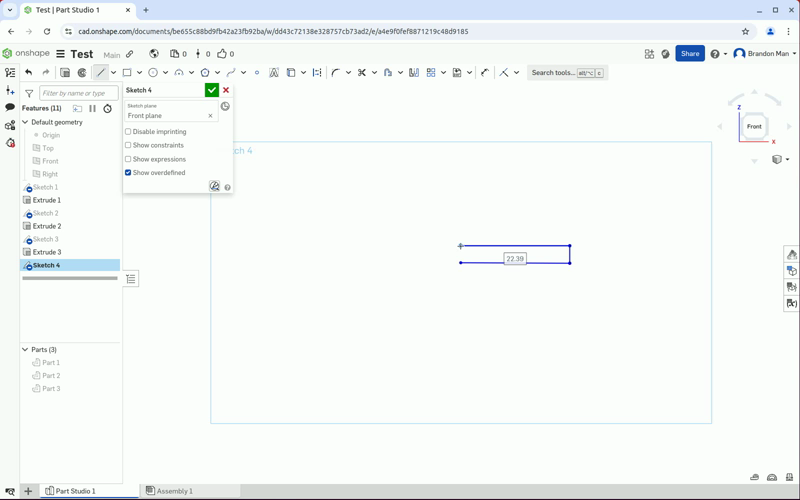
mouse_move(490, 245)
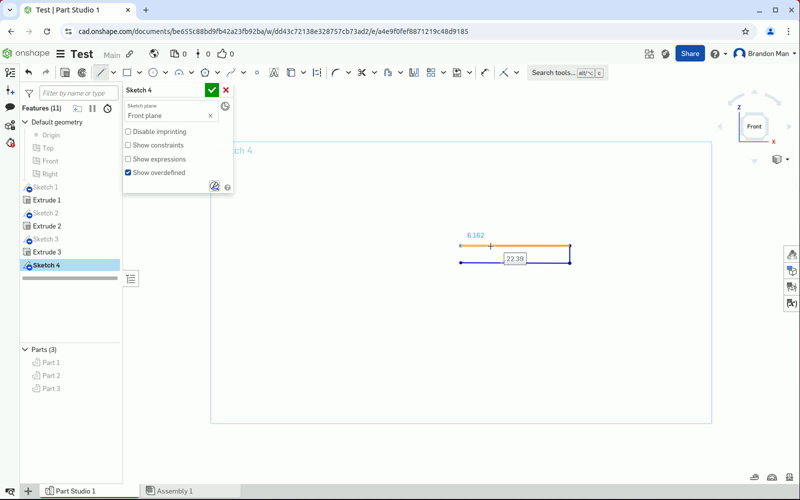
key_down(shift)
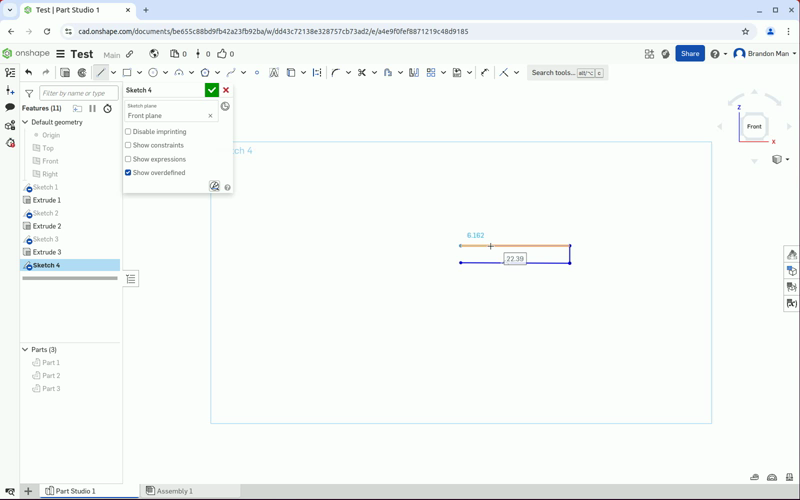
mouse_move(460, 262)
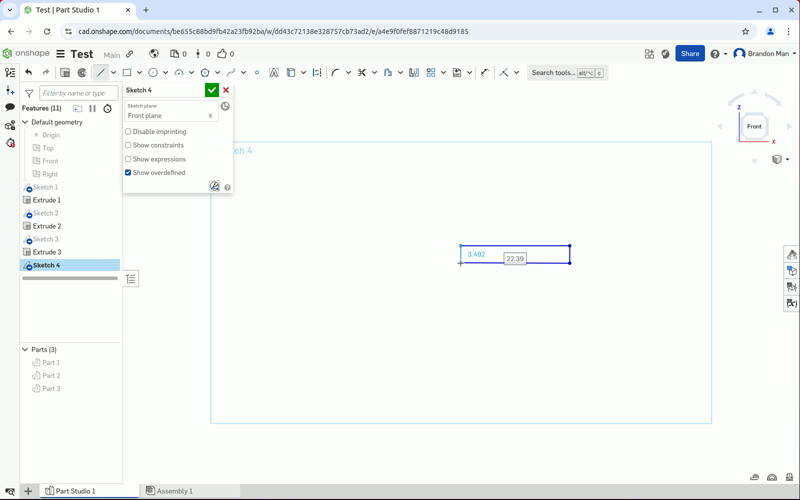
key_up(shift)
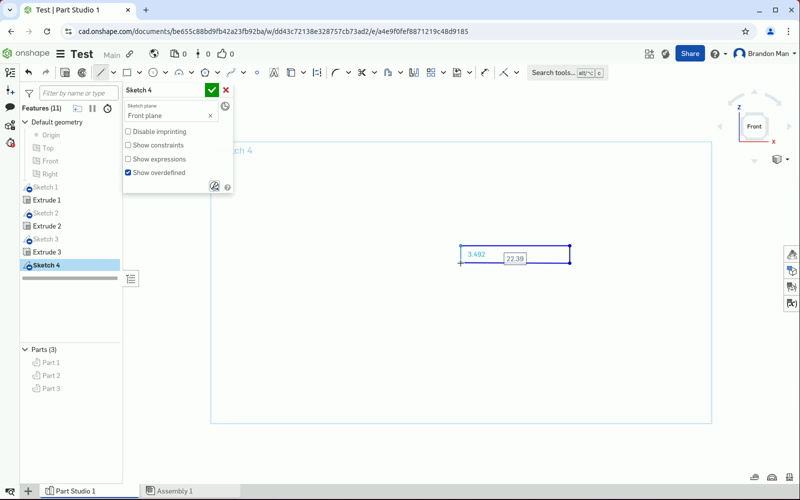
click(460, 262)
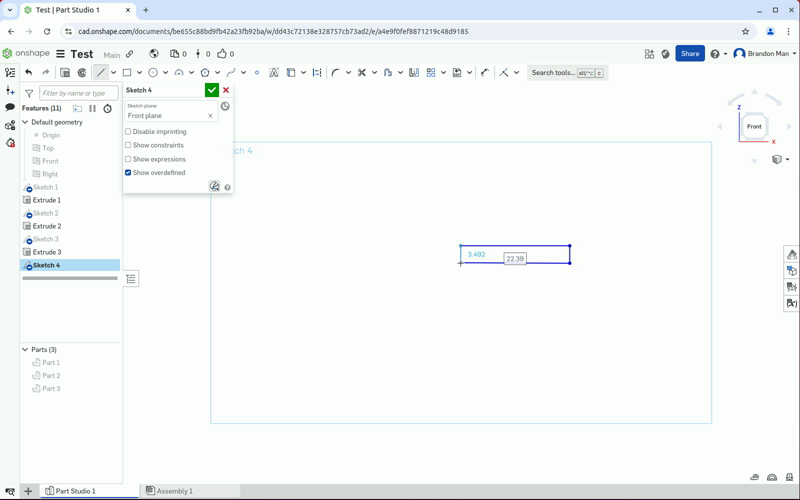
key(esc)
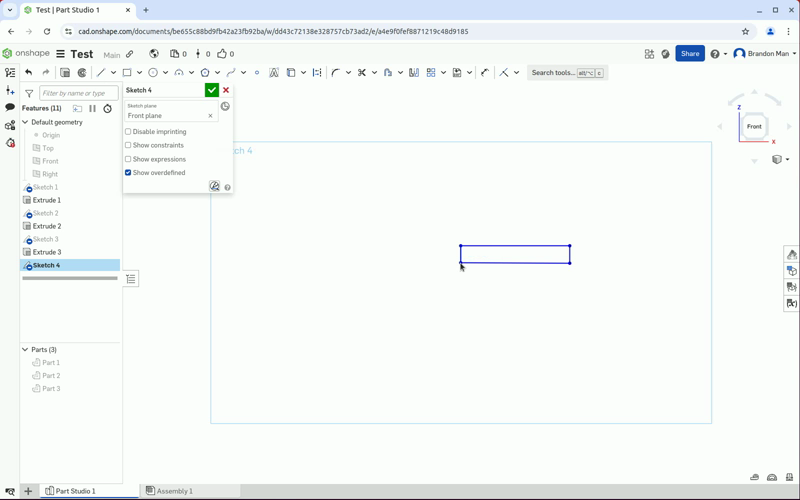
mouse_move(519, 251)
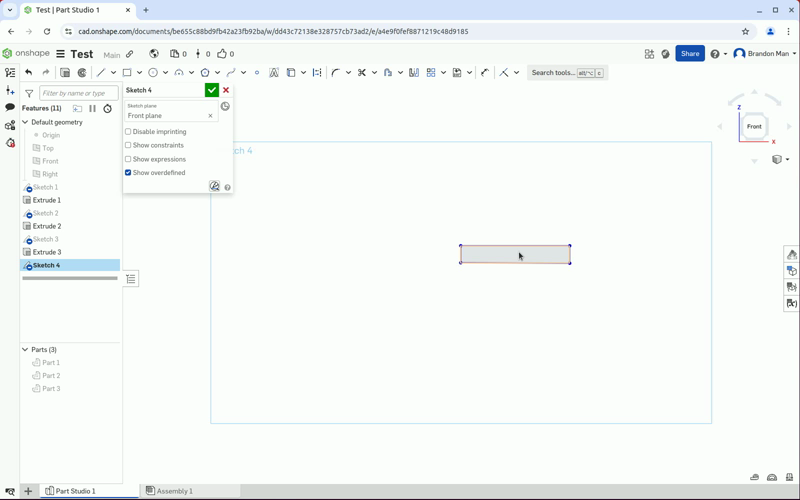
click(519, 251)
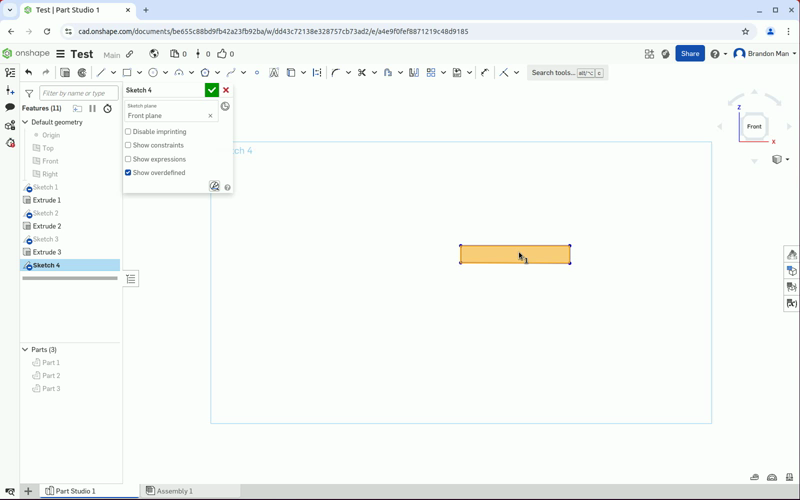
mouse_move(73, 352)
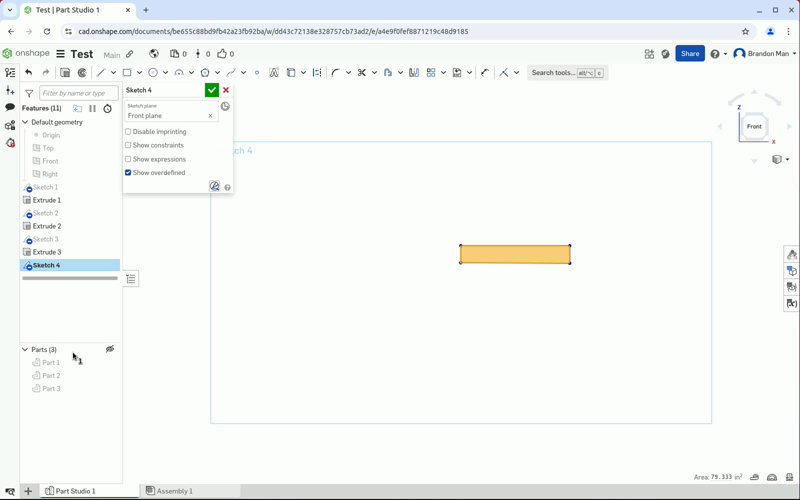
key(shift+y)
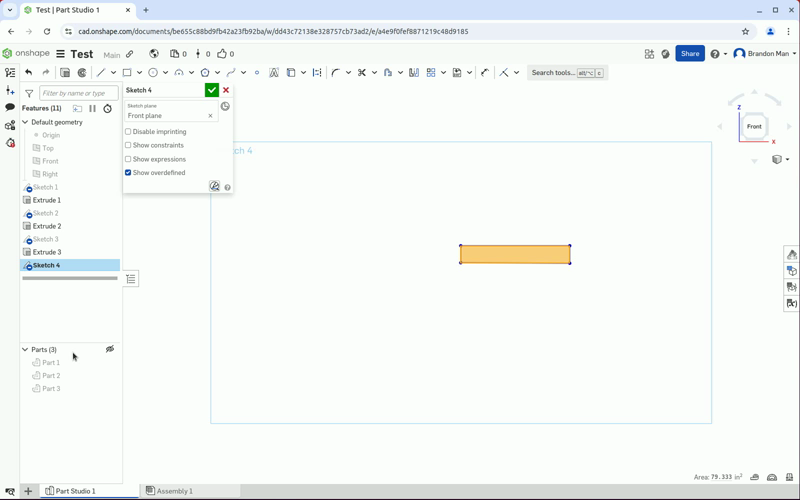
key(shift+e)
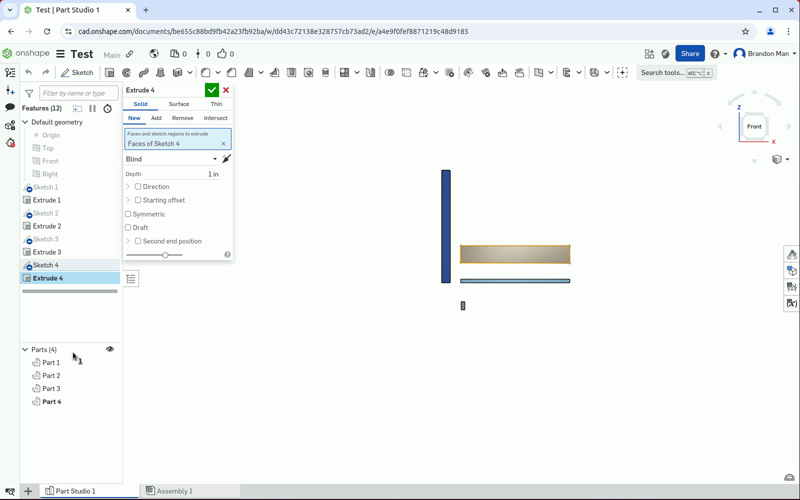
mouse_move(143, 106)
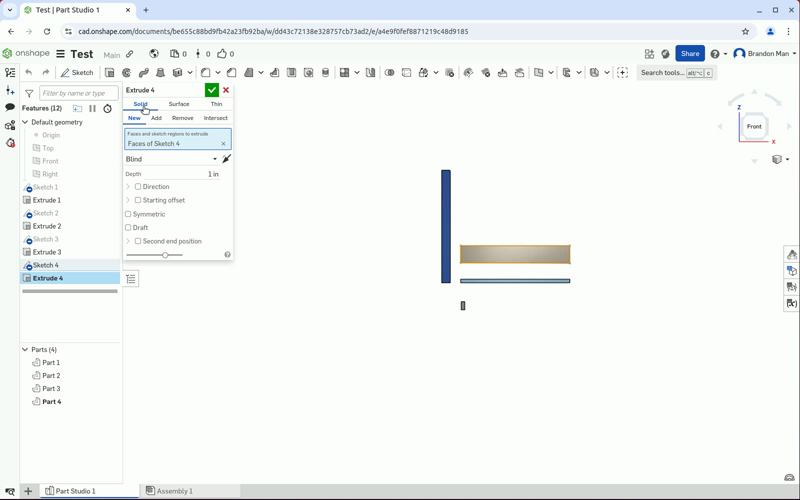
click(143, 106)
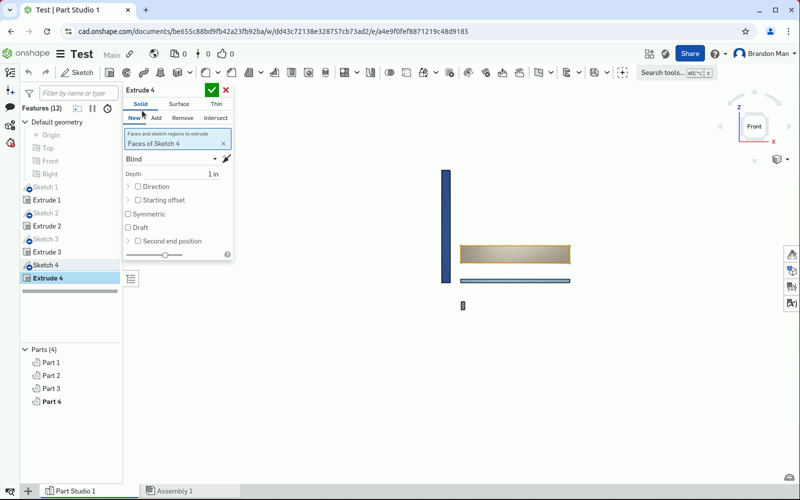
mouse_move(137, 120)
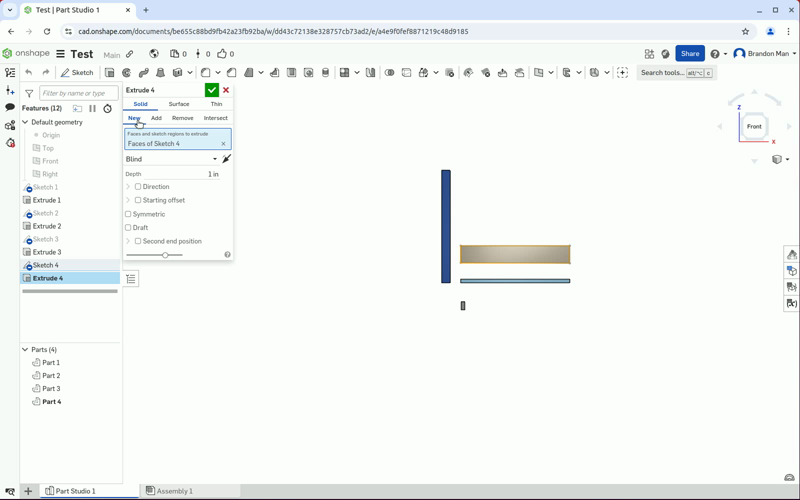
click(137, 120)
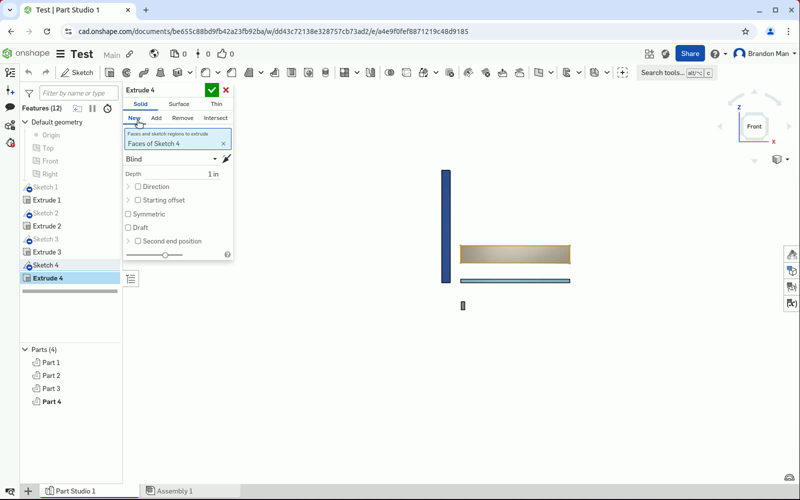
key(tab, 4)
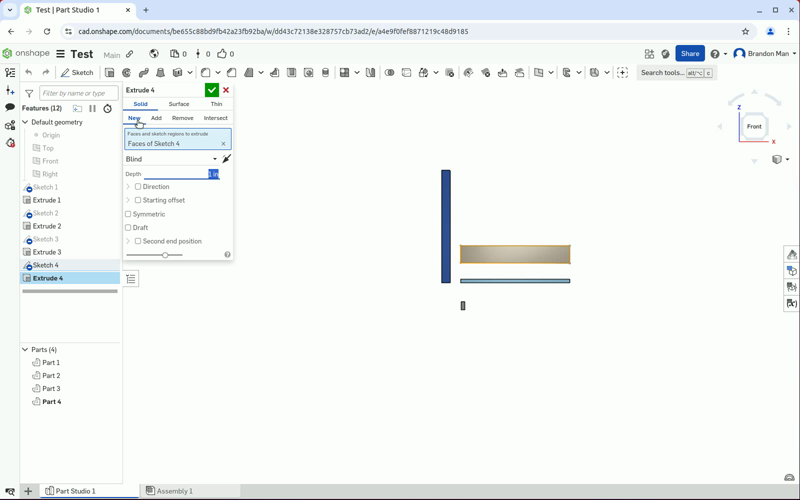
text(0.722)
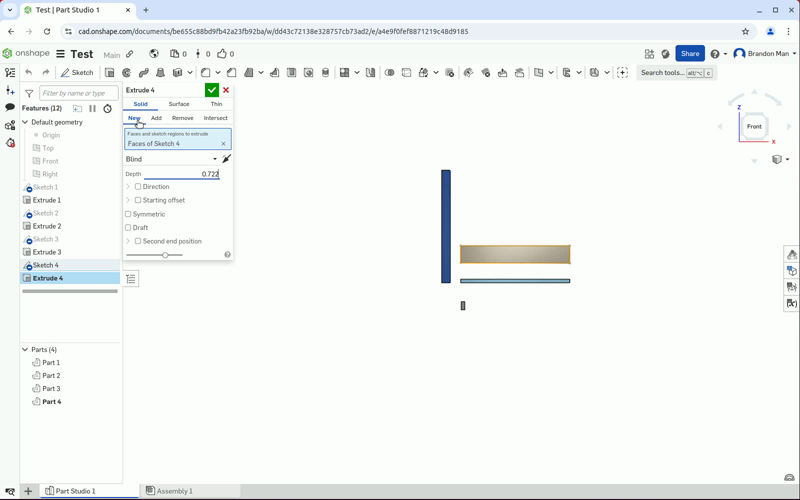
key(enter)
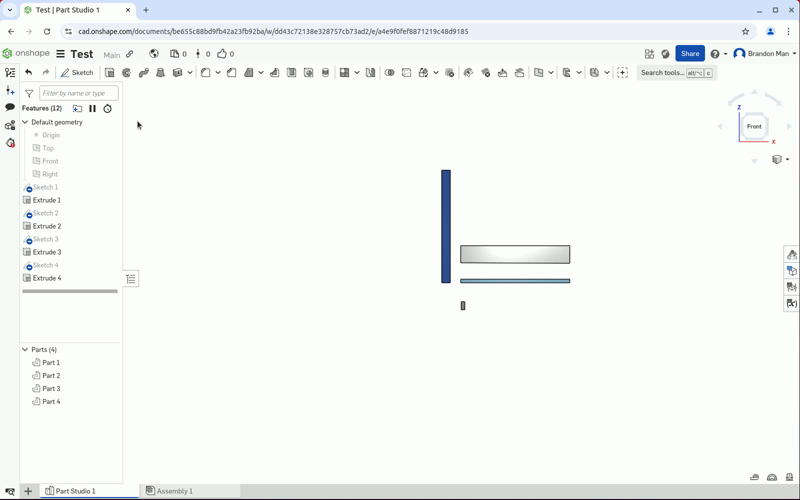
key(shift+h)
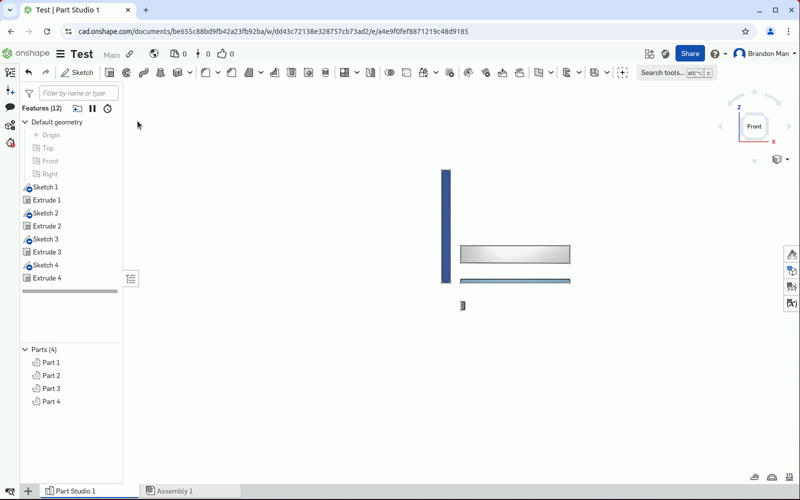
key(shift+h)
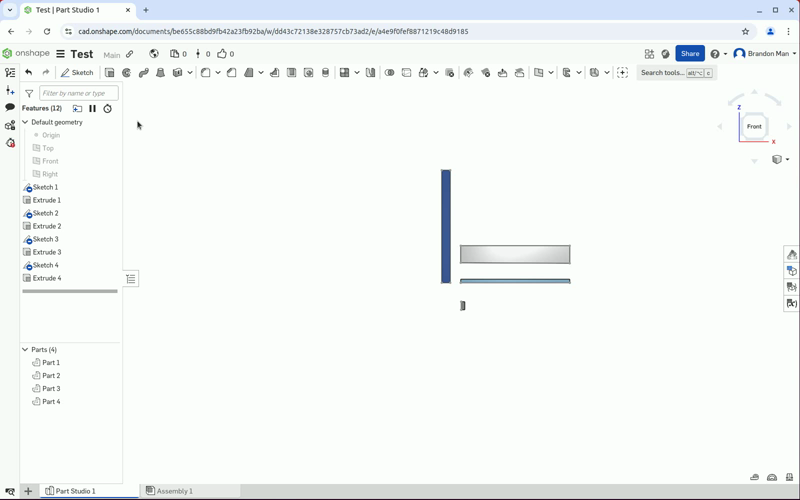
key(shift+7)
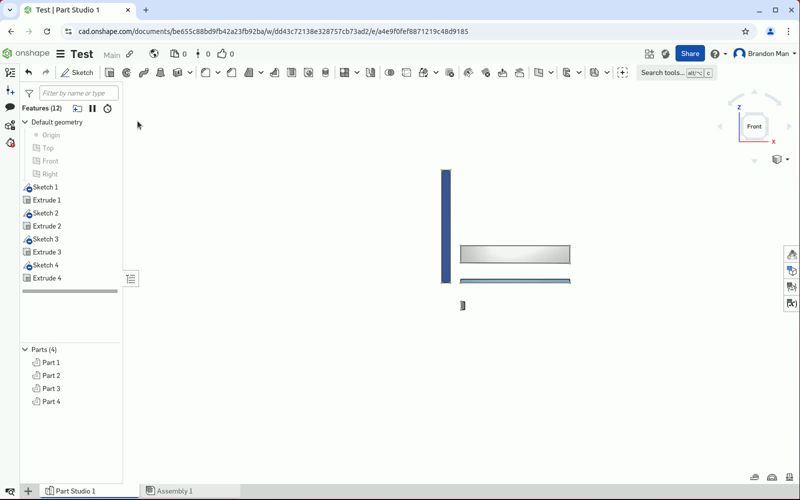
key(left, 2)
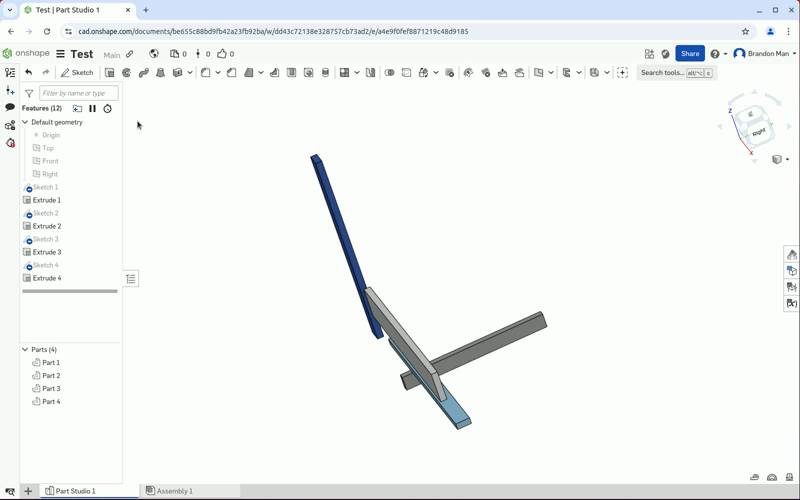
key(down, 2)
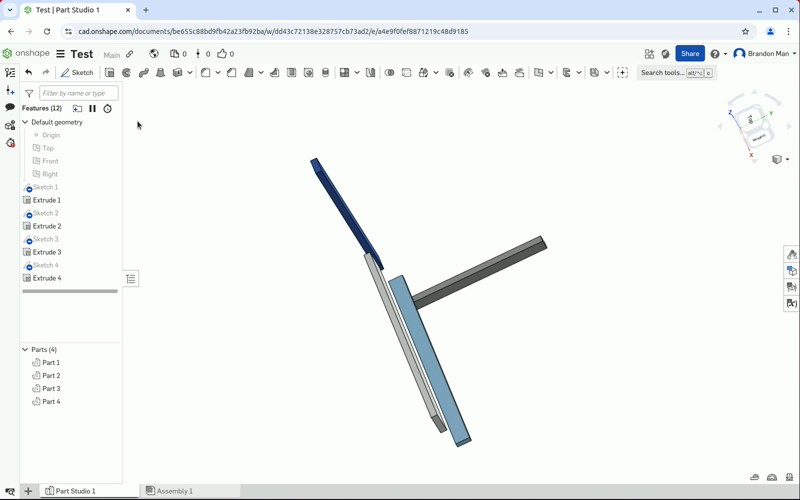
key(up, 2)
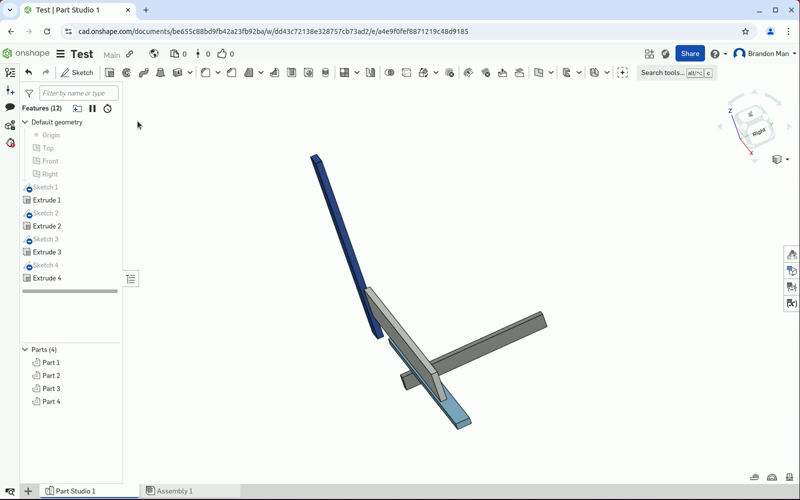
key(right, 2)
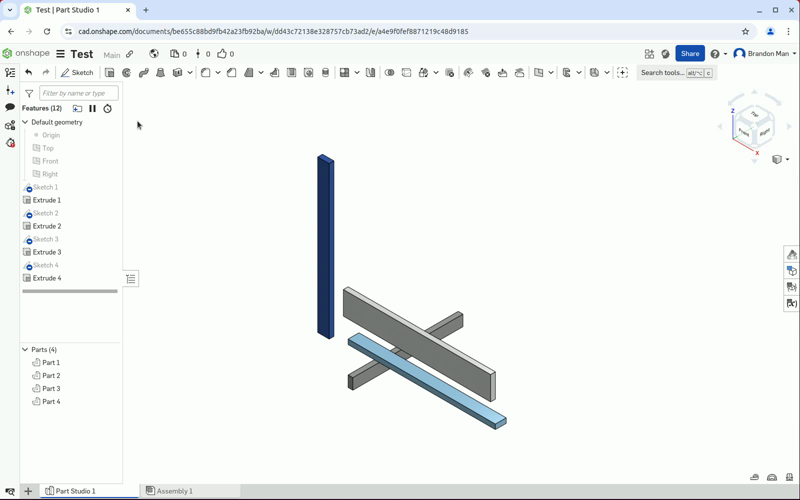
mouse_move(73, 189)
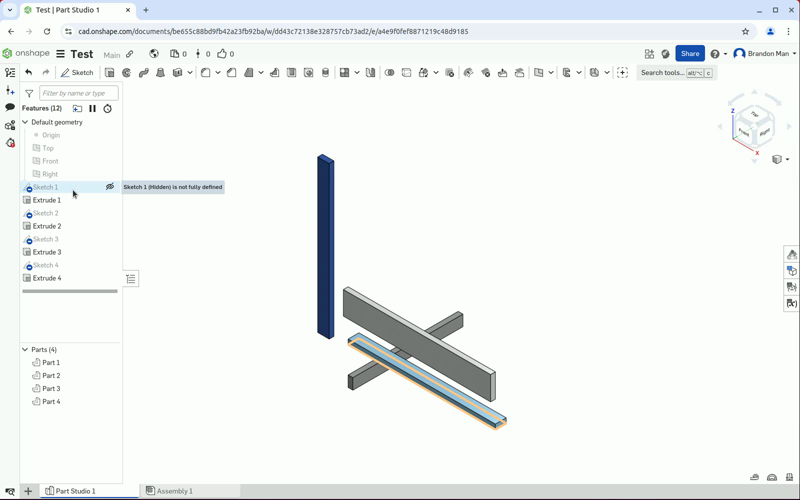
click(73, 189)